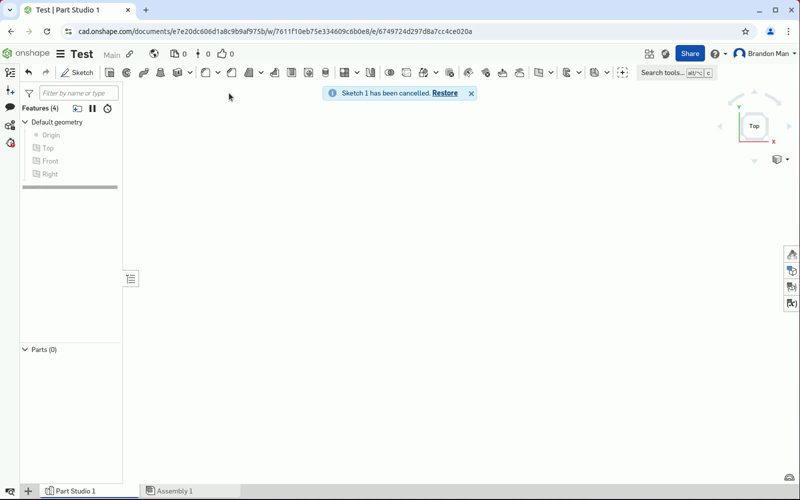
key(shift+h)
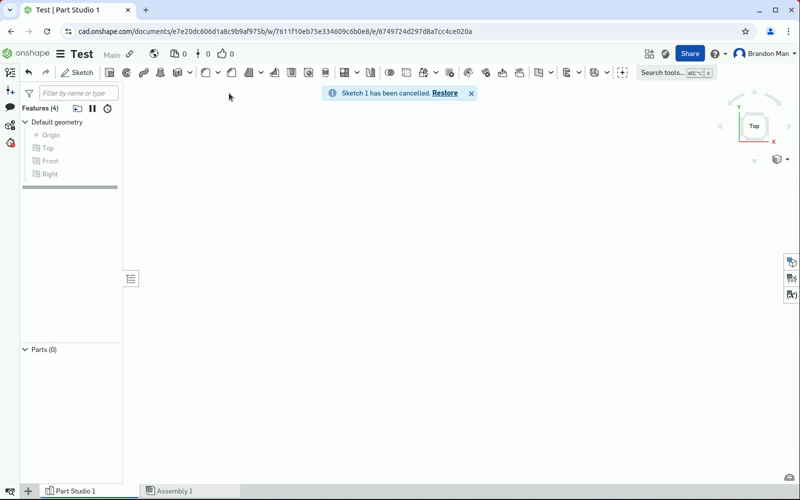
mouse_move(73, 352)
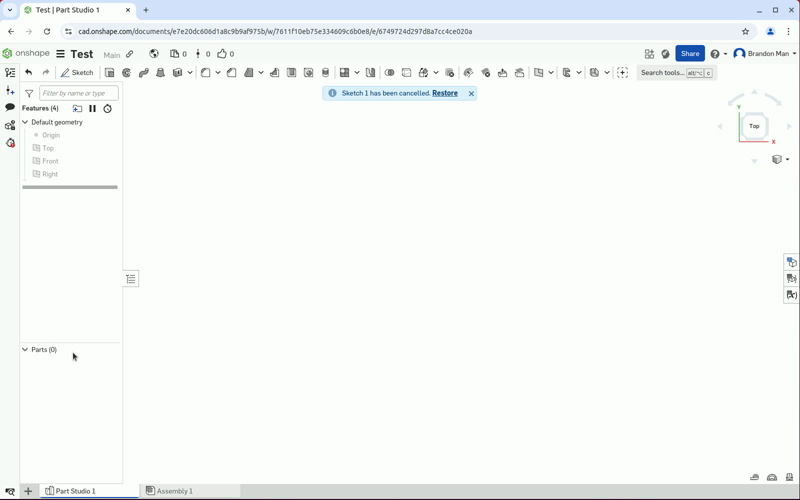
key(y)
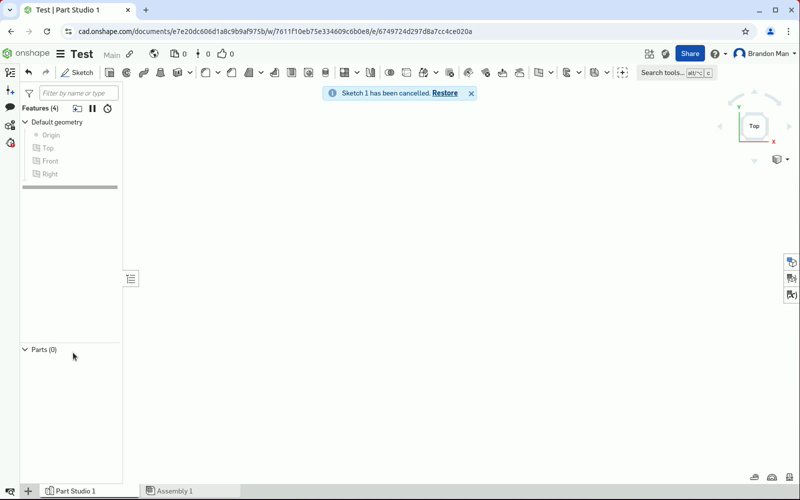
key(shift+p)
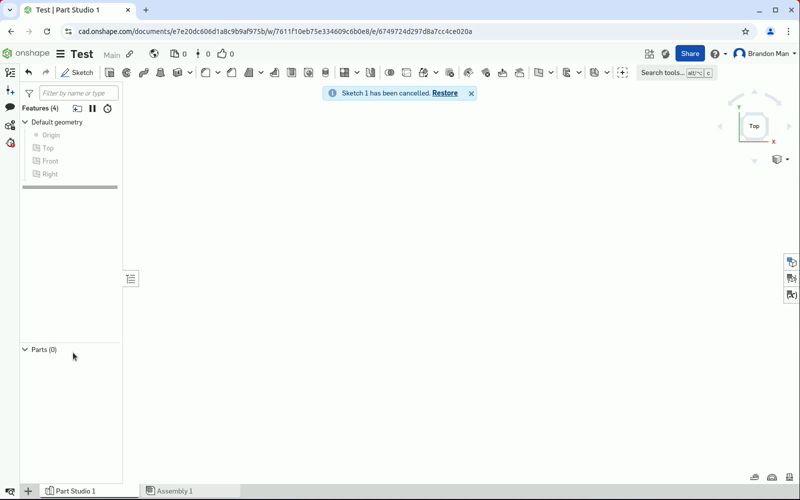
key(space)
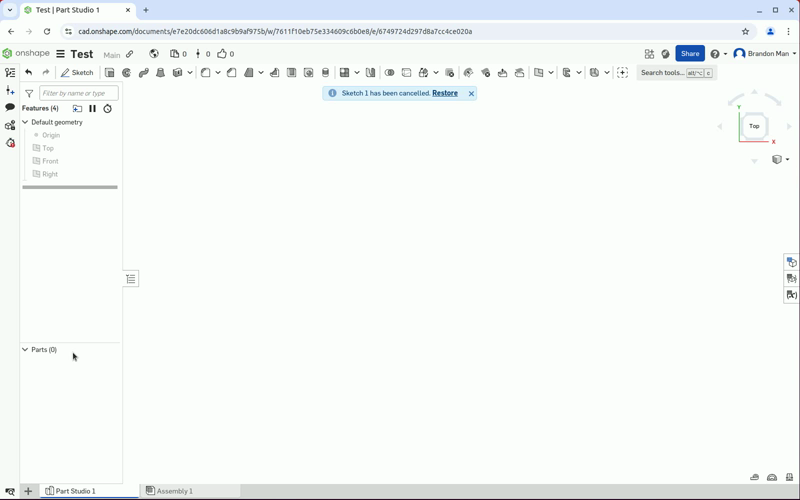
key_down(shift)
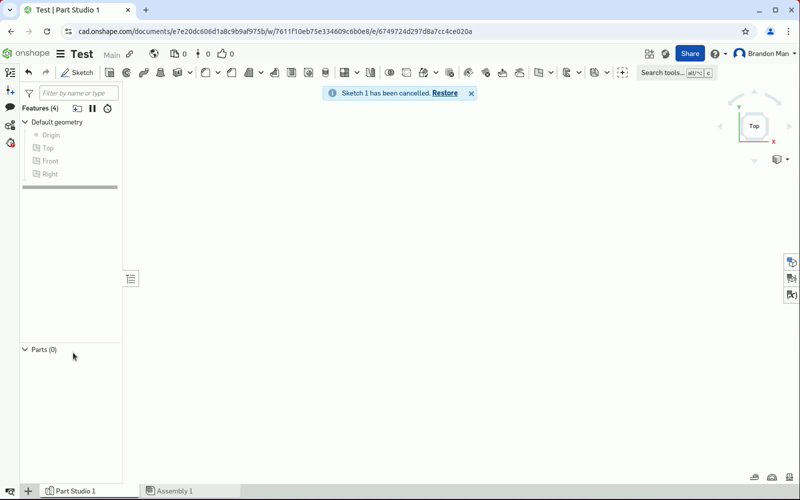
key(up)
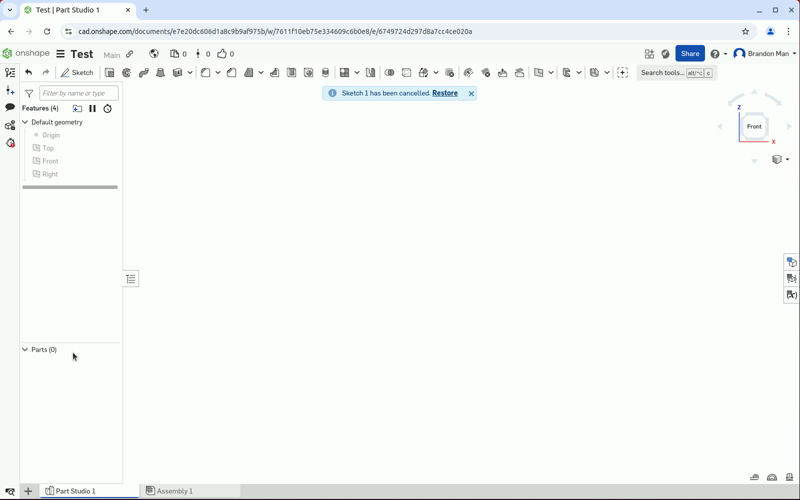
key_up(shift)
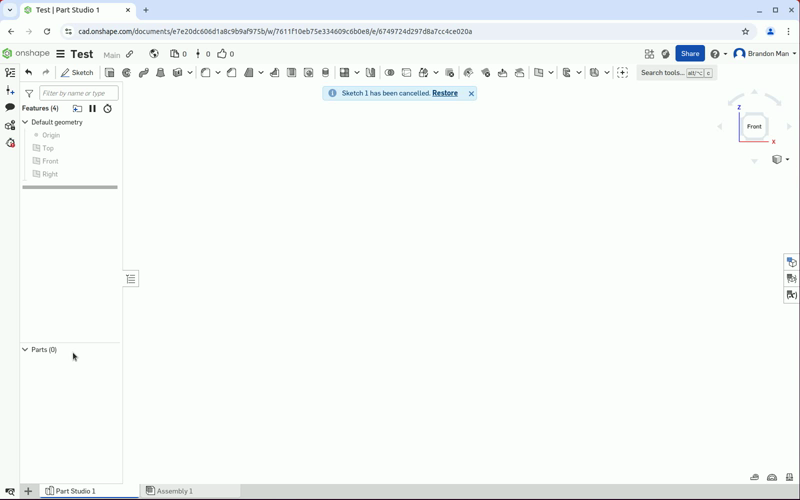
mouse_move(73, 352)
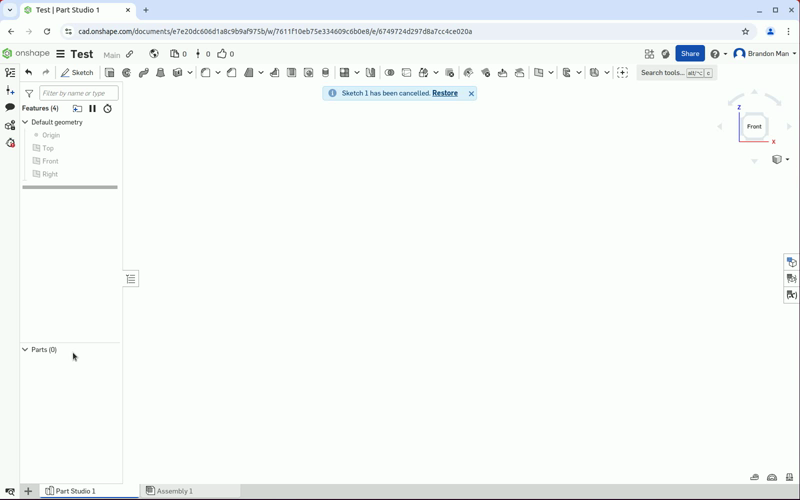
key(shift+y)
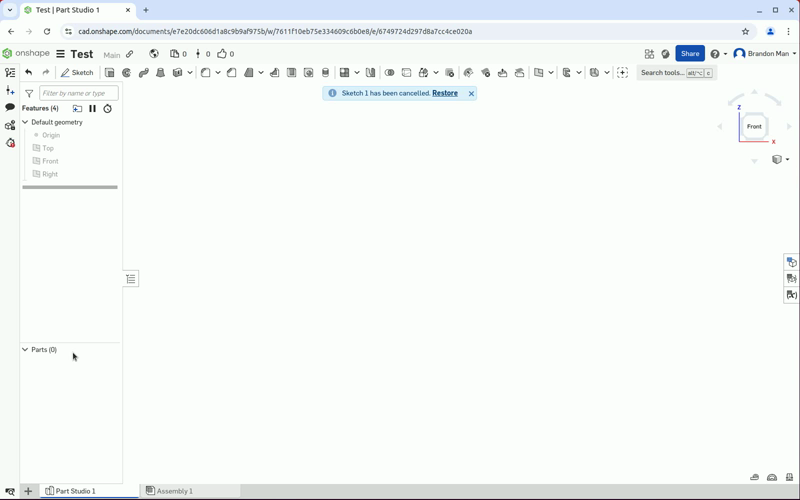
key(shift+s)
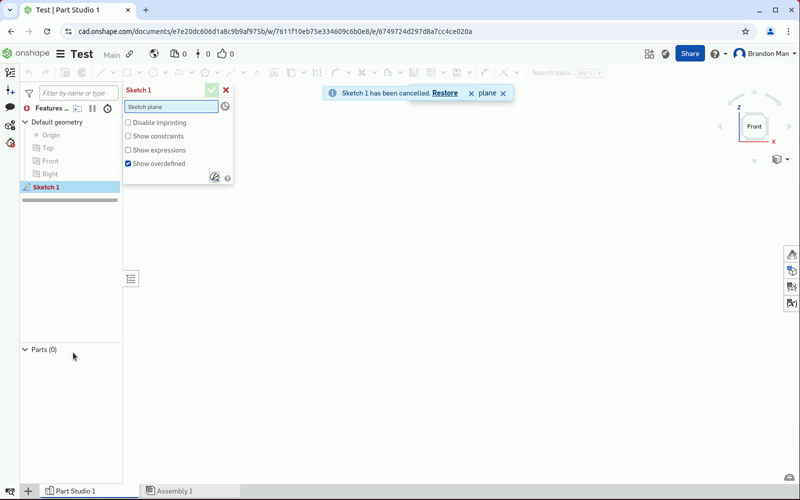
mouse_move(73, 163)
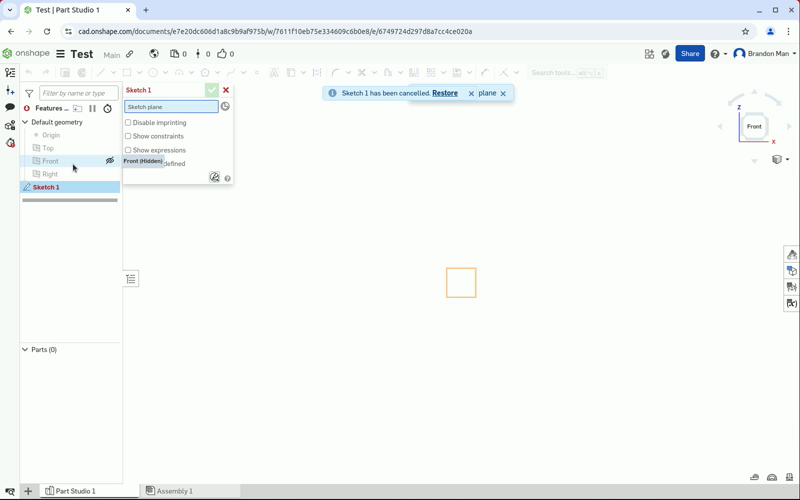
click(73, 163)
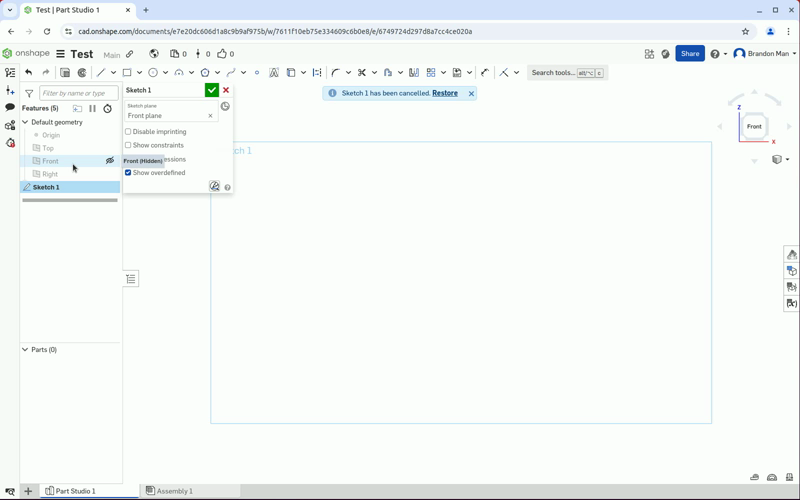
mouse_move(73, 352)
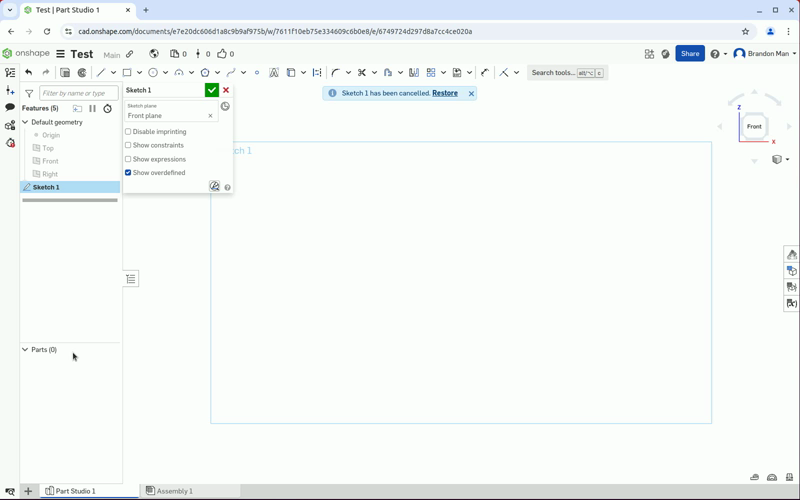
key(y)
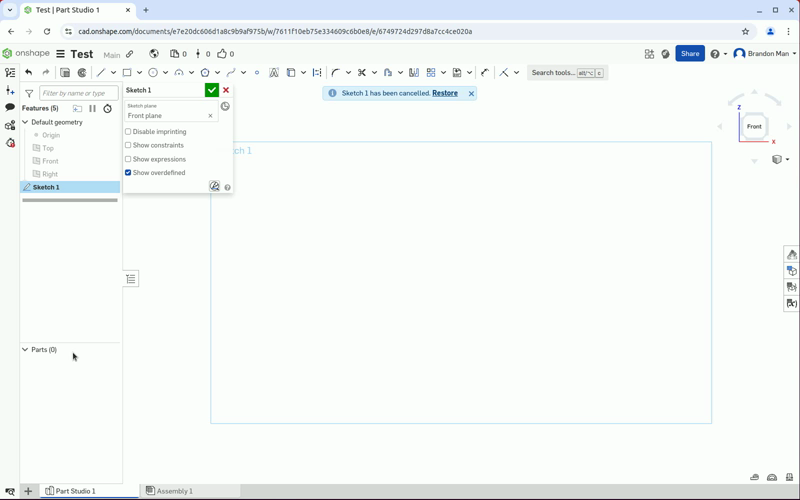
key(l)
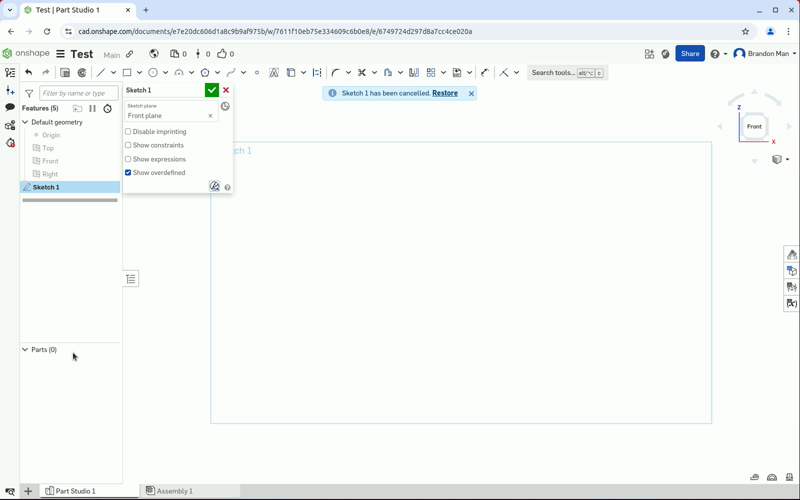
key_down(shift)
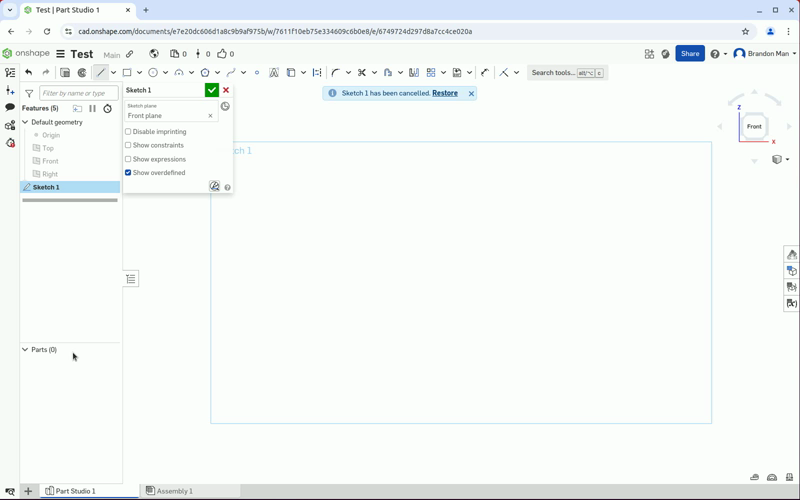
mouse_move(348, 303)
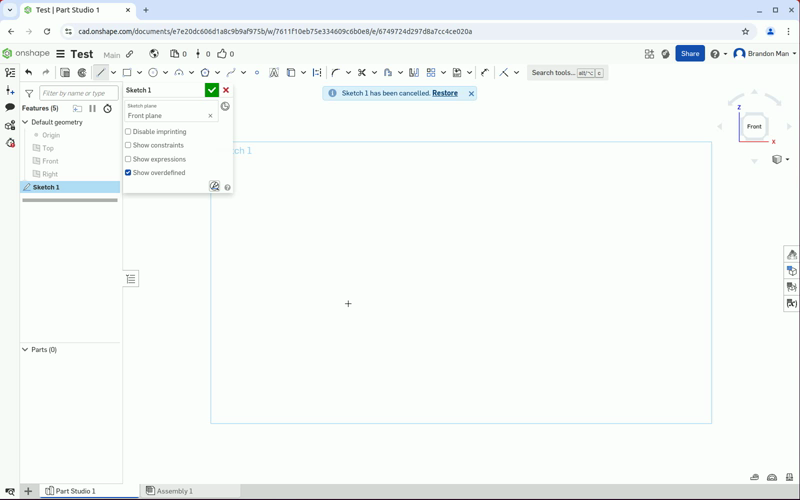
click(348, 303)
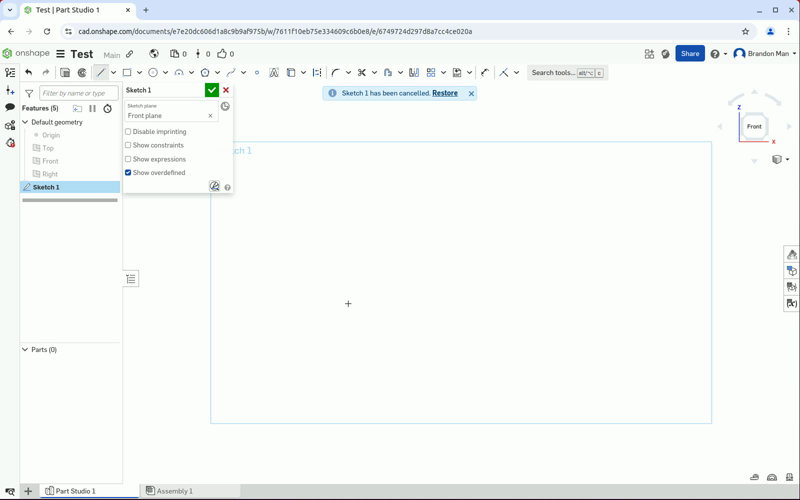
key_up(shift)
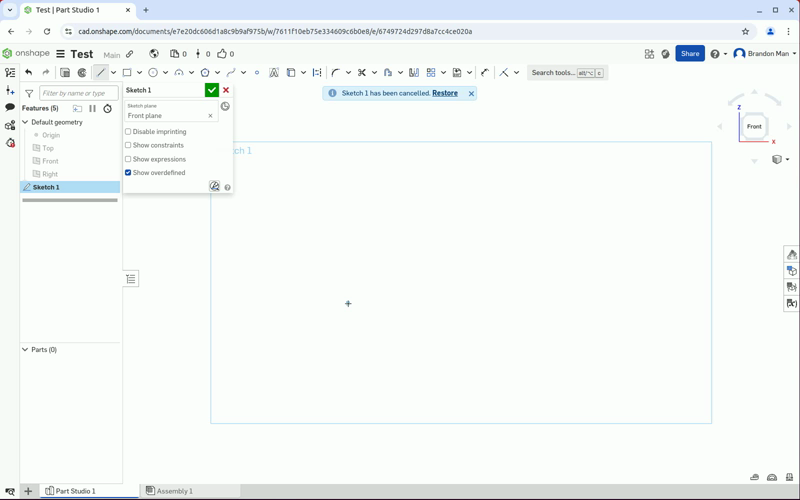
key_down(shift)
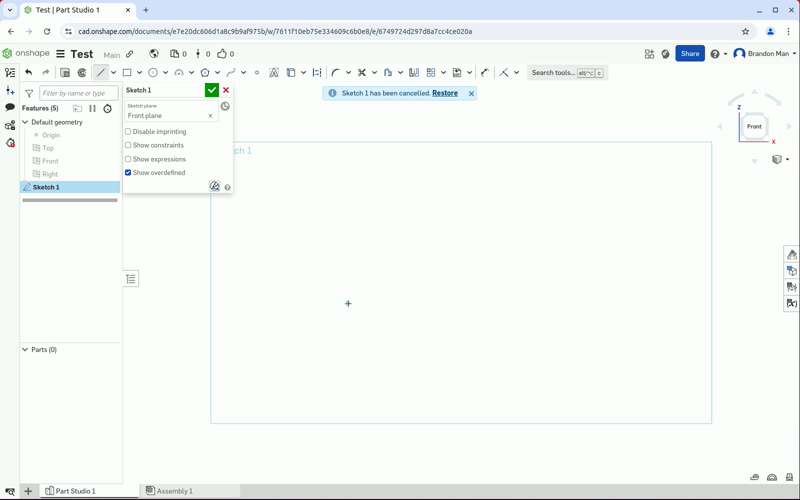
mouse_move(378, 303)
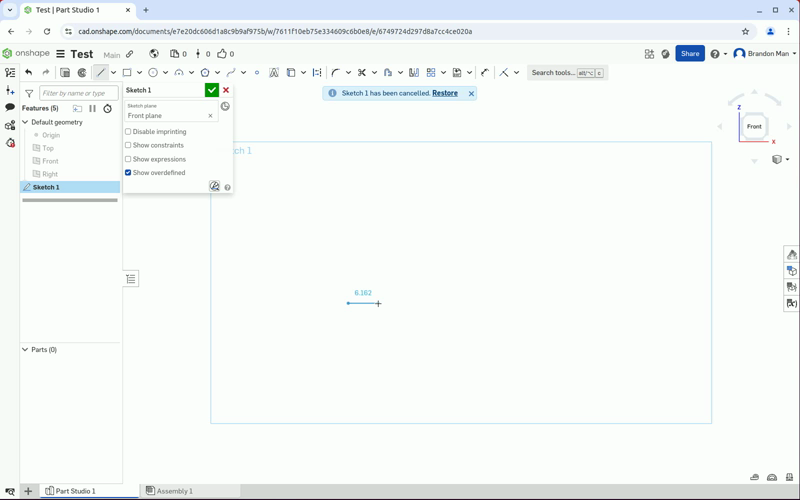
mouse_move(401, 303)
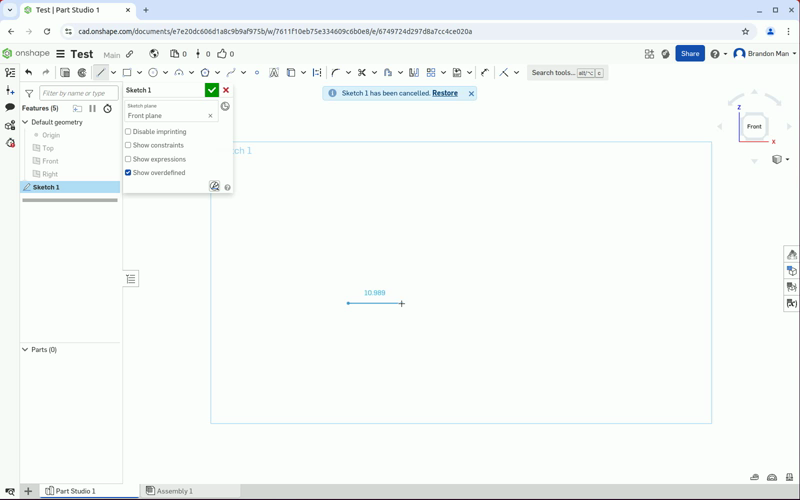
click(401, 303)
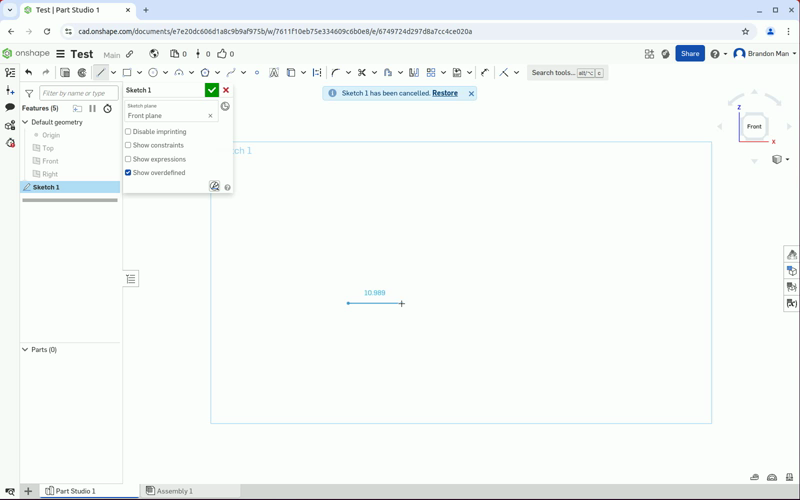
key_up(shift)
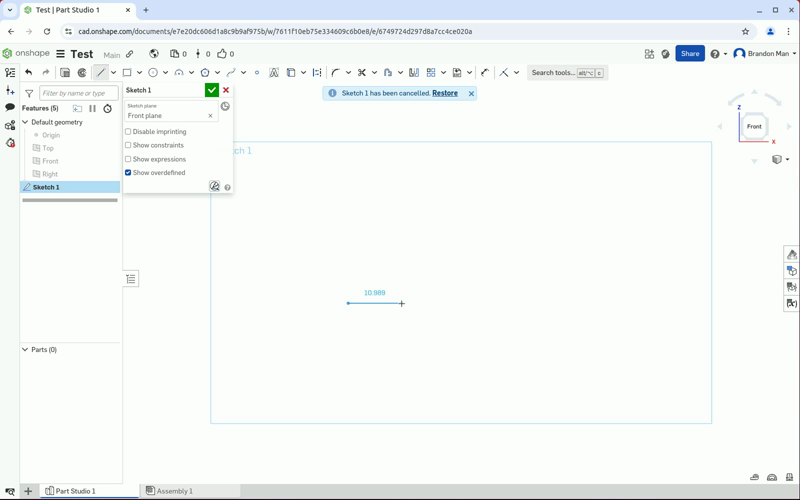
key_down(shift)
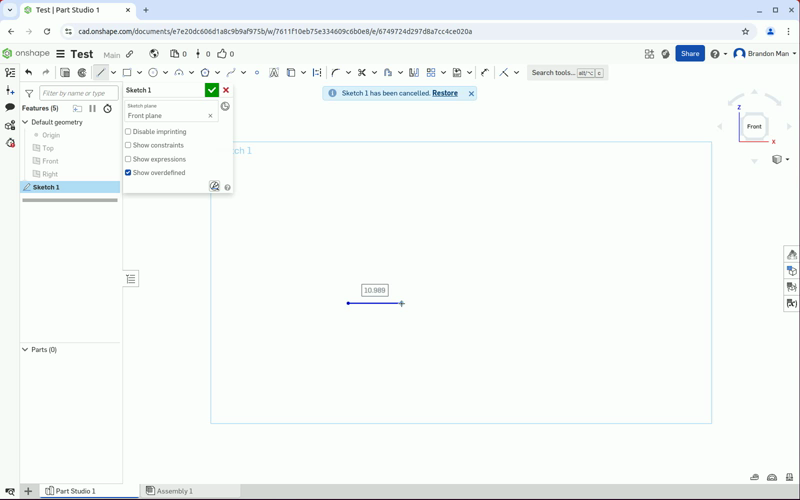
mouse_move(431, 303)
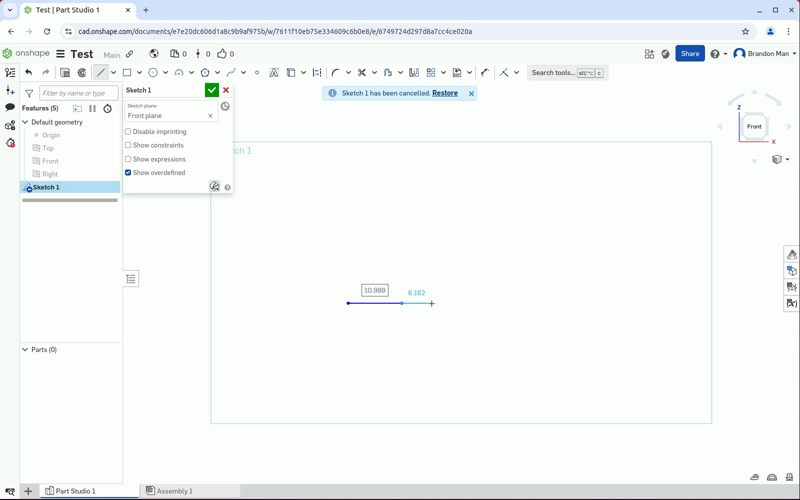
mouse_move(401, 299)
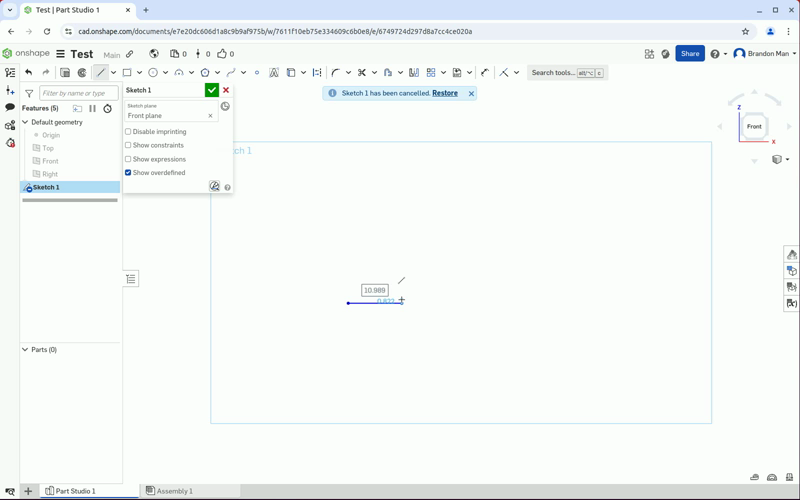
scroll(6)
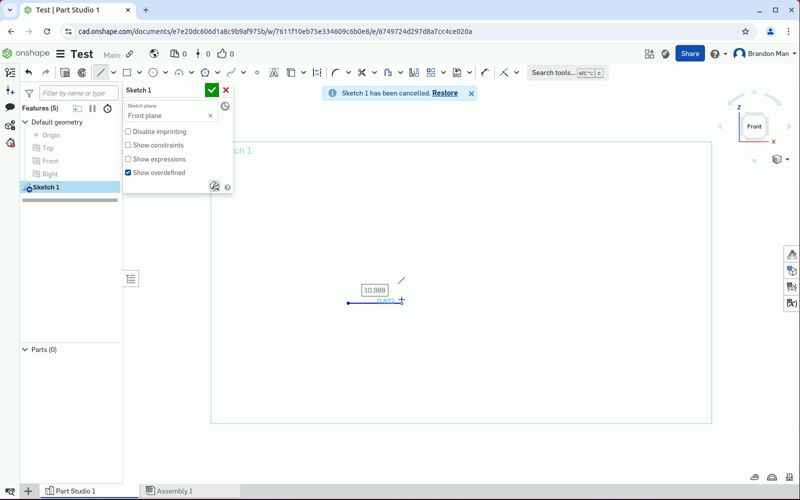
scroll(6)
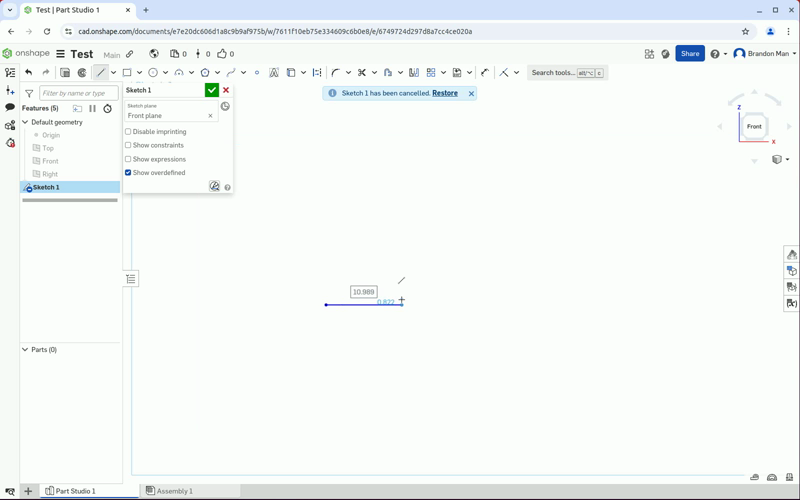
scroll(6)
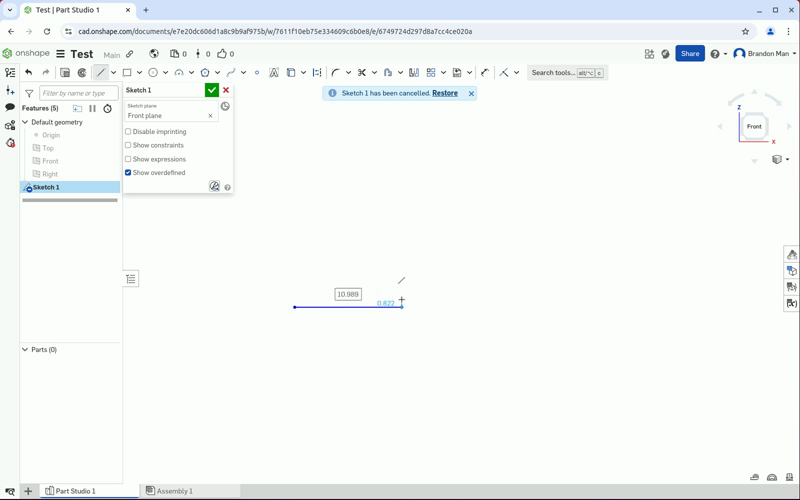
scroll(6)
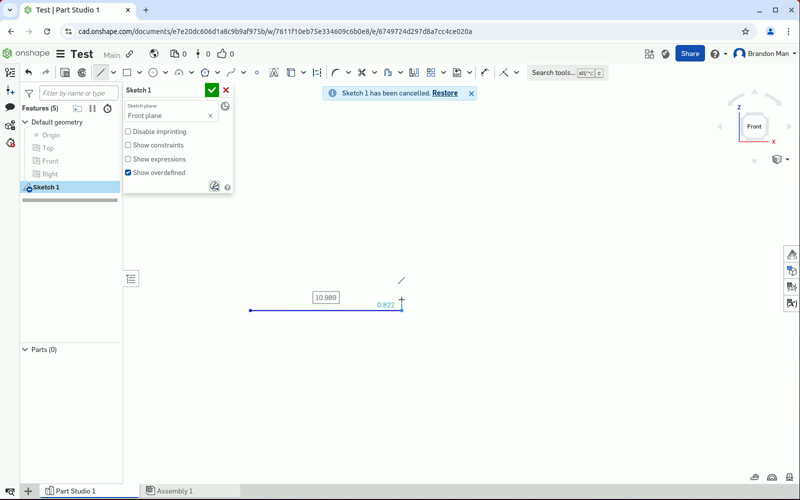
scroll(6)
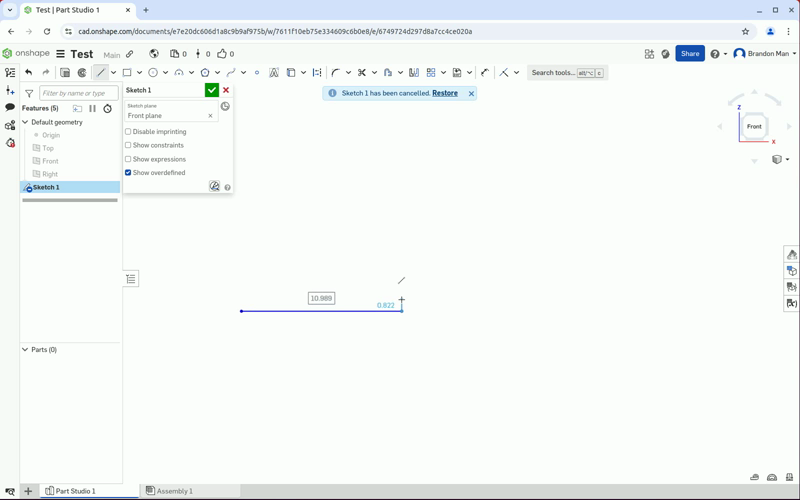
scroll(6)
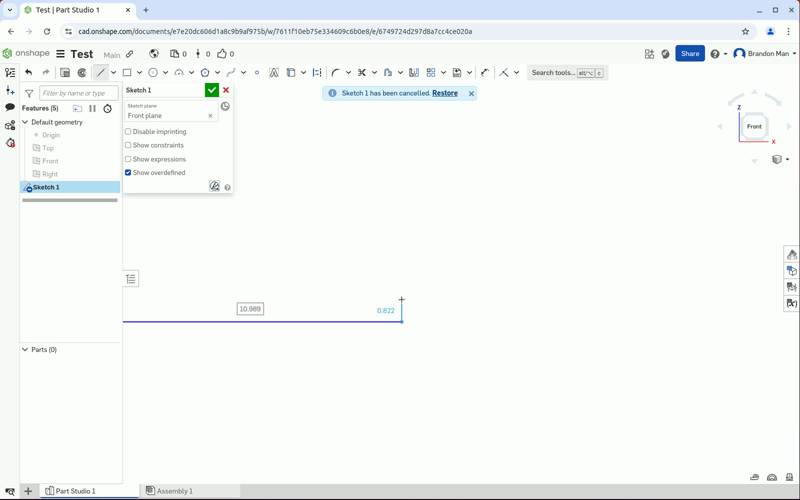
scroll(6)
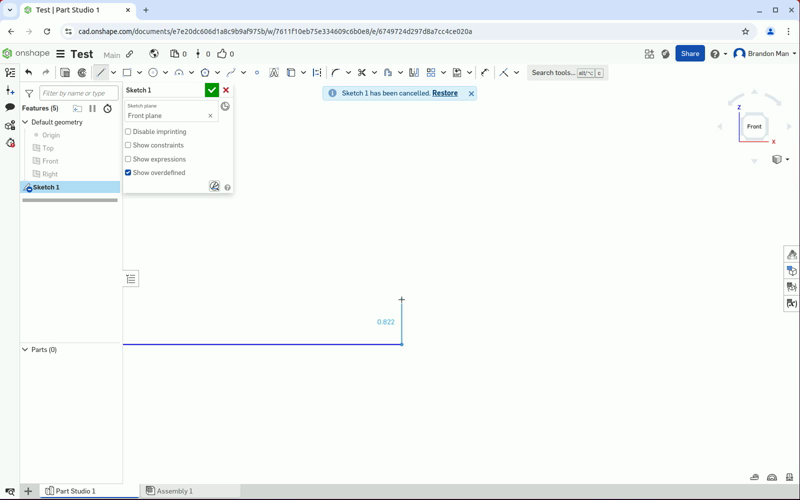
click(401, 299)
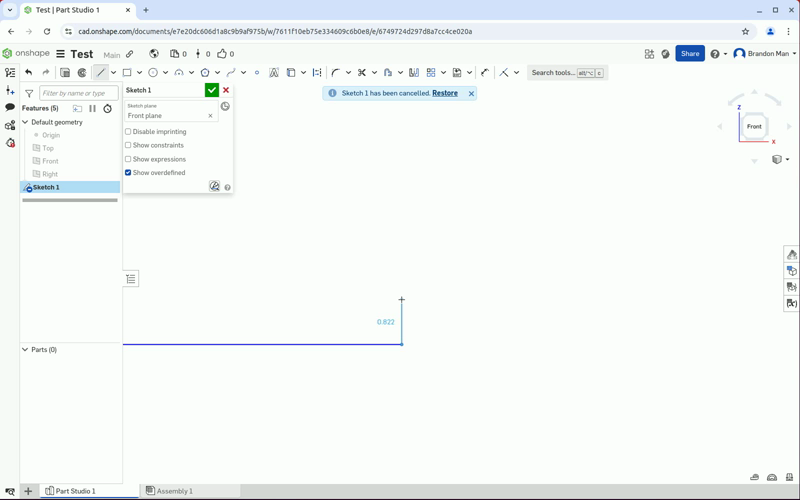
scroll(-6)
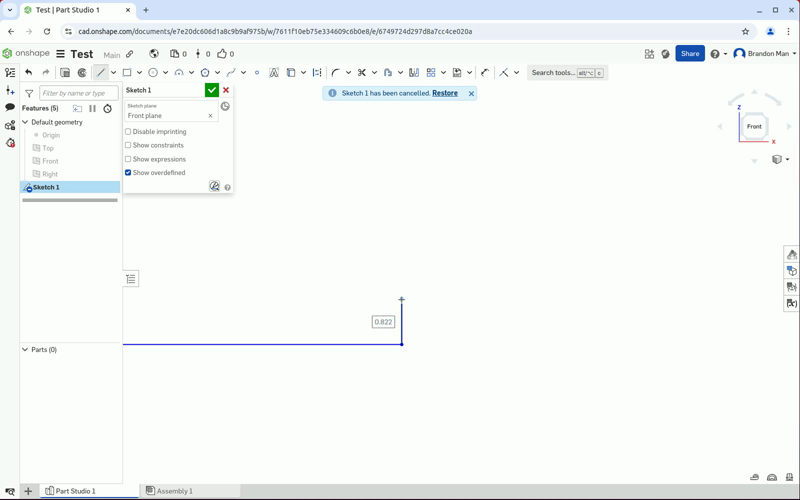
scroll(-6)
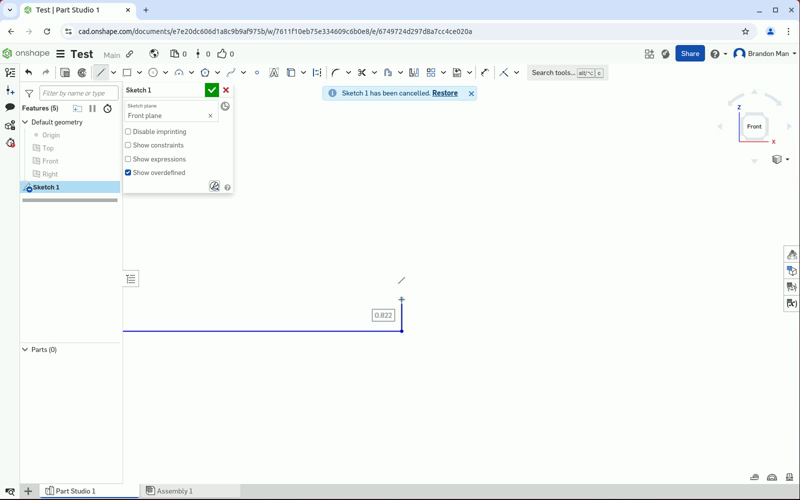
scroll(-6)
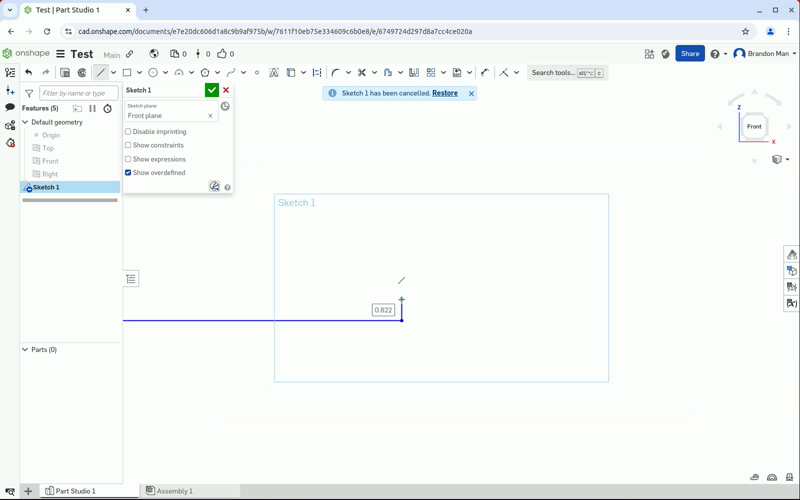
scroll(-6)
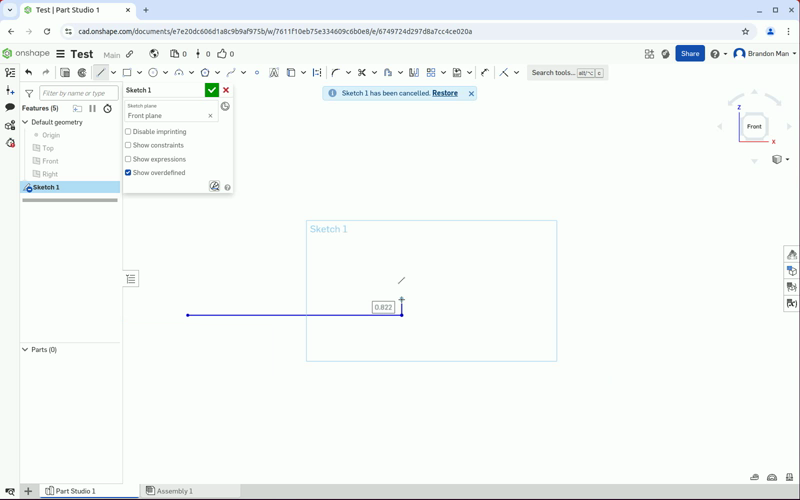
scroll(-6)
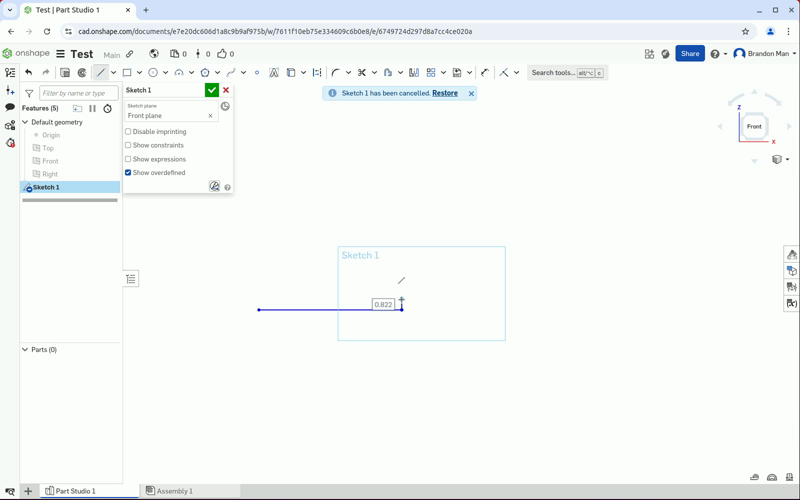
scroll(-6)
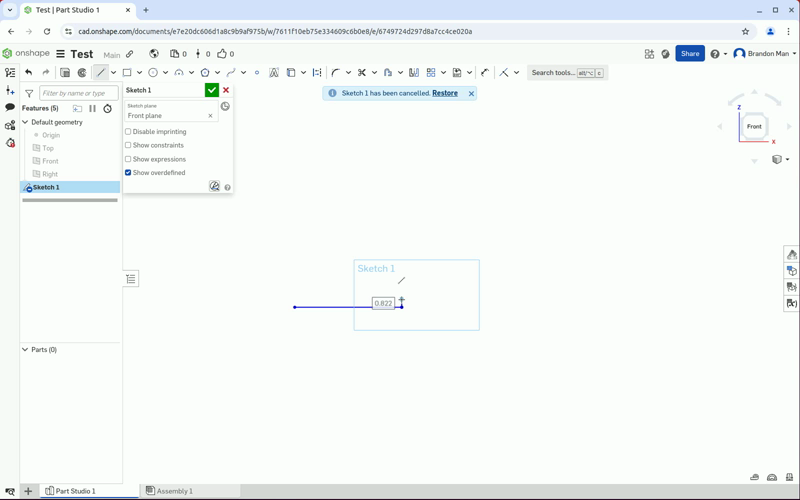
scroll(-6)
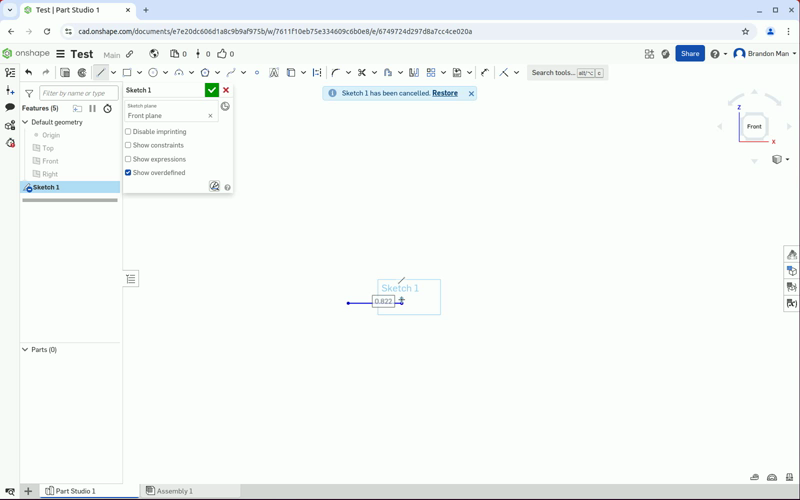
key_up(shift)
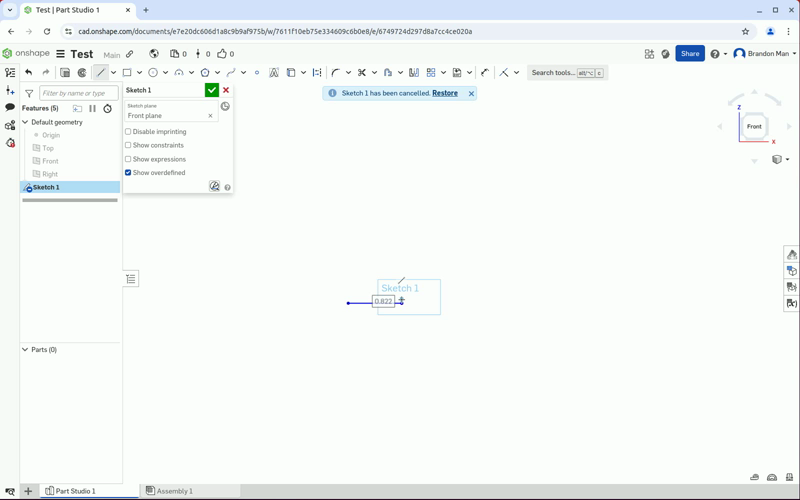
key_down(shift)
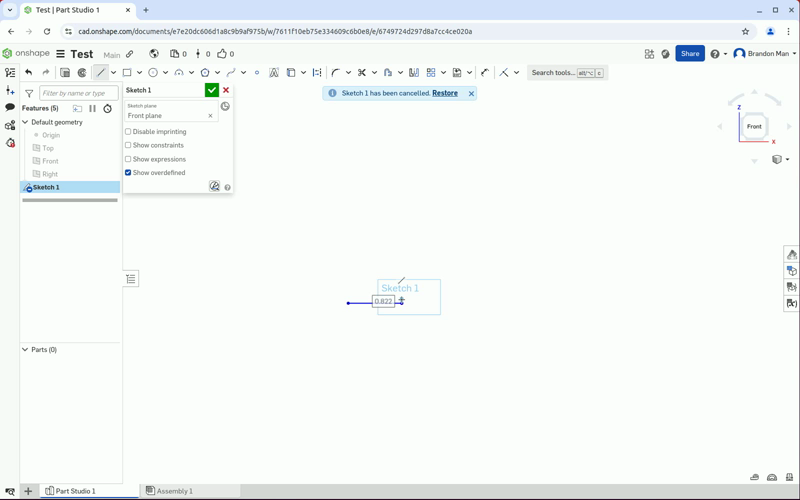
mouse_move(431, 299)
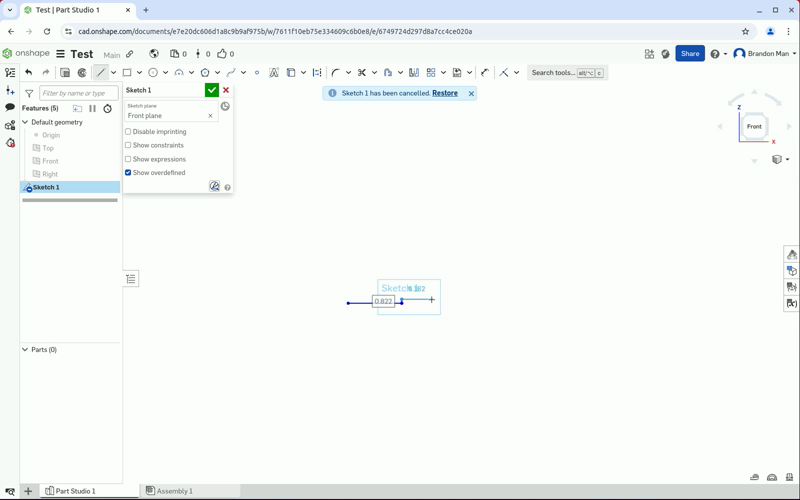
mouse_move(354, 299)
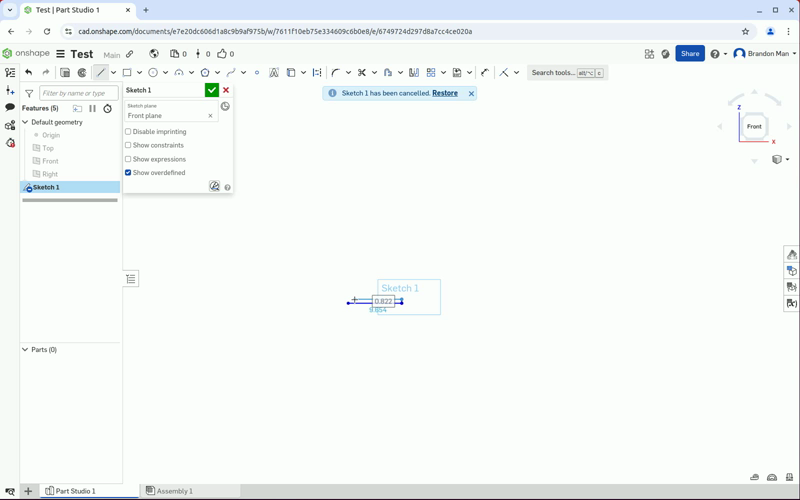
click(354, 299)
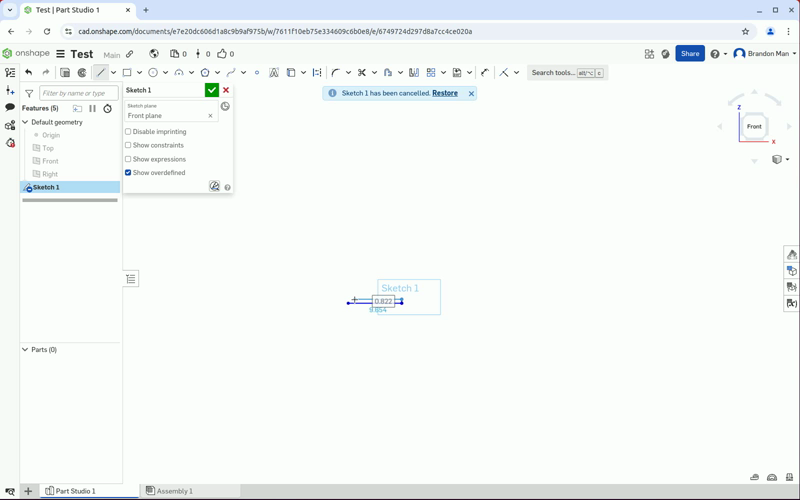
key_up(shift)
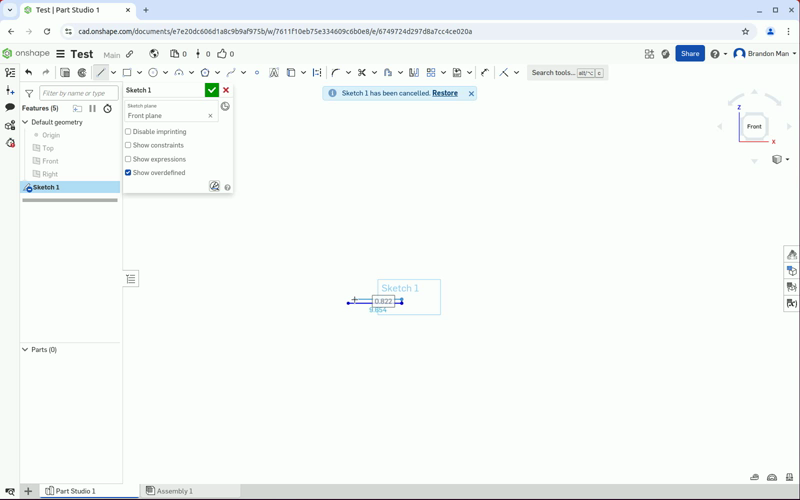
mouse_move(384, 299)
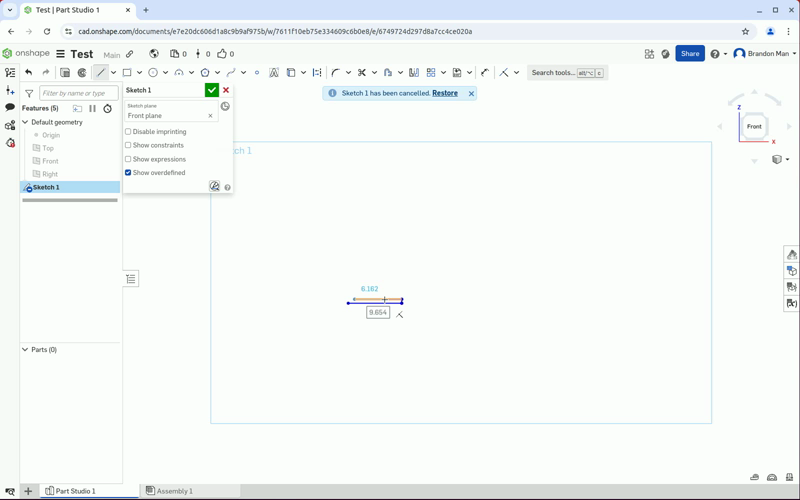
key_down(shift)
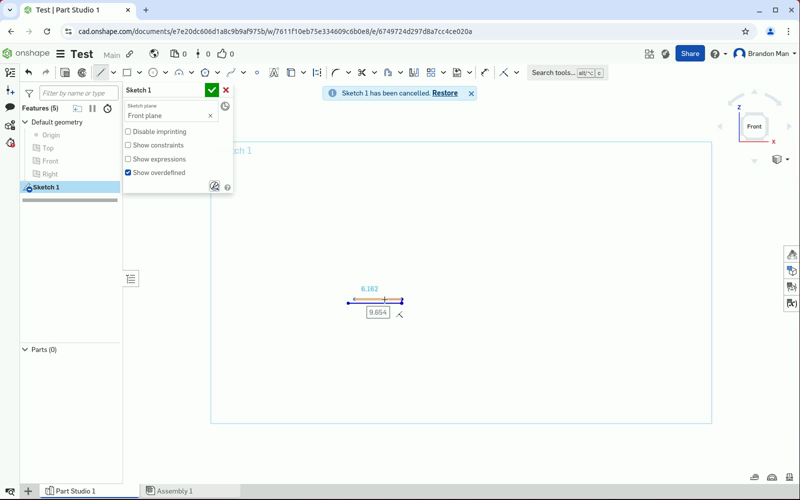
mouse_move(348, 303)
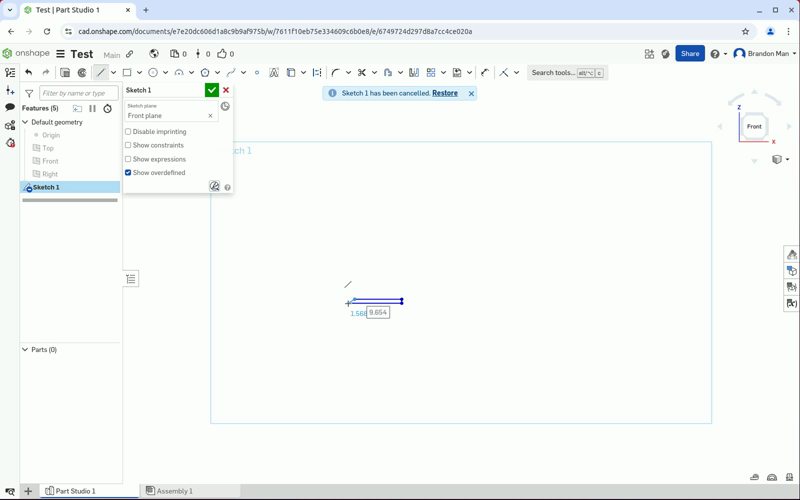
scroll(6)
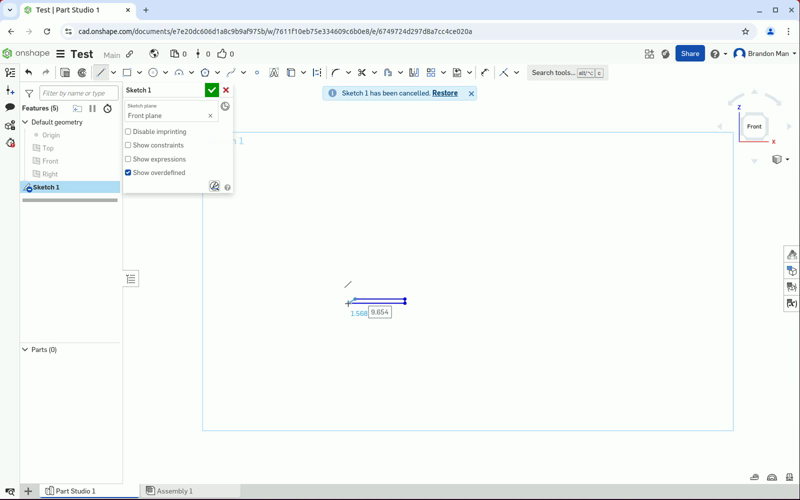
scroll(6)
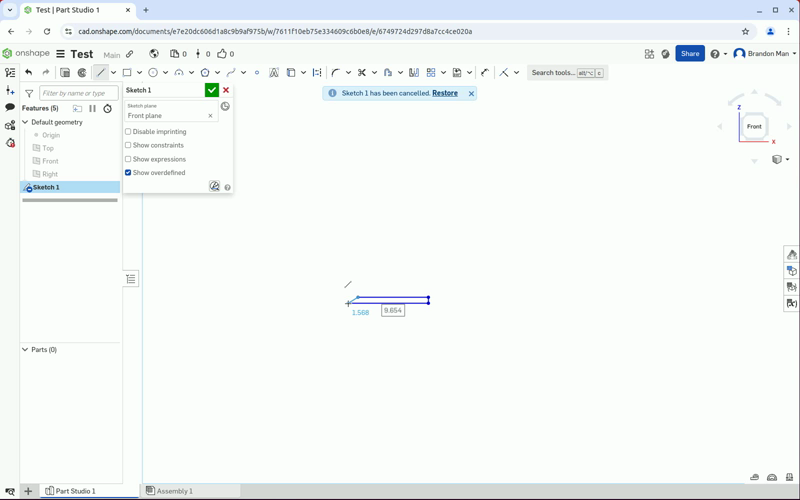
scroll(6)
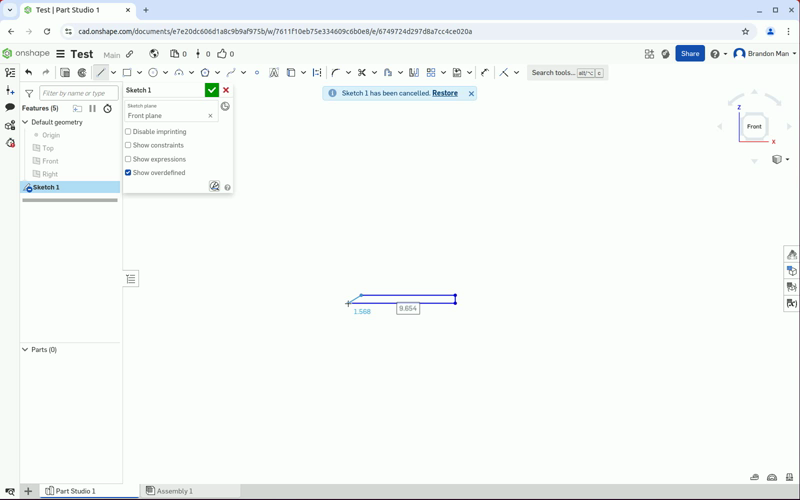
scroll(6)
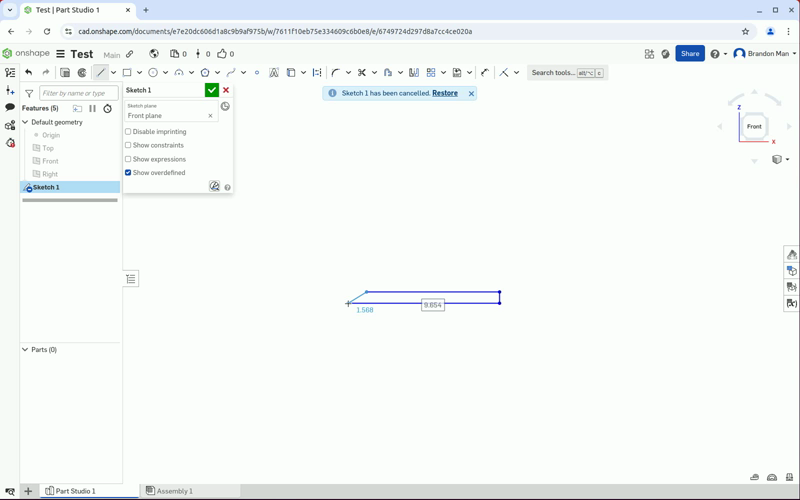
scroll(6)
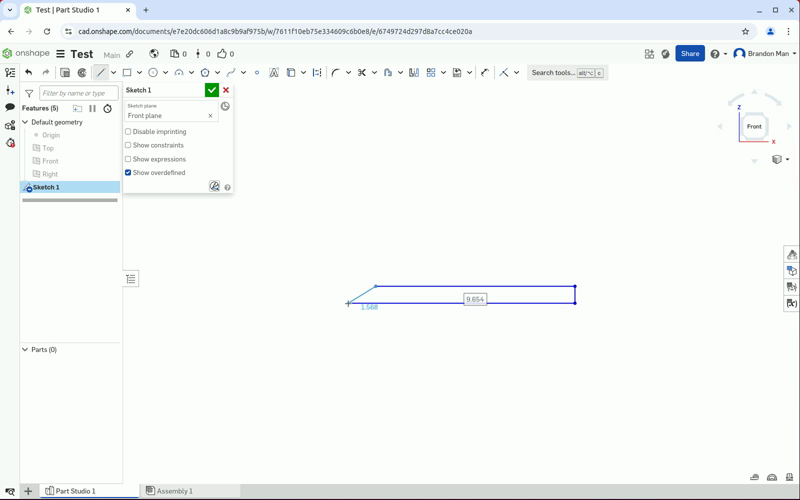
scroll(6)
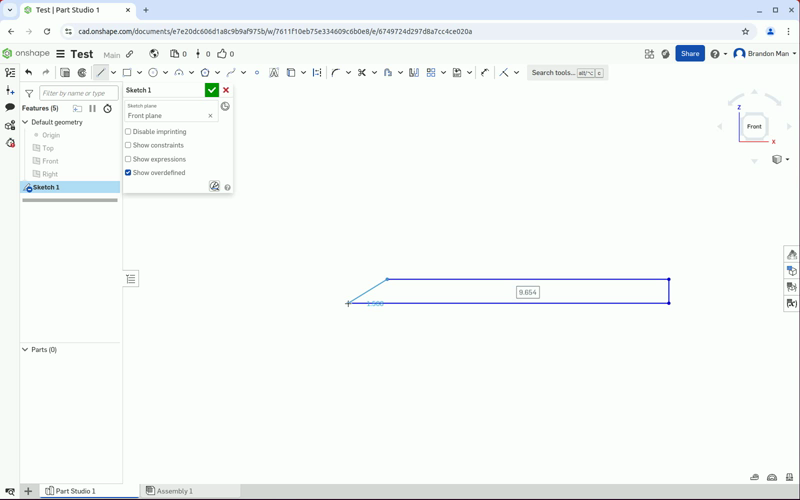
scroll(6)
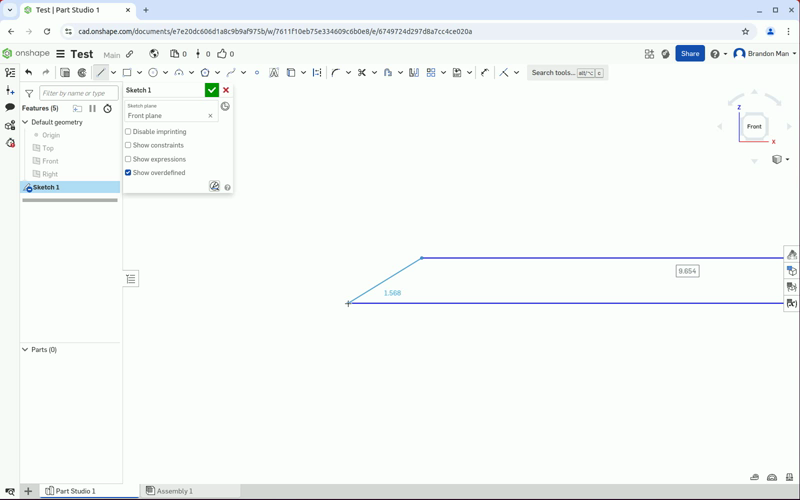
key_up(shift)
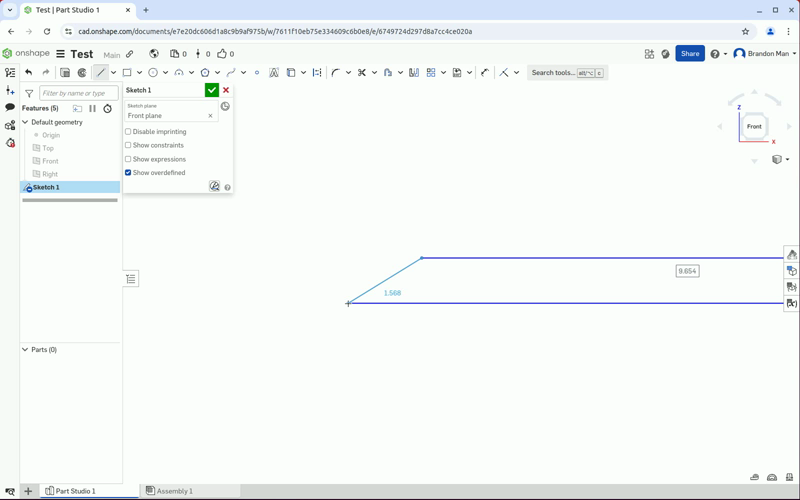
click(348, 303)
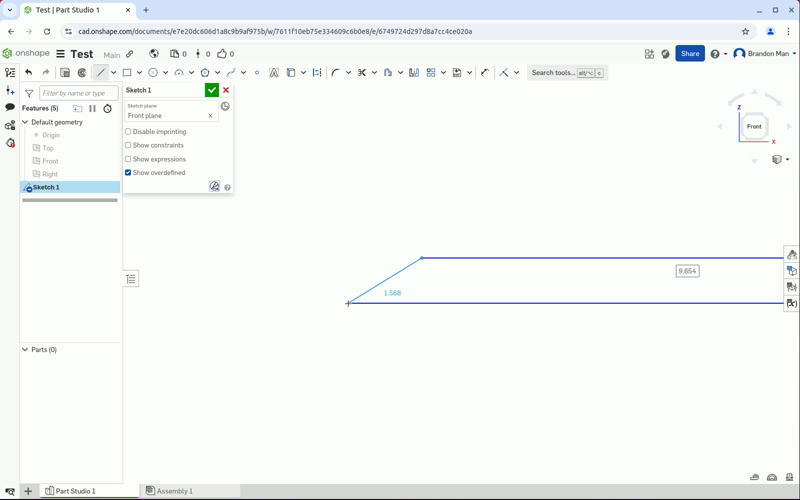
scroll(-6)
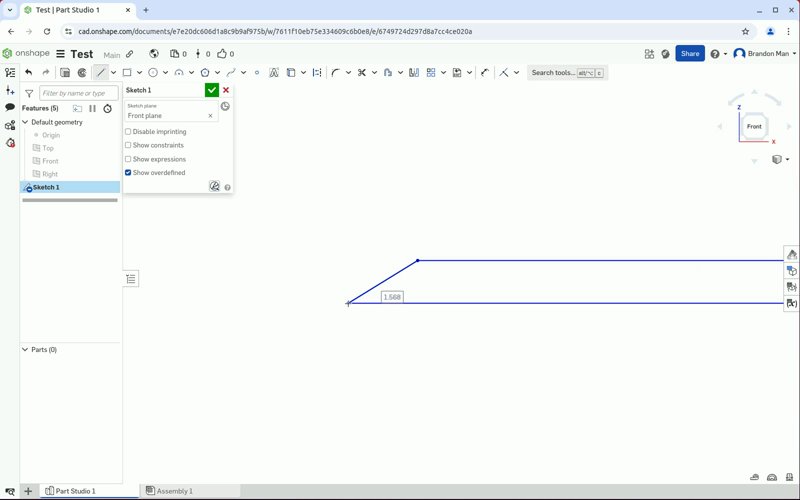
scroll(-6)
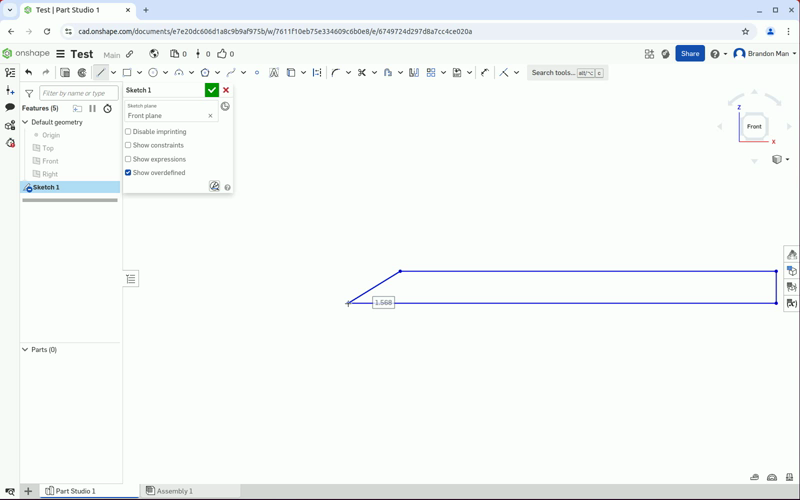
scroll(-6)
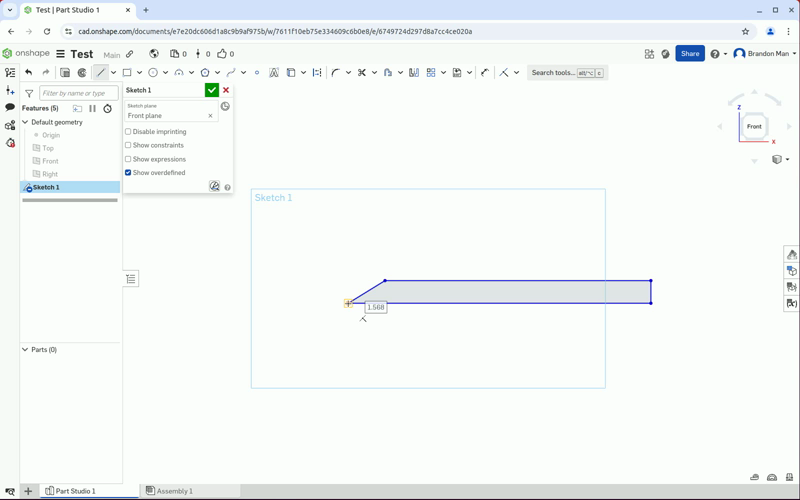
scroll(-6)
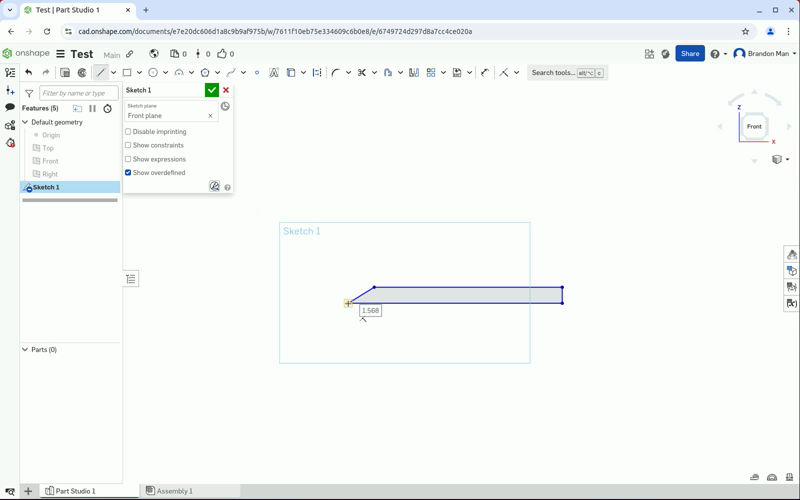
scroll(-6)
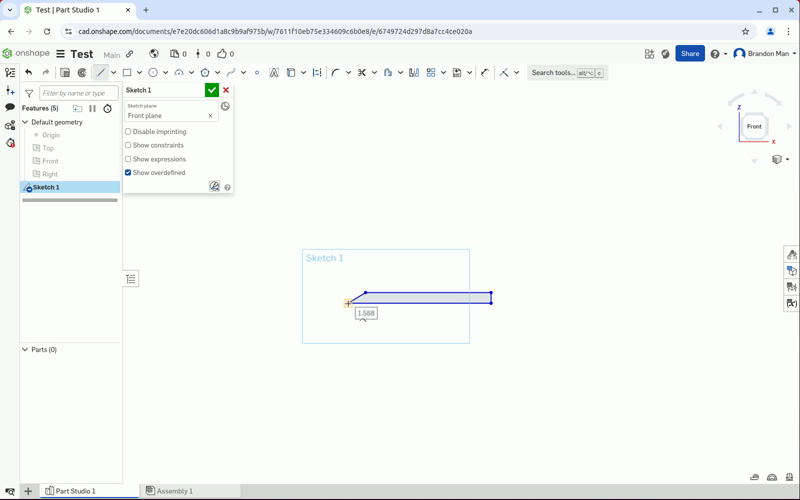
scroll(-6)
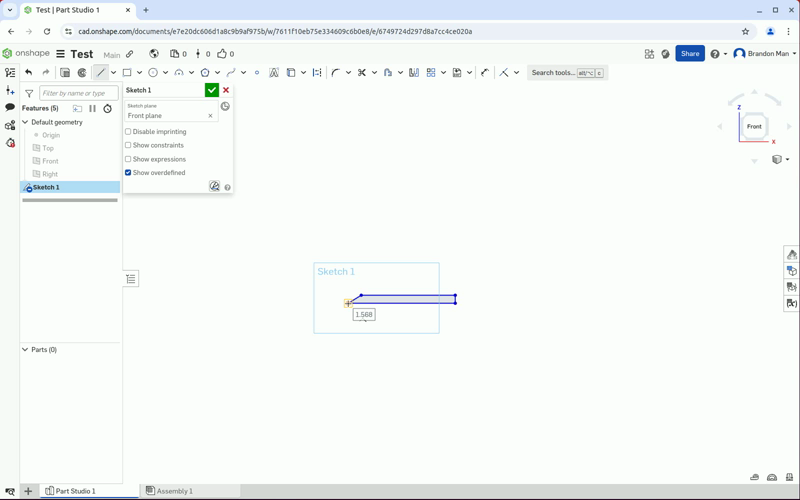
scroll(-6)
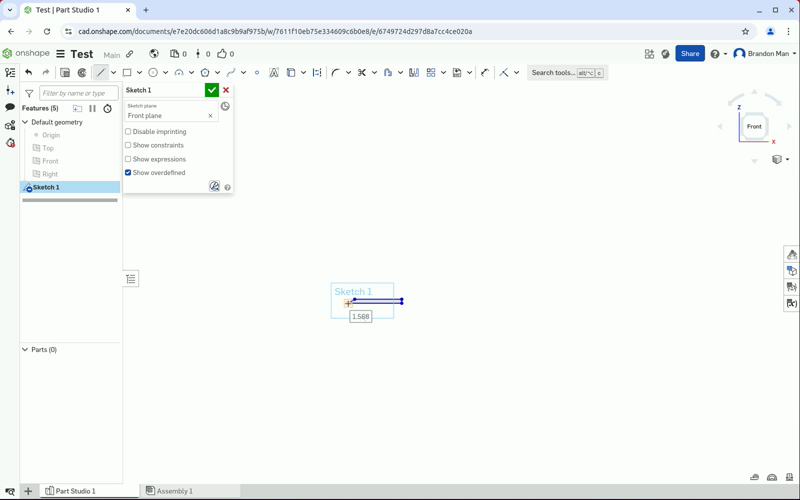
key(esc)
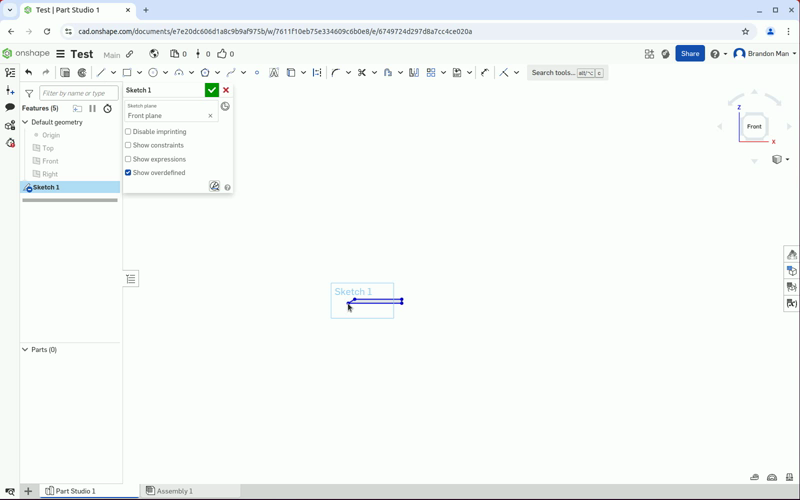
mouse_move(372, 302)
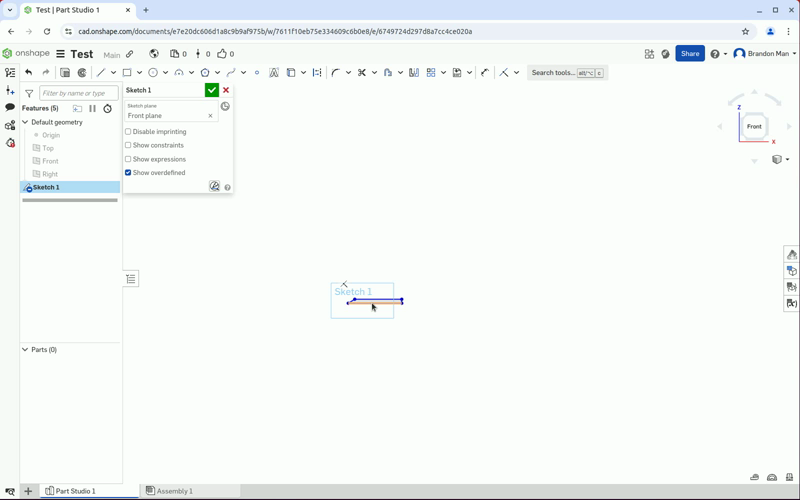
scroll(6)
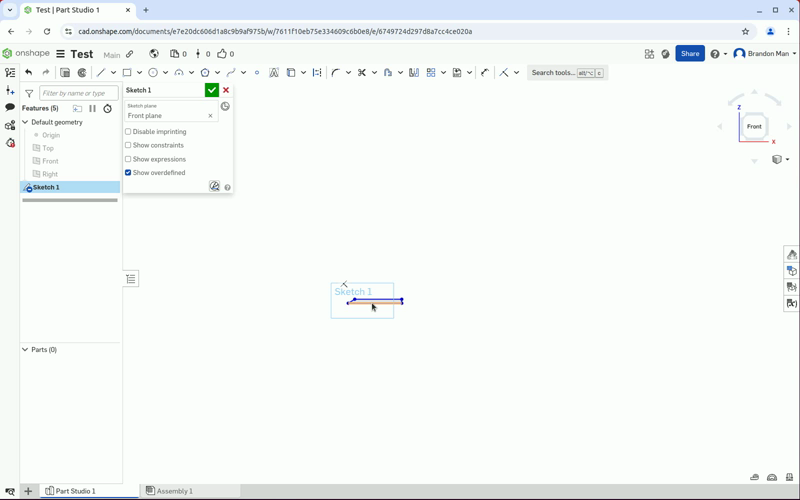
scroll(6)
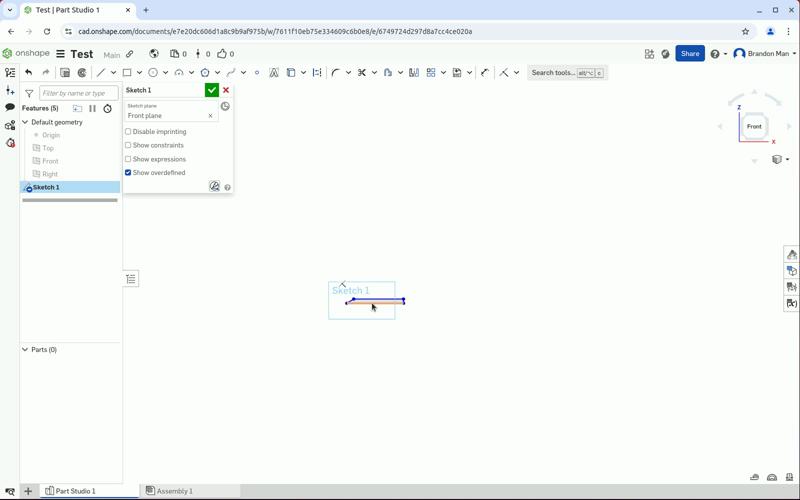
scroll(6)
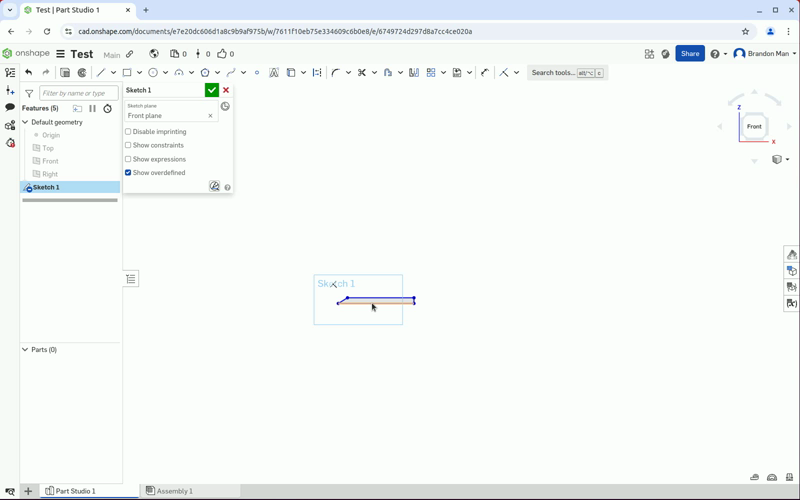
scroll(6)
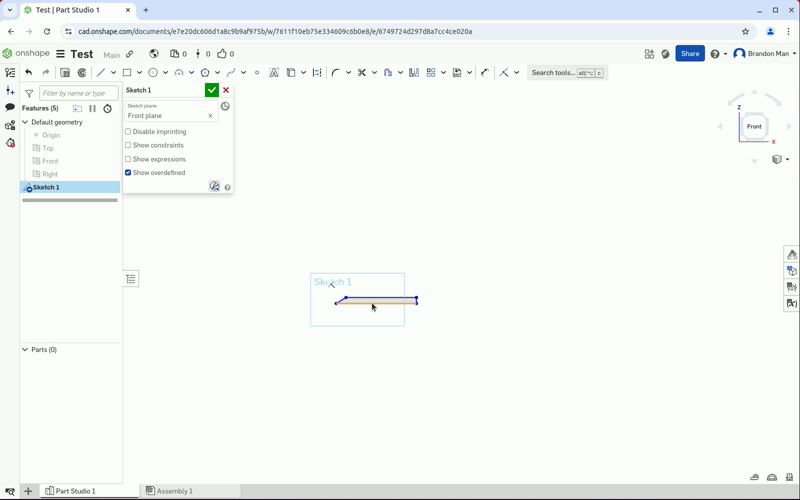
scroll(6)
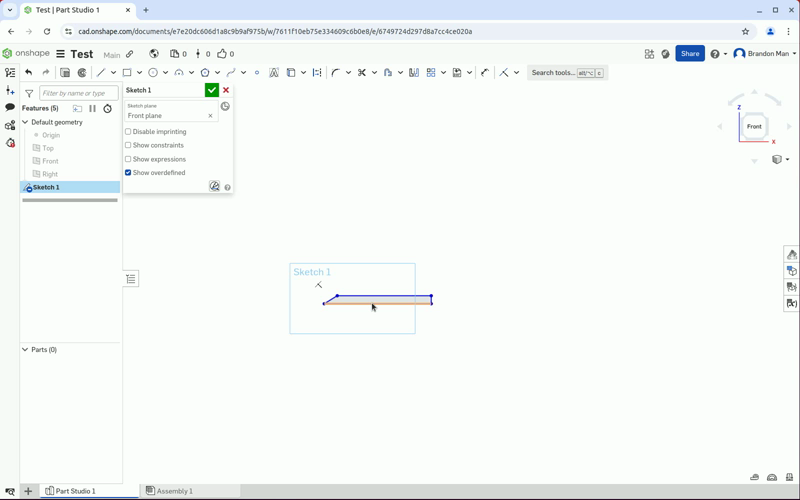
scroll(6)
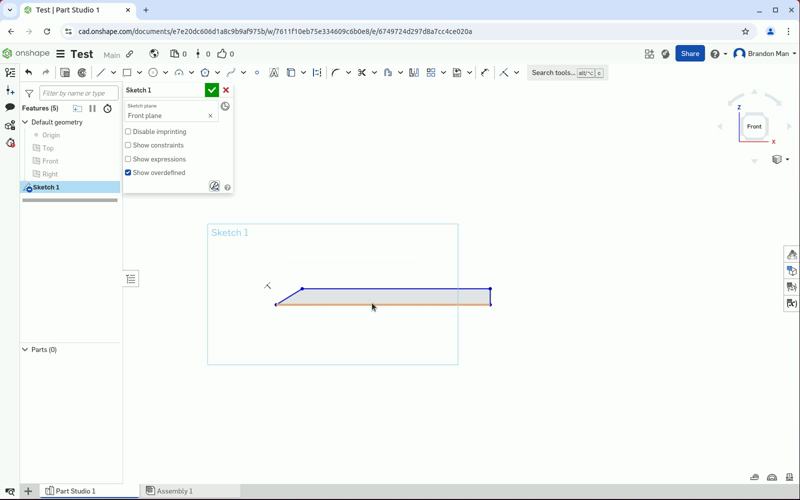
scroll(6)
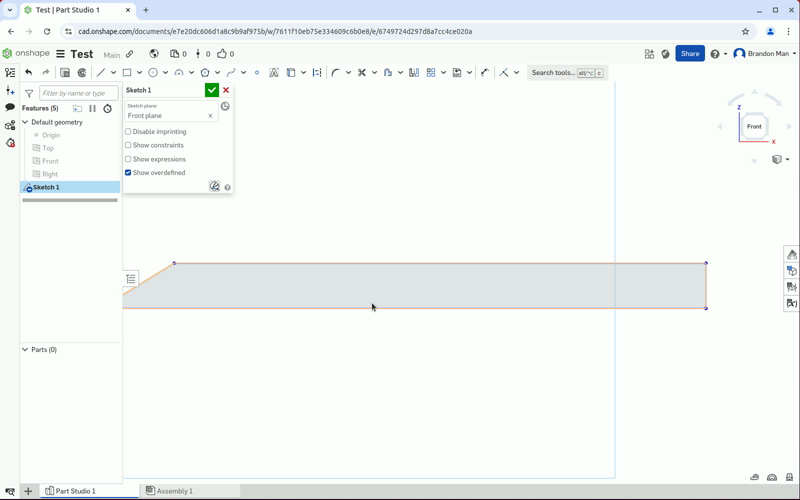
click(372, 302)
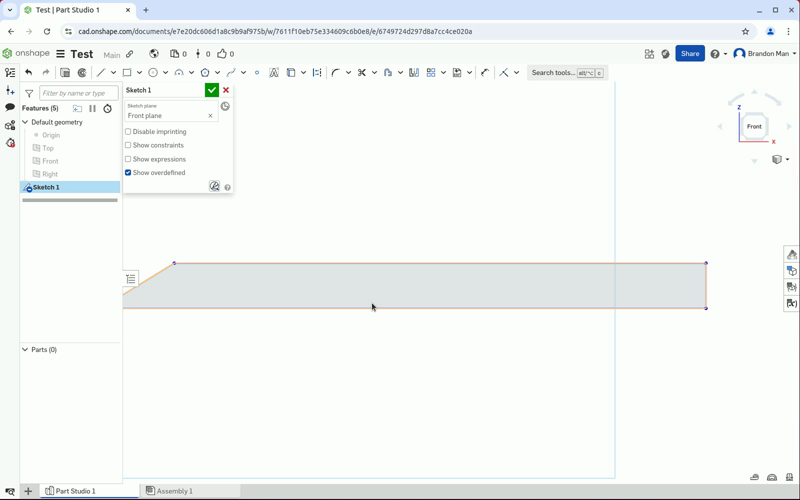
scroll(-6)
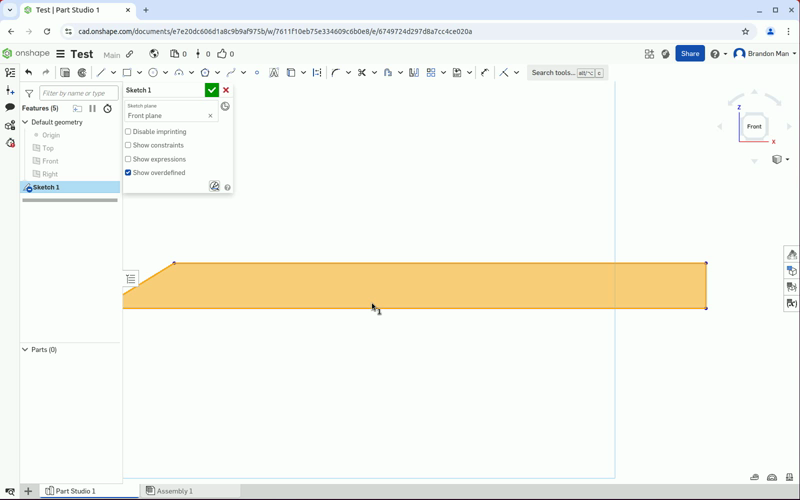
scroll(-6)
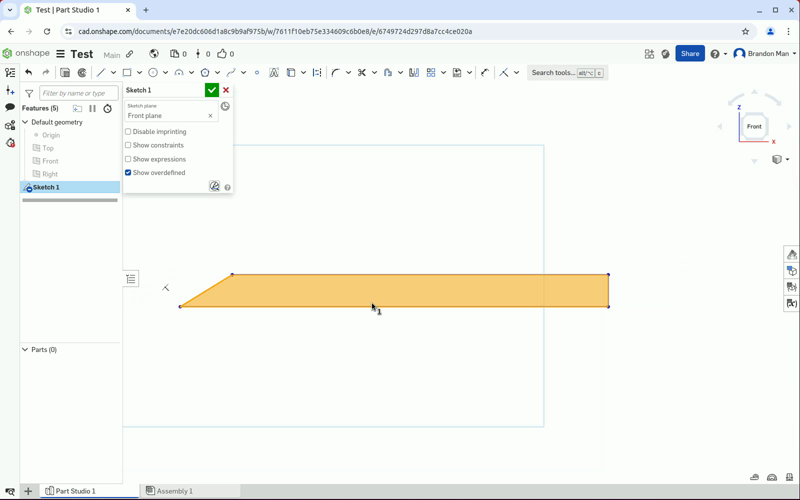
scroll(-6)
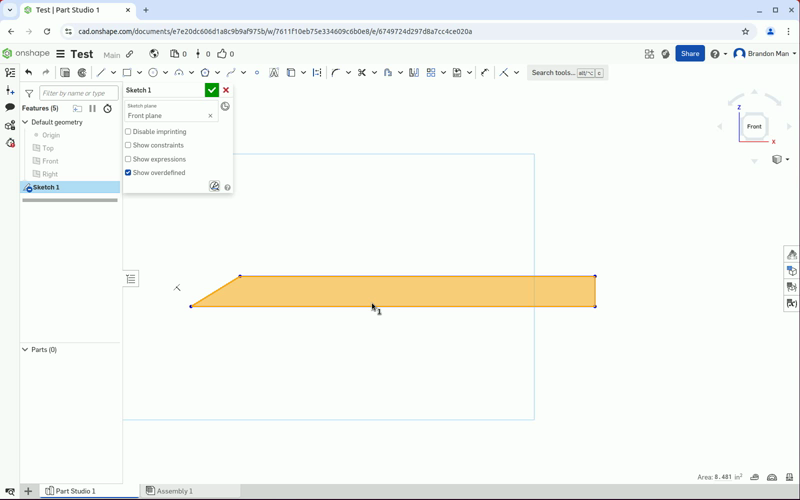
scroll(-6)
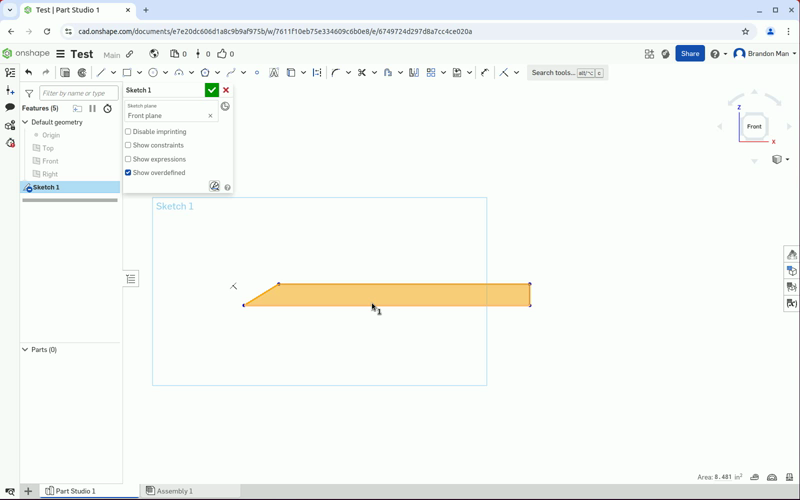
scroll(-6)
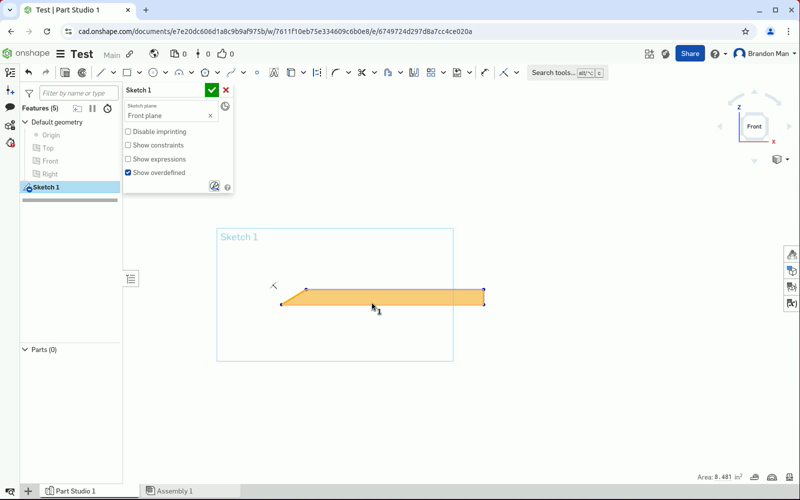
scroll(-6)
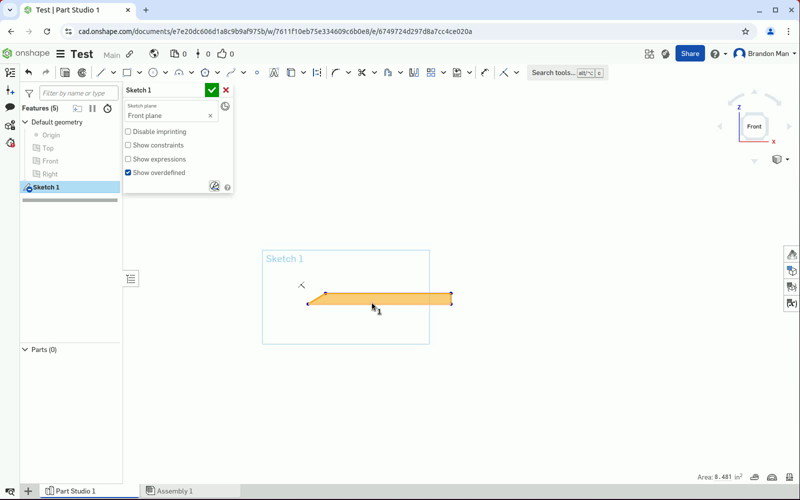
scroll(-6)
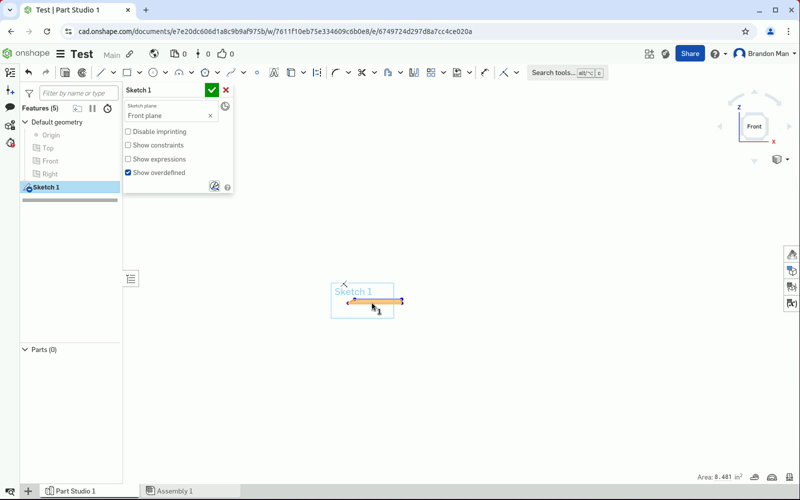
mouse_move(73, 352)
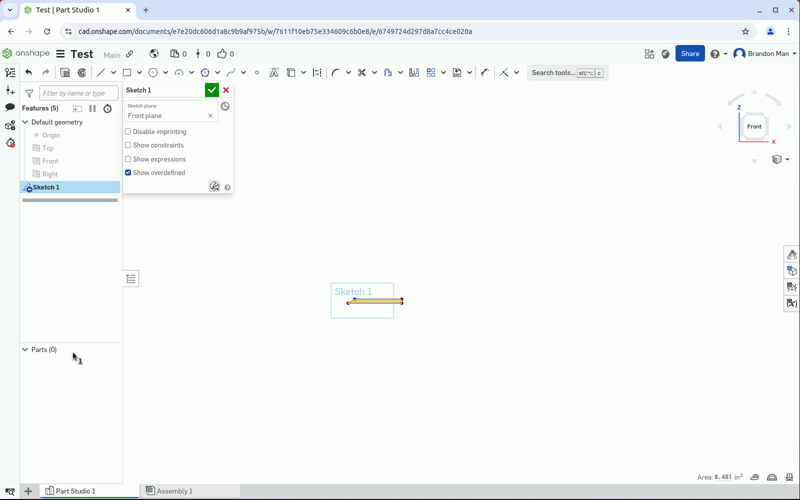
key(shift+y)
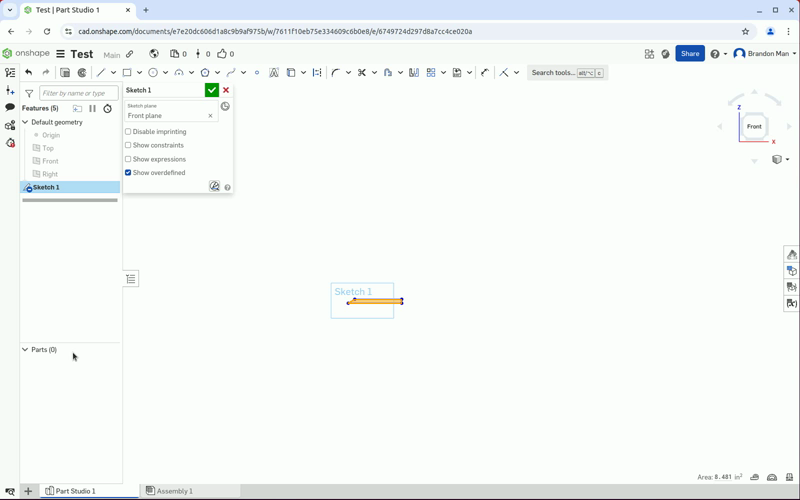
key(shift+e)
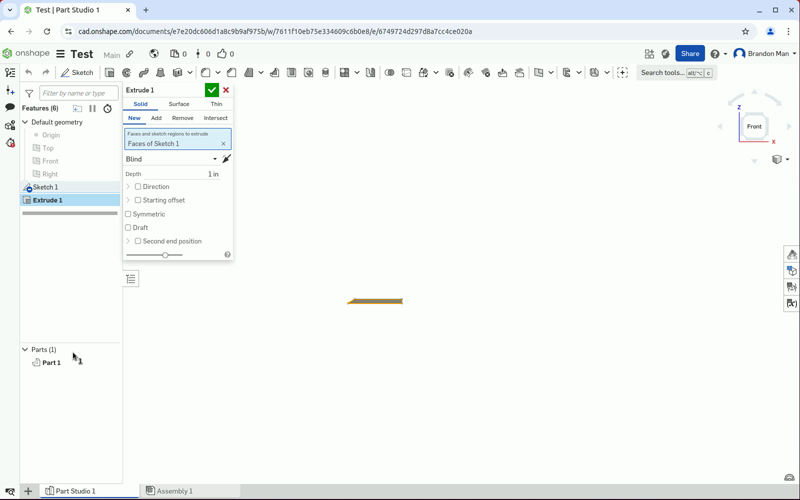
mouse_move(143, 106)
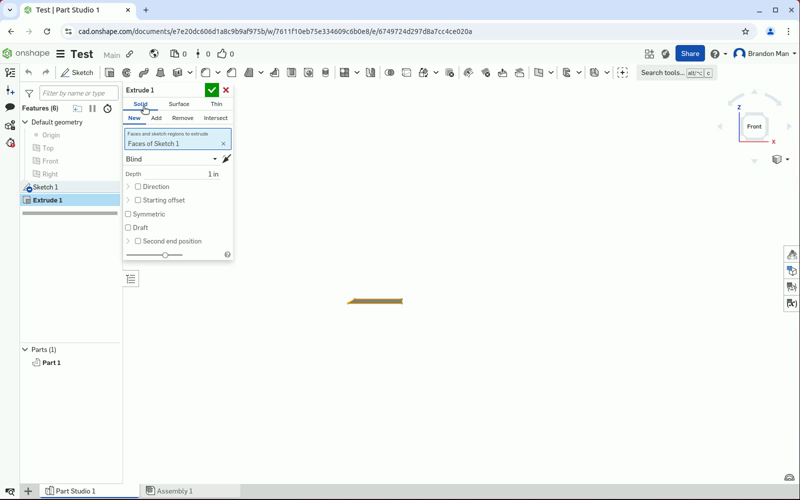
click(143, 106)
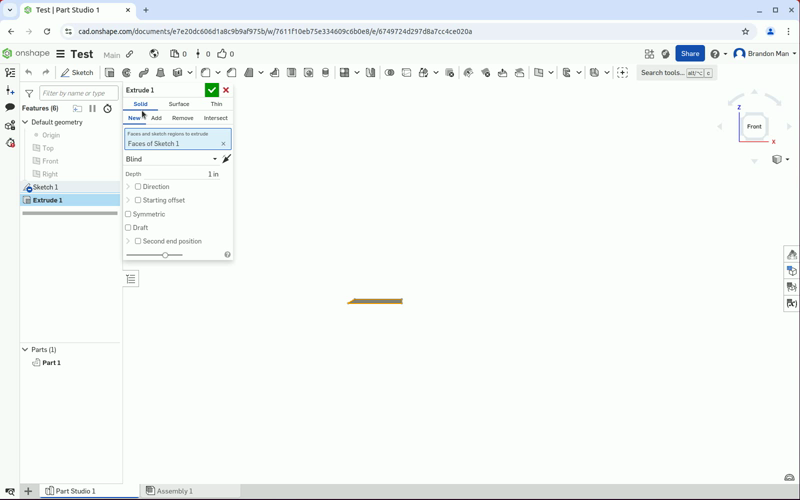
mouse_move(137, 120)
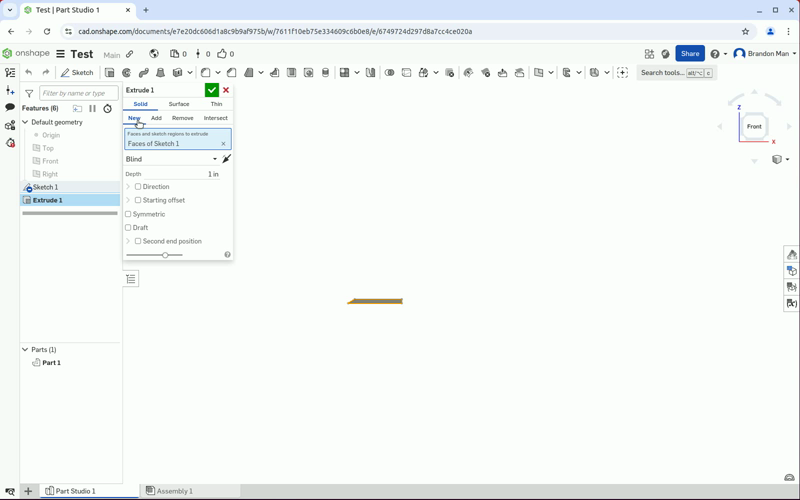
click(137, 120)
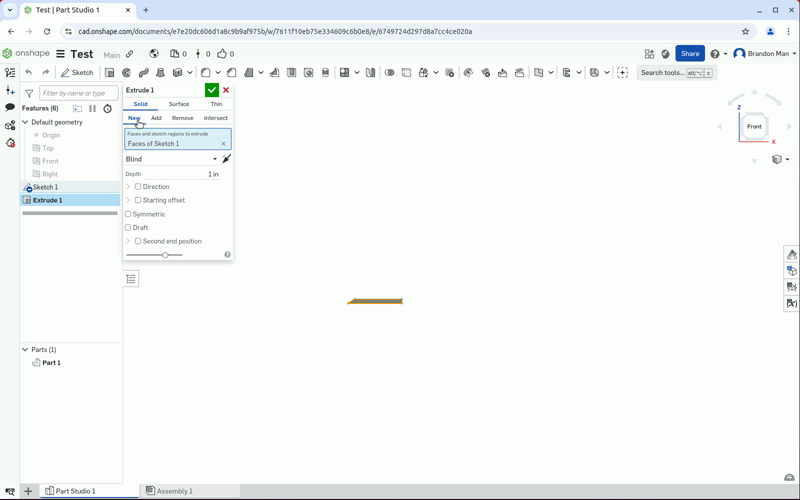
key(tab, 4)
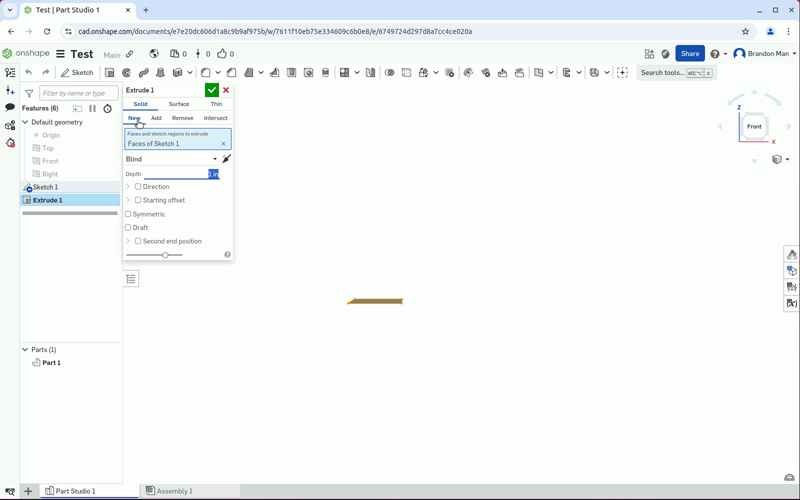
text(0.722)
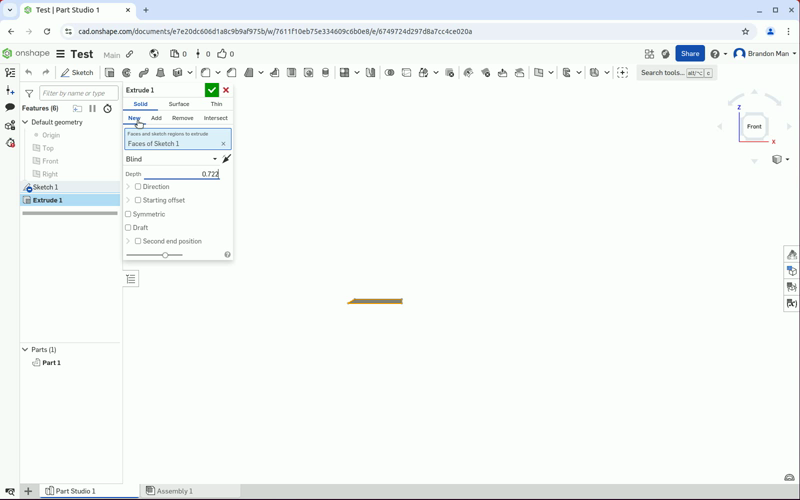
key(enter)
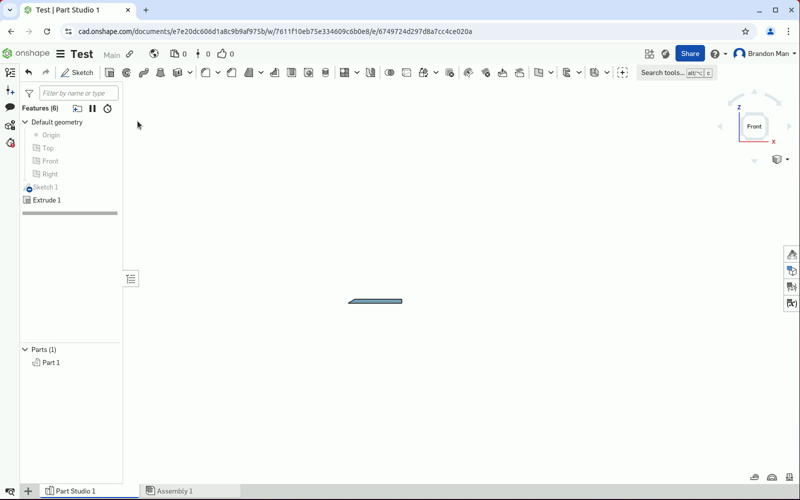
key(shift+h)
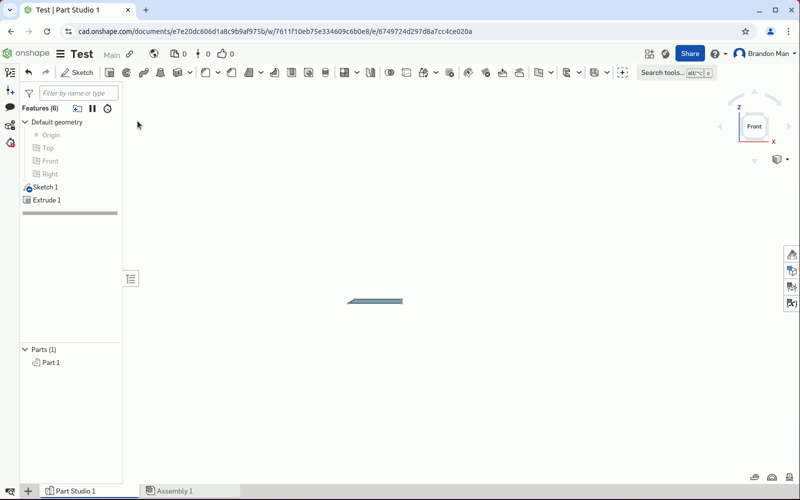
key(shift+h)
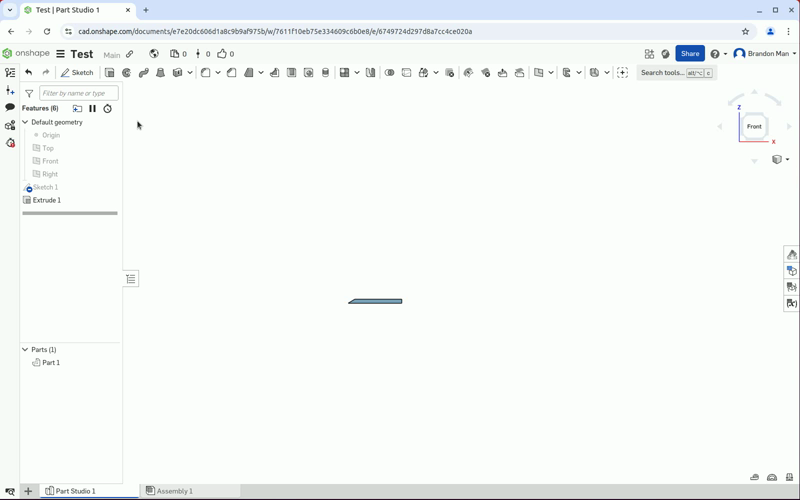
mouse_move(73, 189)
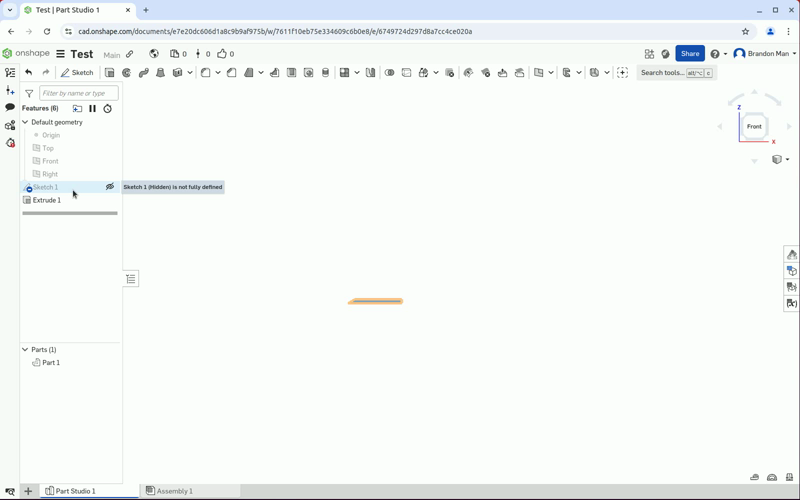
click(73, 189)
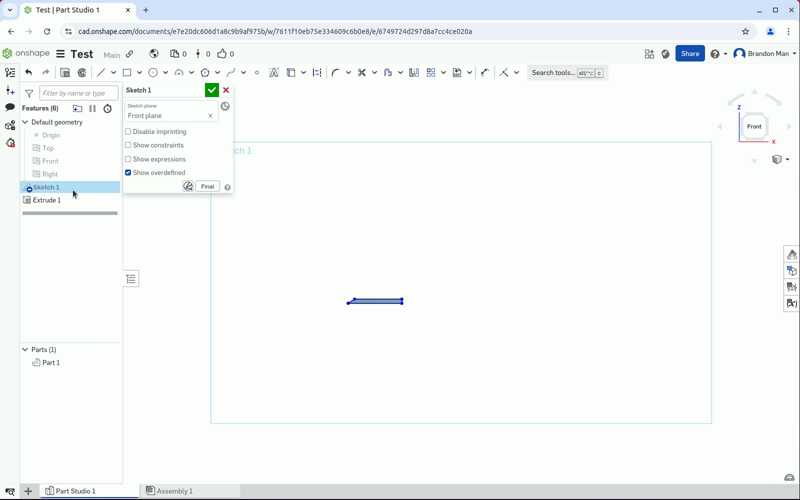
mouse_move(229, 92)
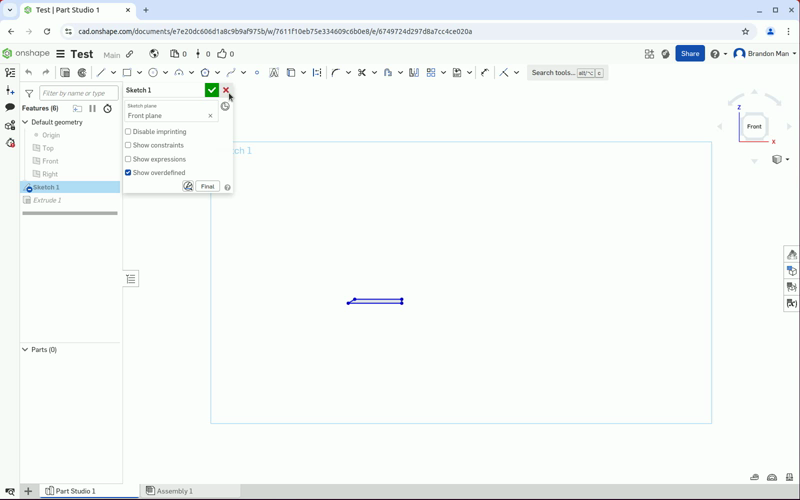
click(229, 92)
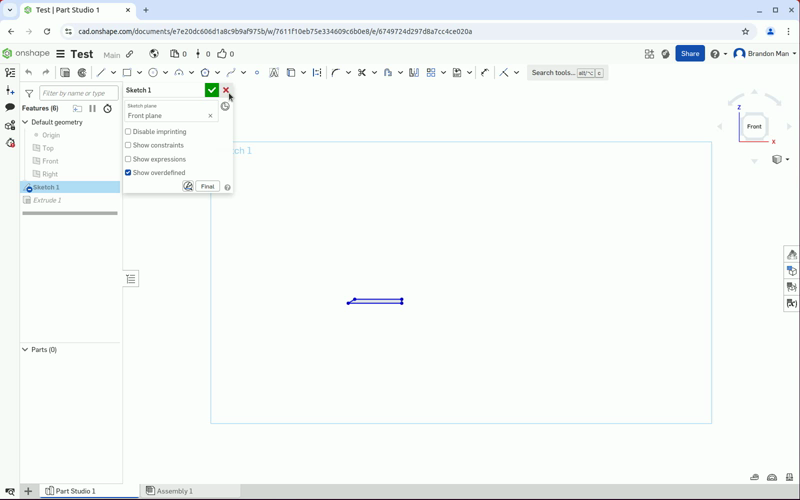
key(shift+s)
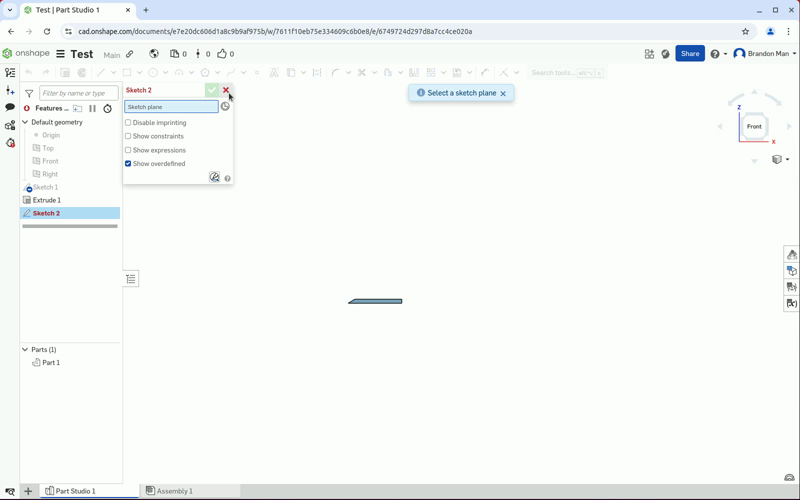
mouse_move(73, 163)
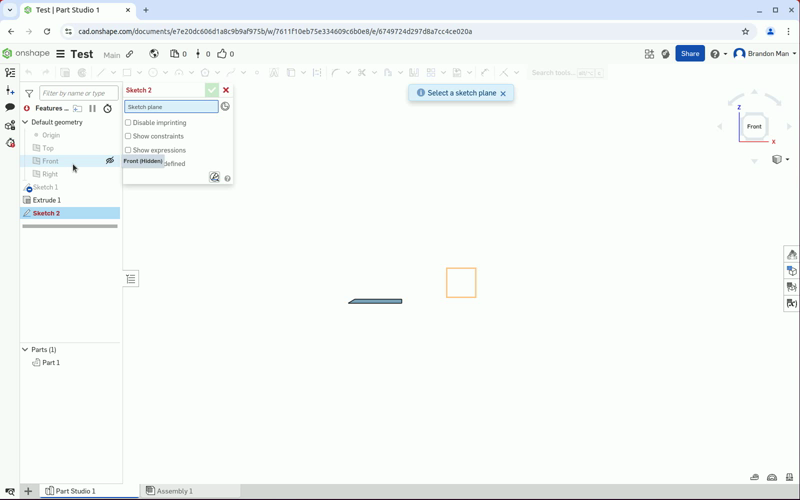
click(73, 163)
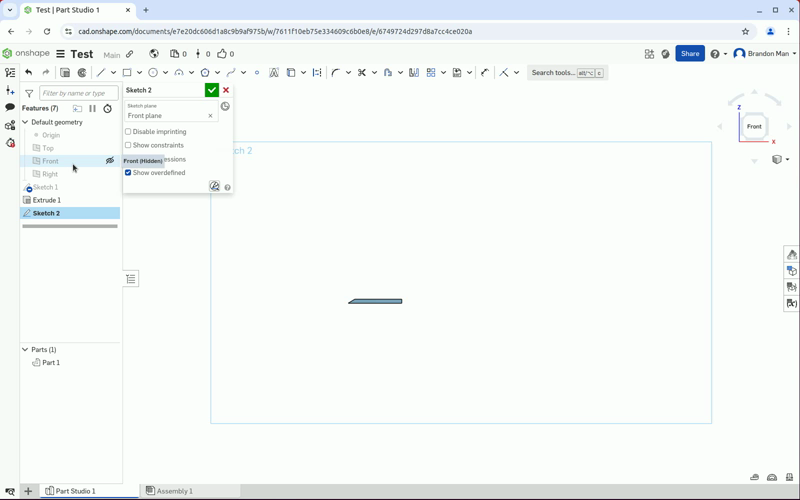
mouse_move(73, 352)
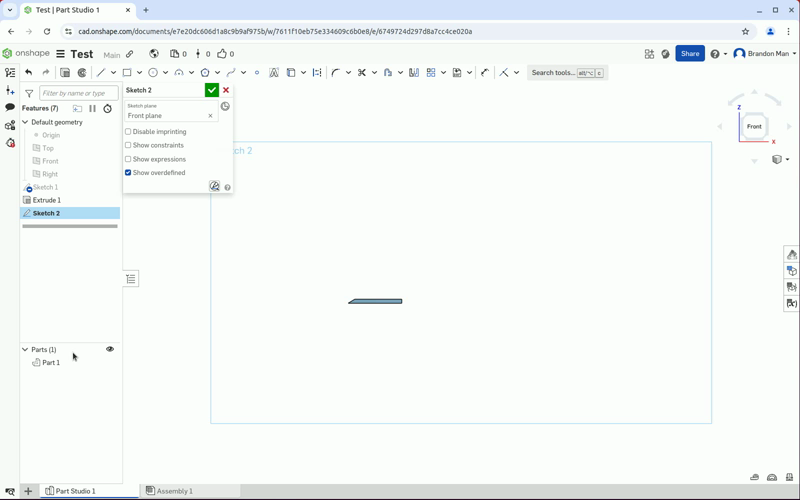
key(y)
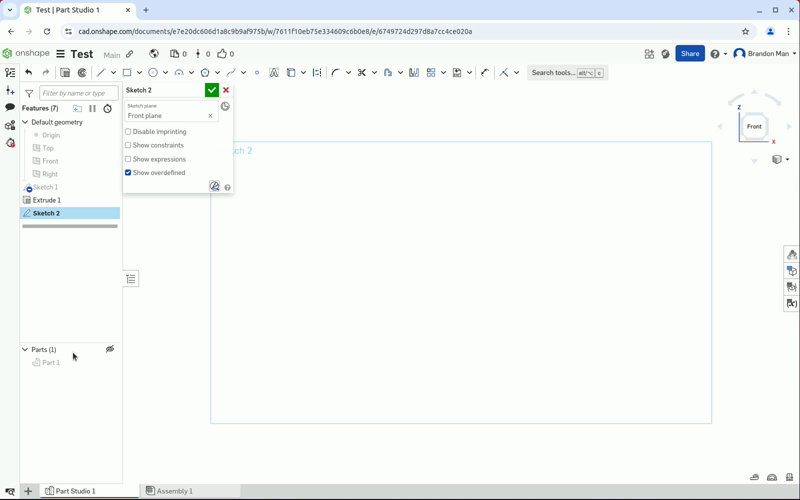
key(l)
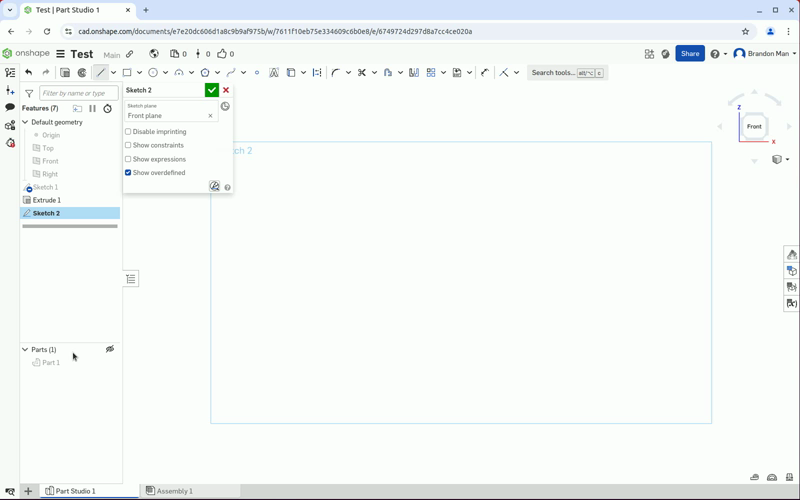
key_down(shift)
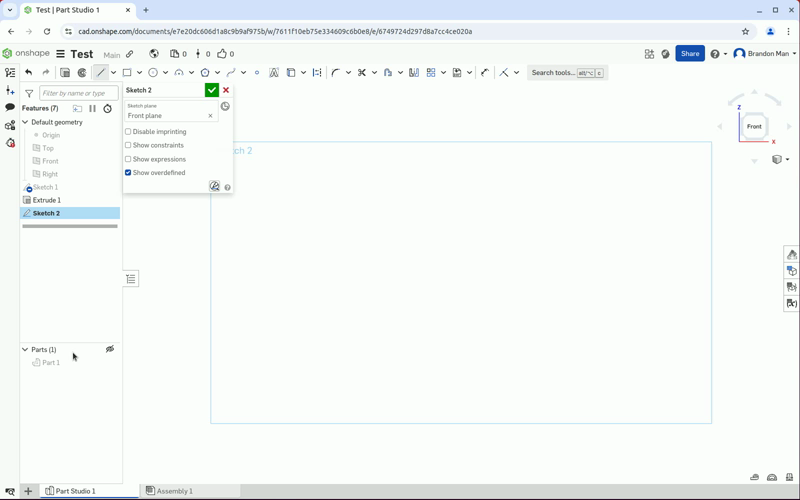
mouse_move(401, 303)
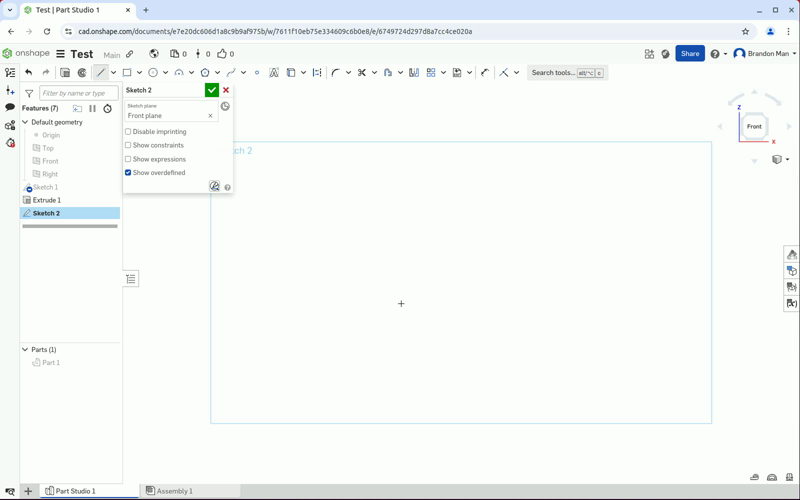
click(401, 303)
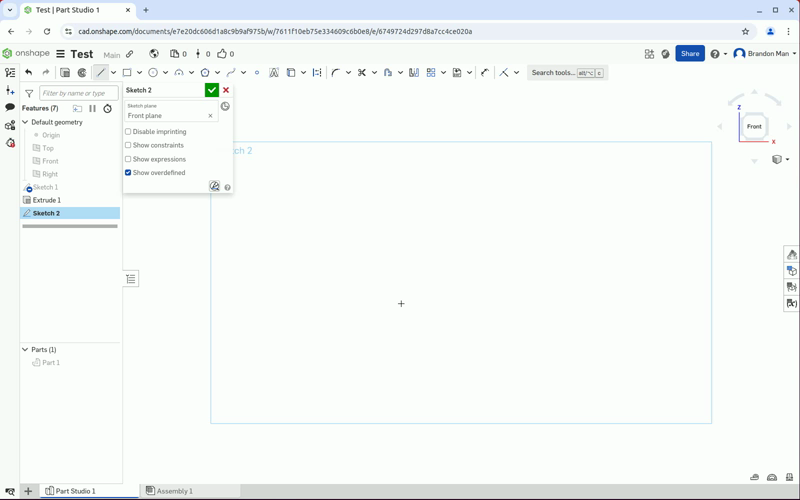
key_up(shift)
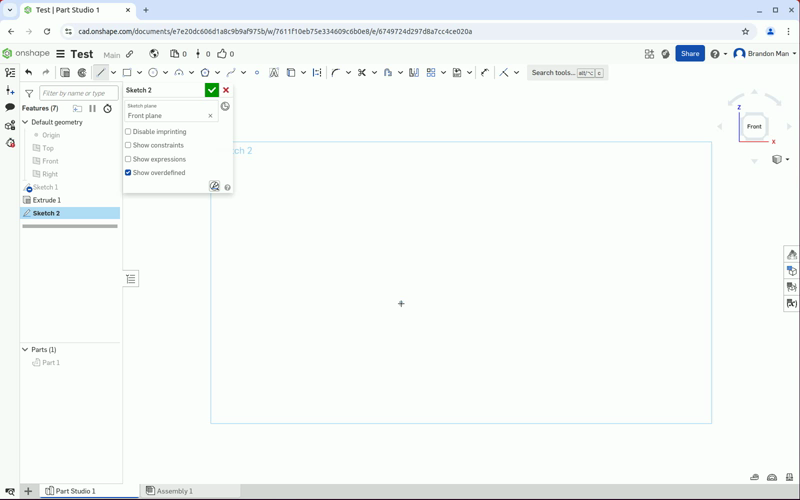
key_down(shift)
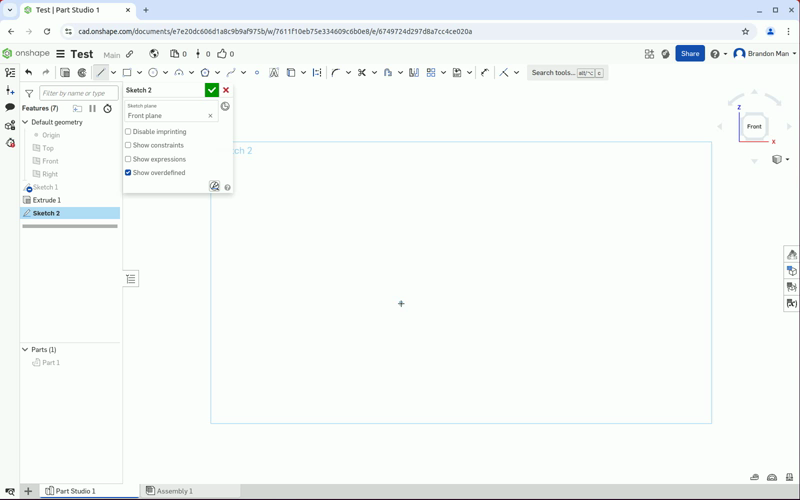
mouse_move(431, 303)
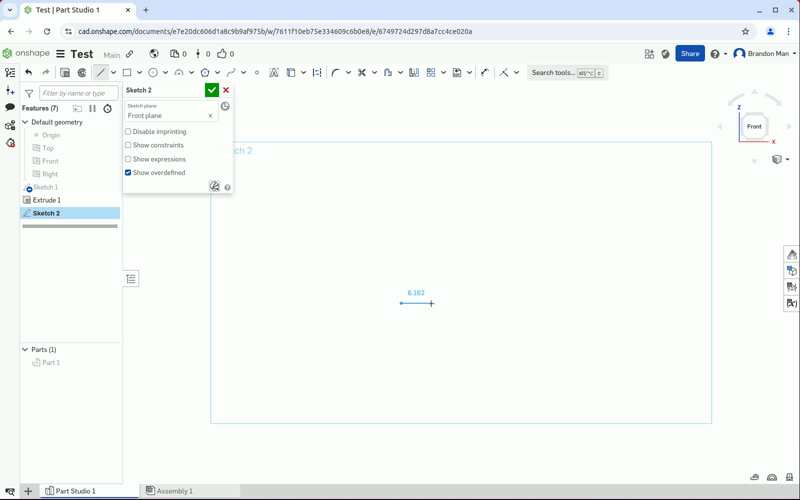
mouse_move(402, 303)
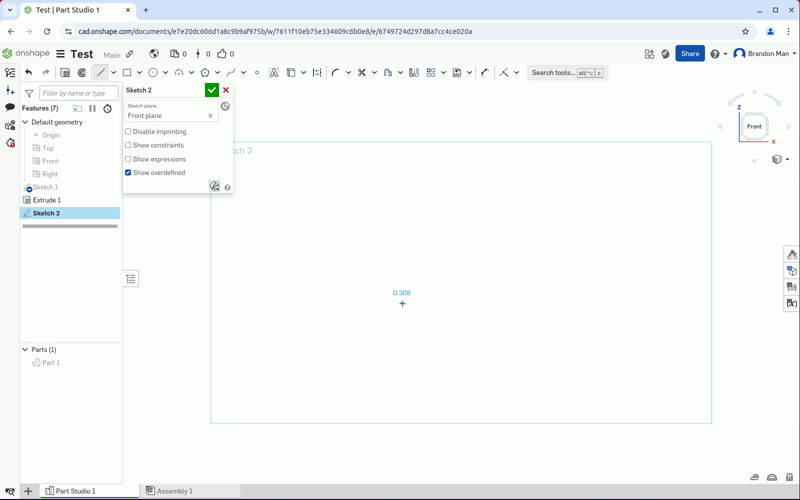
scroll(6)
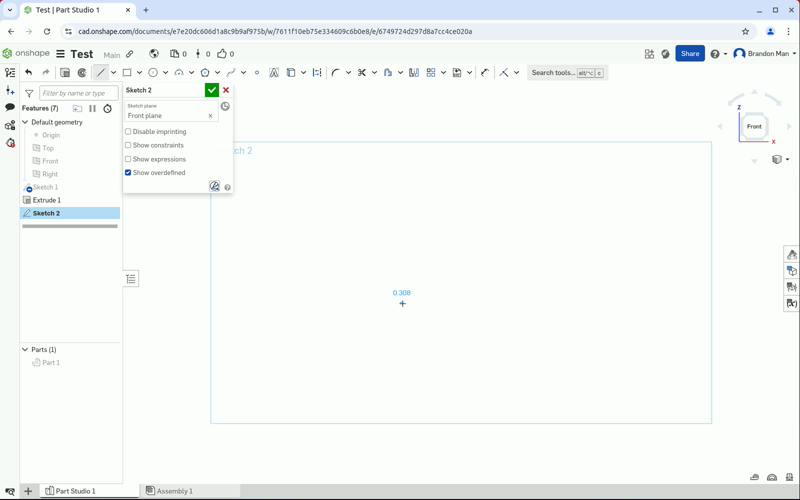
scroll(6)
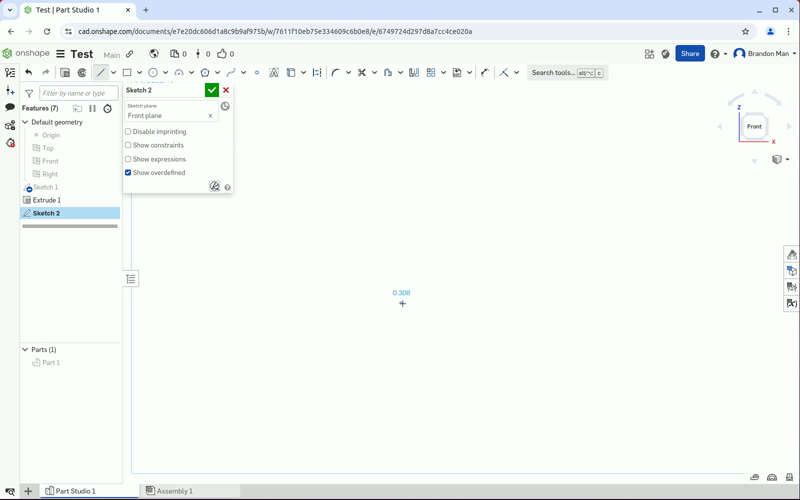
scroll(6)
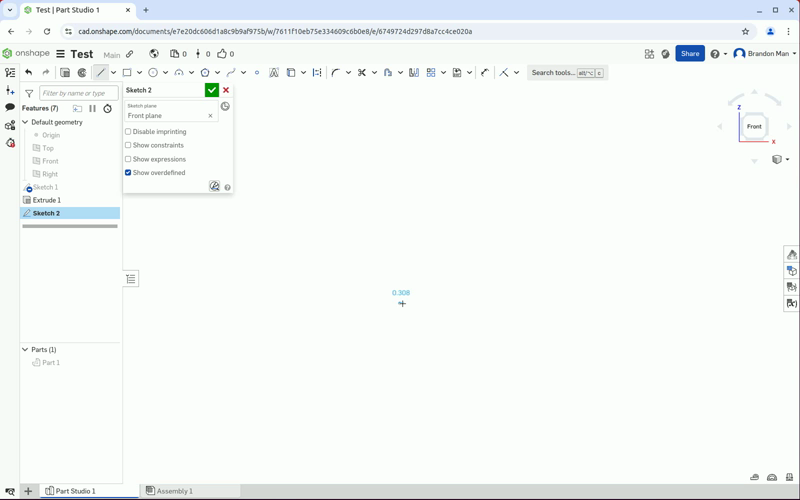
scroll(6)
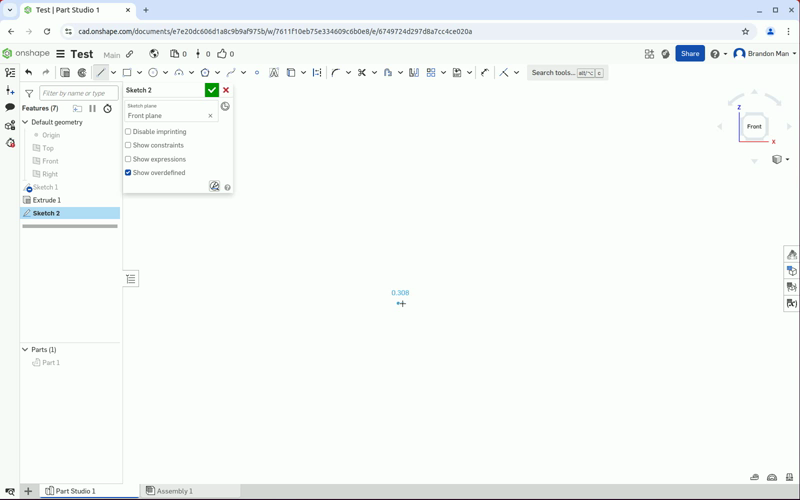
scroll(6)
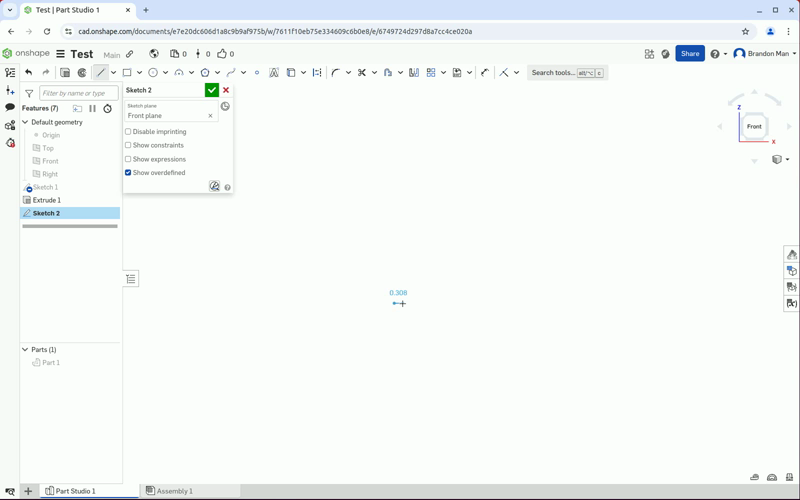
scroll(6)
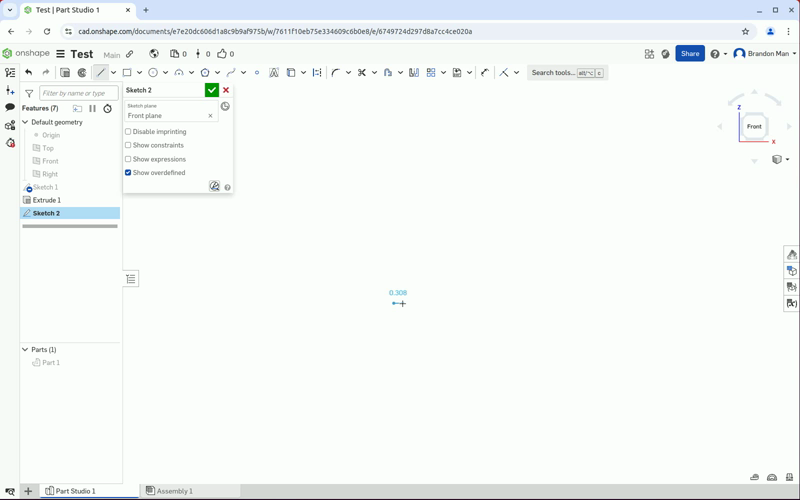
scroll(6)
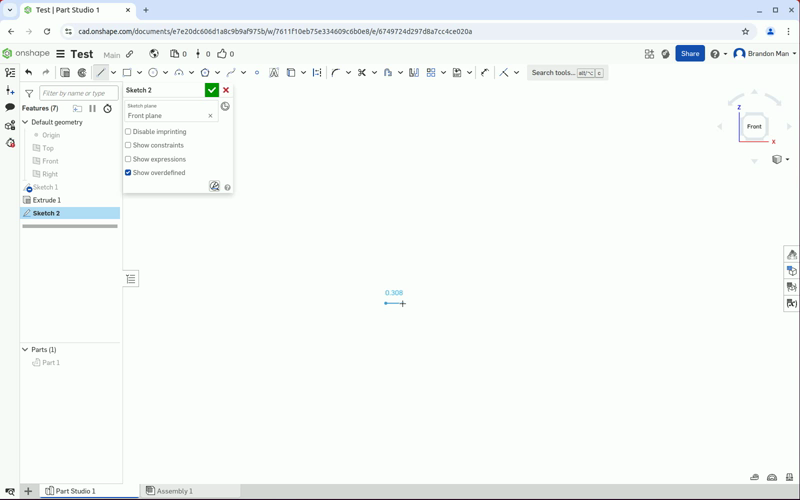
click(402, 303)
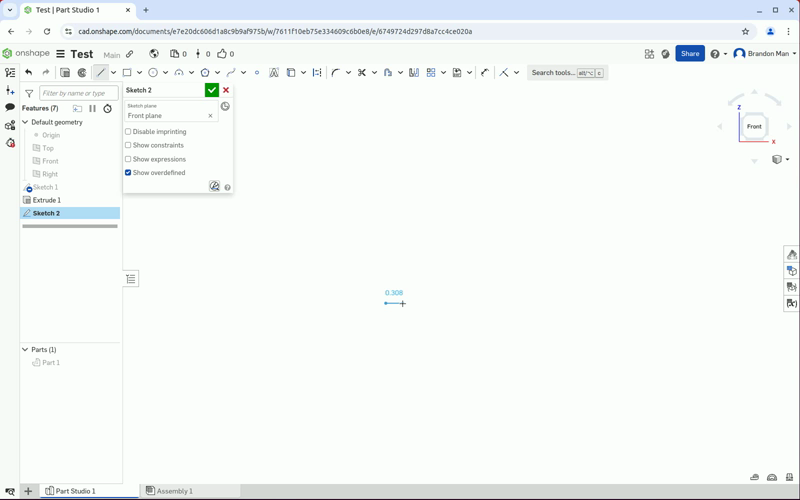
scroll(-6)
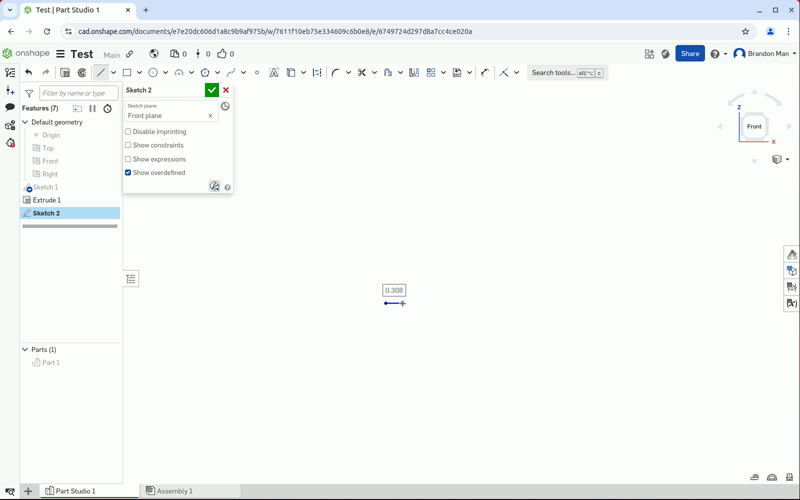
scroll(-6)
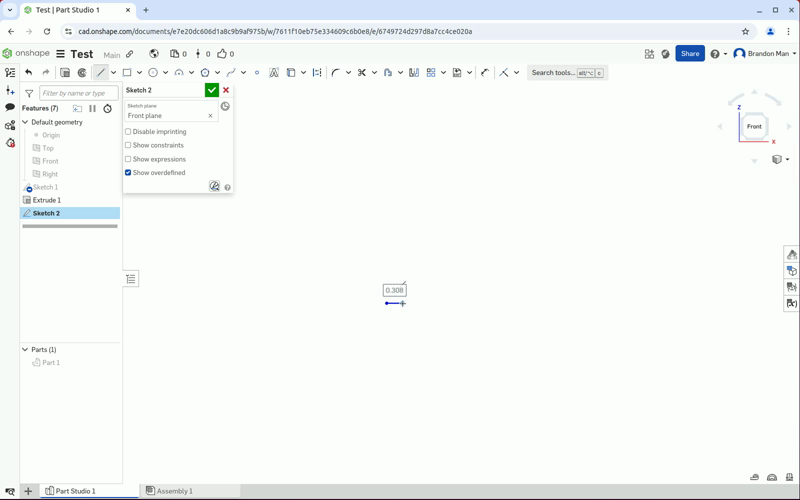
scroll(-6)
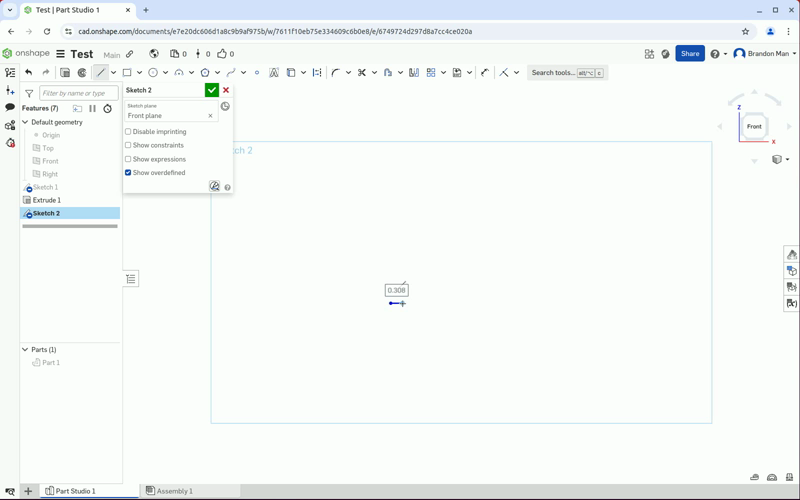
scroll(-6)
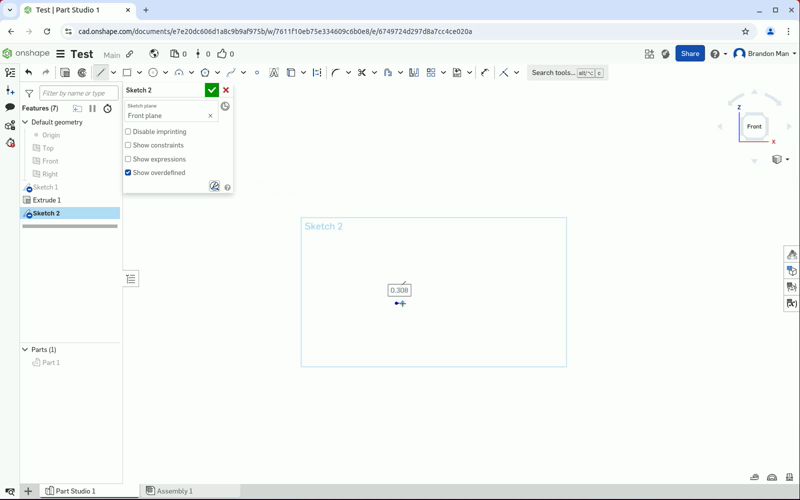
scroll(-6)
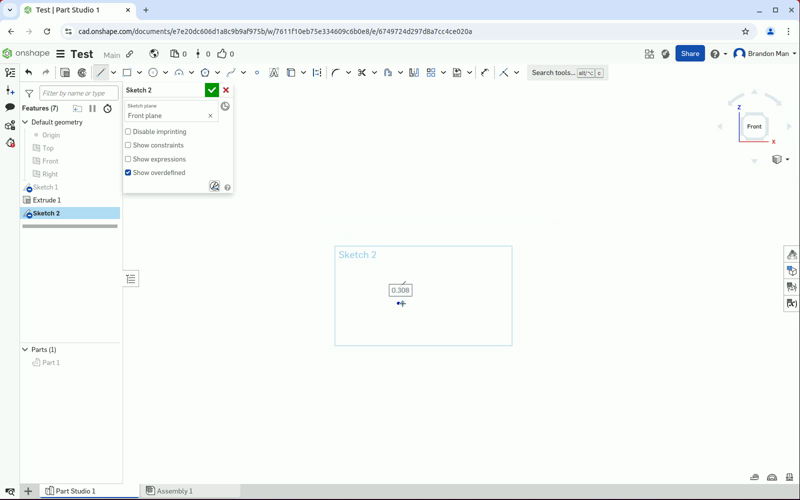
scroll(-6)
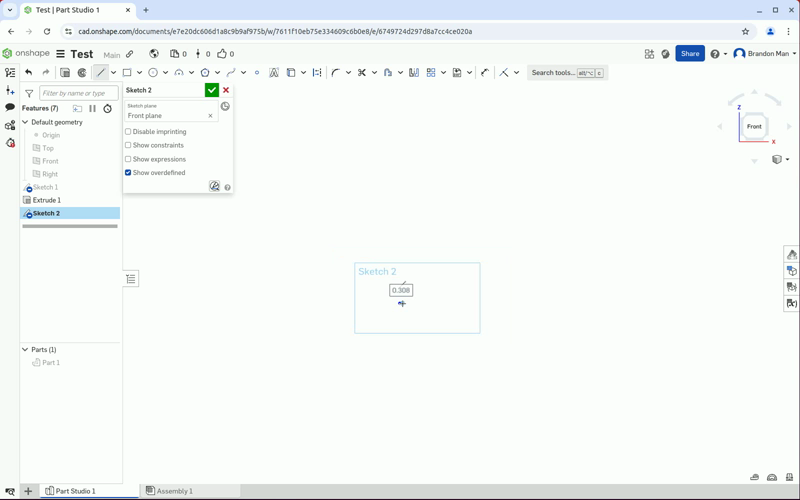
scroll(-6)
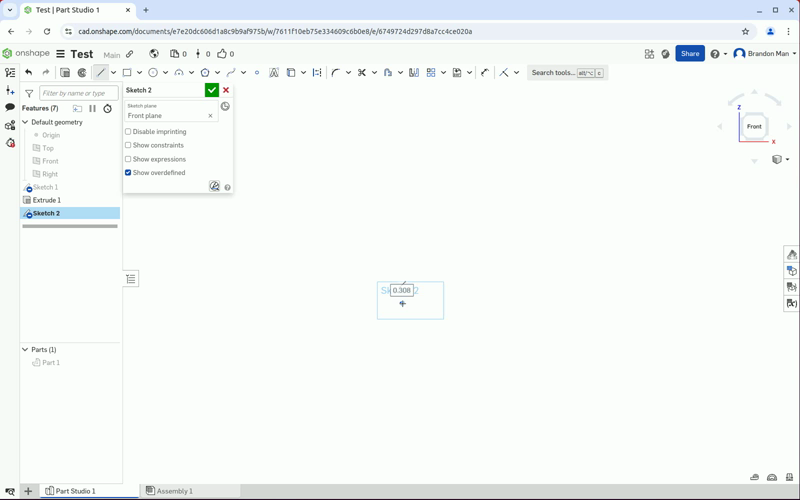
key_up(shift)
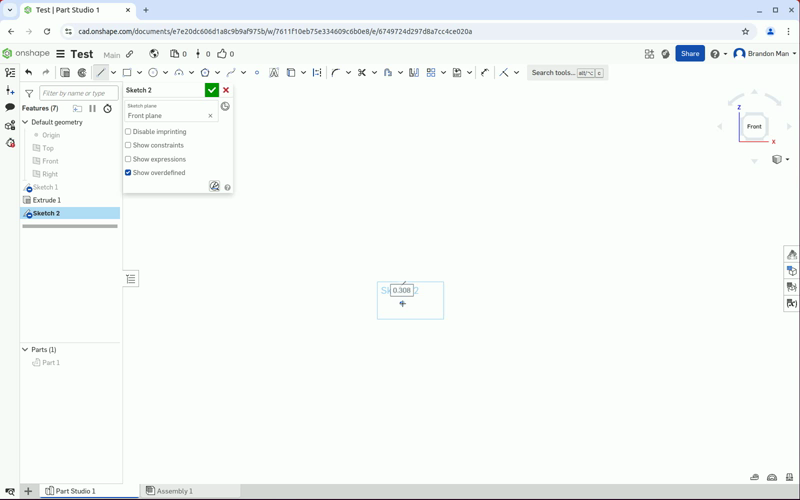
key_down(shift)
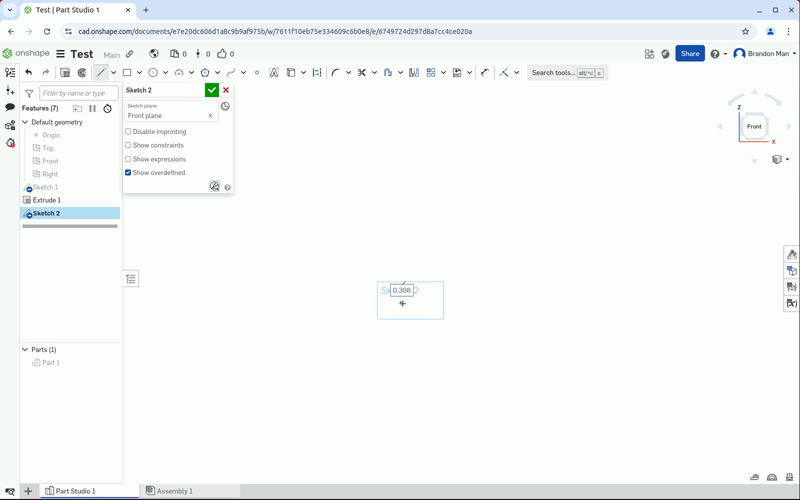
mouse_move(432, 303)
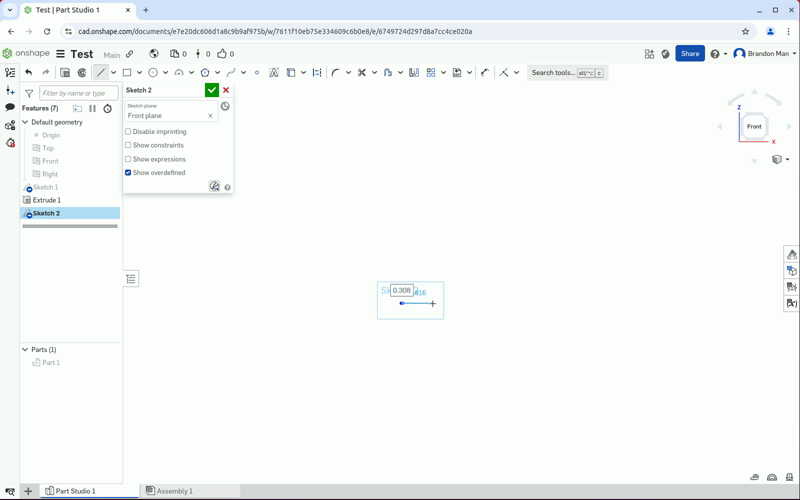
mouse_move(401, 298)
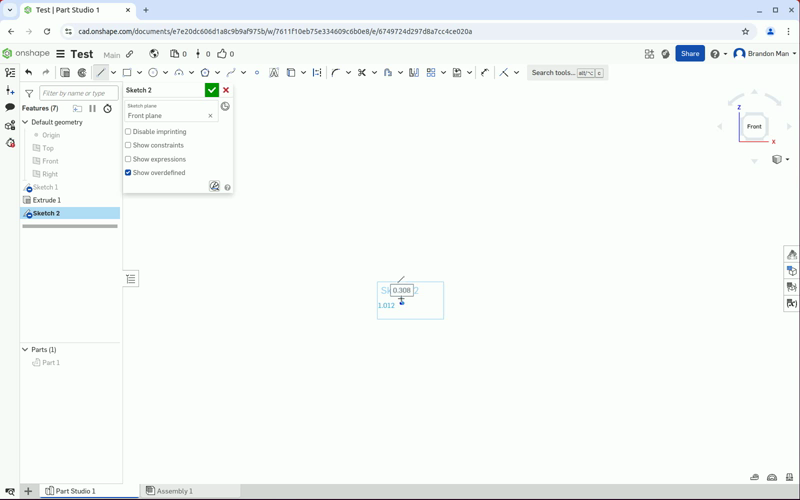
scroll(6)
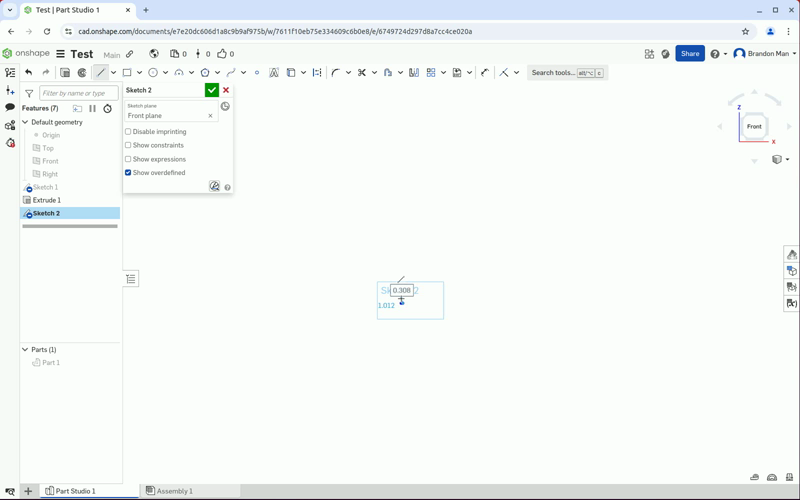
scroll(6)
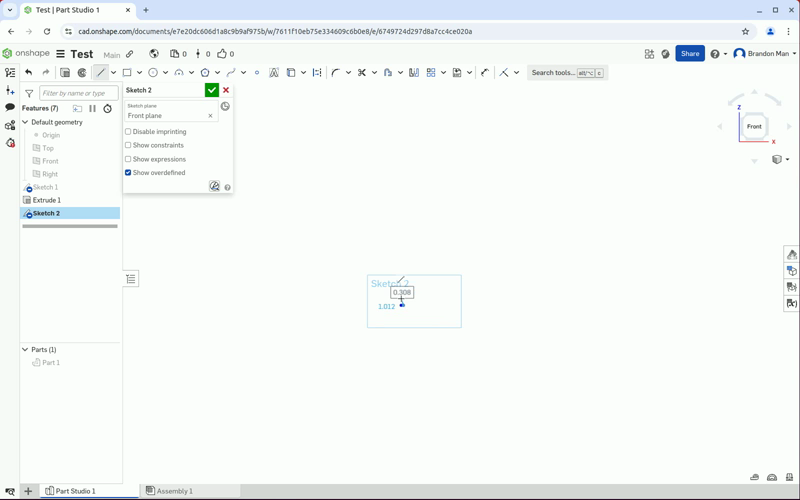
scroll(6)
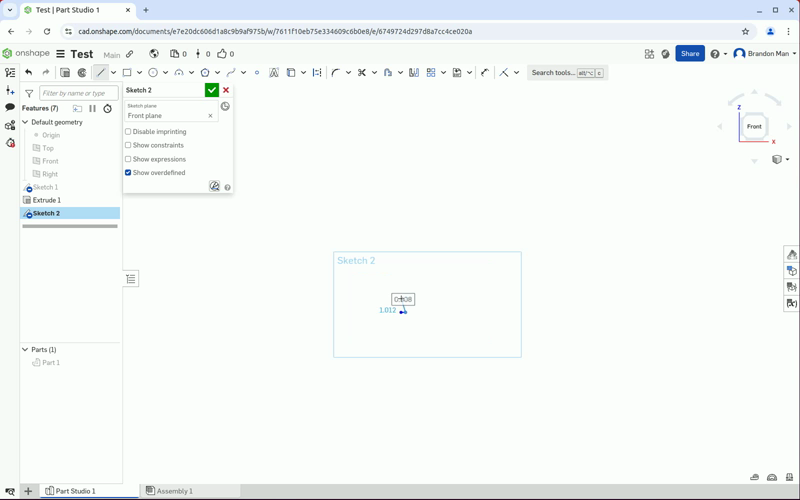
scroll(6)
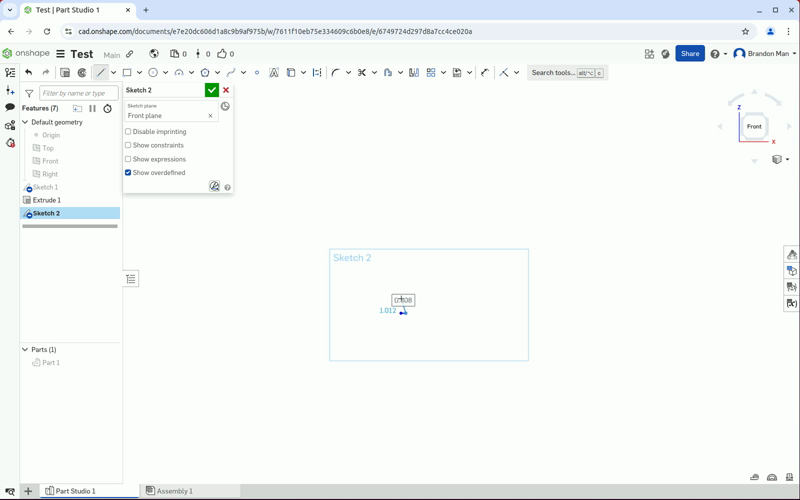
scroll(6)
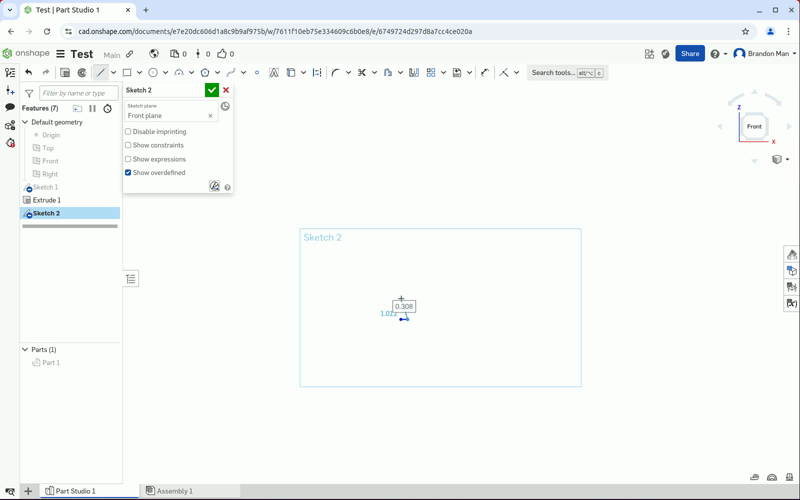
scroll(6)
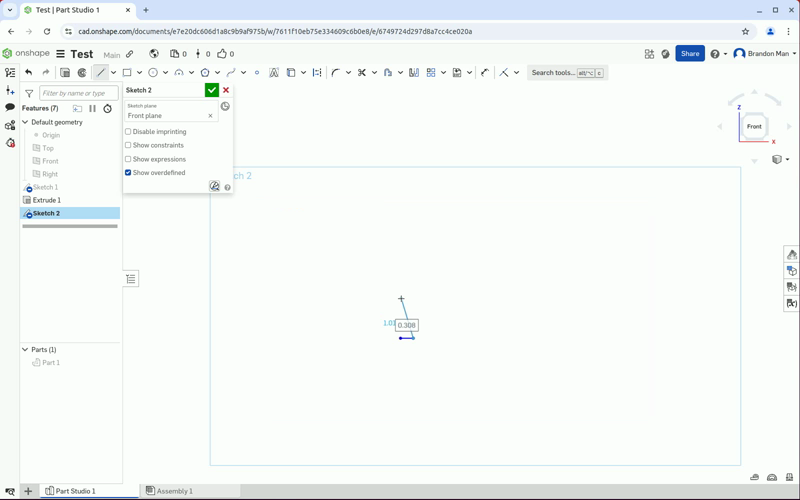
scroll(6)
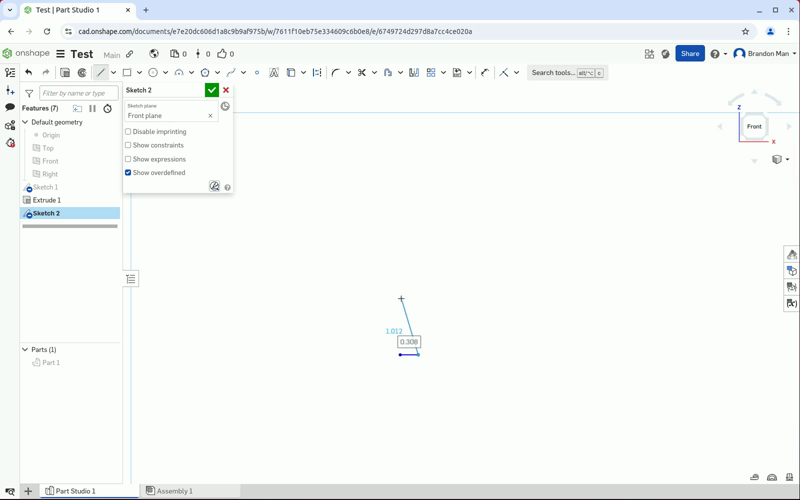
click(401, 298)
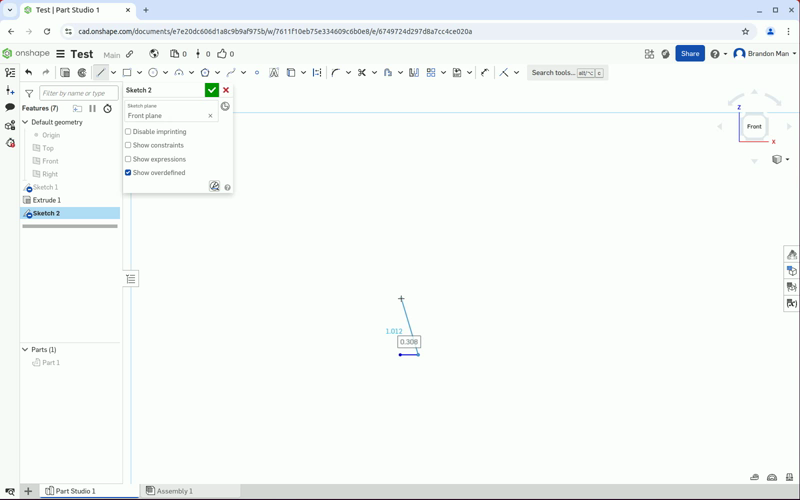
scroll(-6)
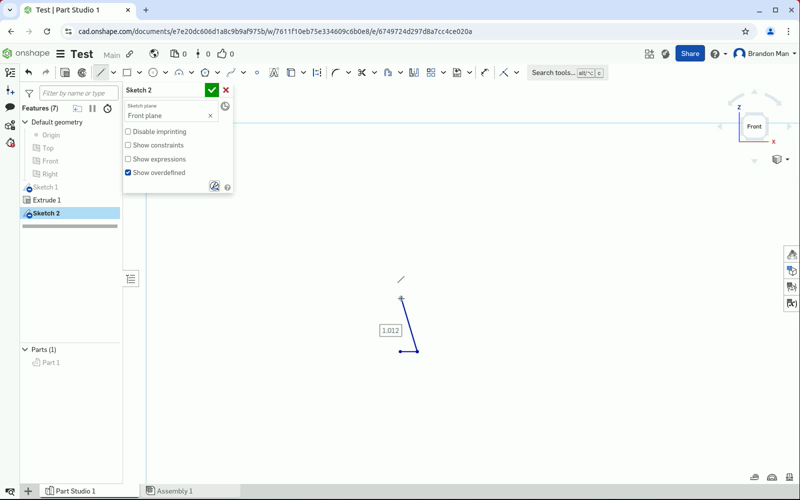
scroll(-6)
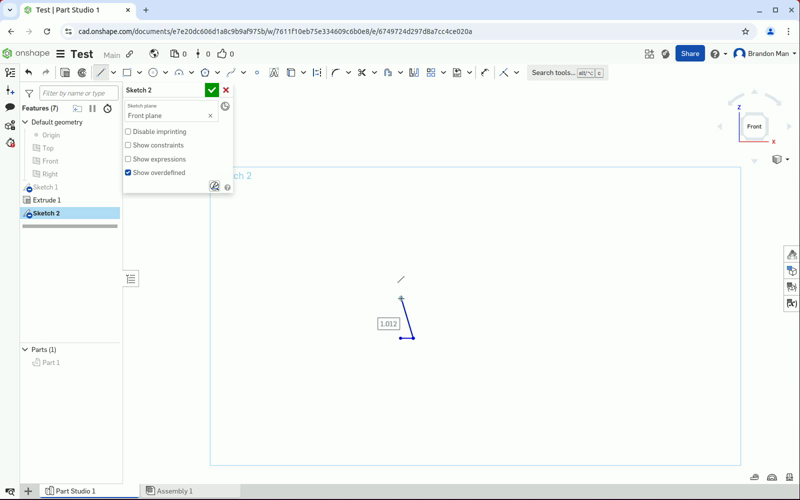
scroll(-6)
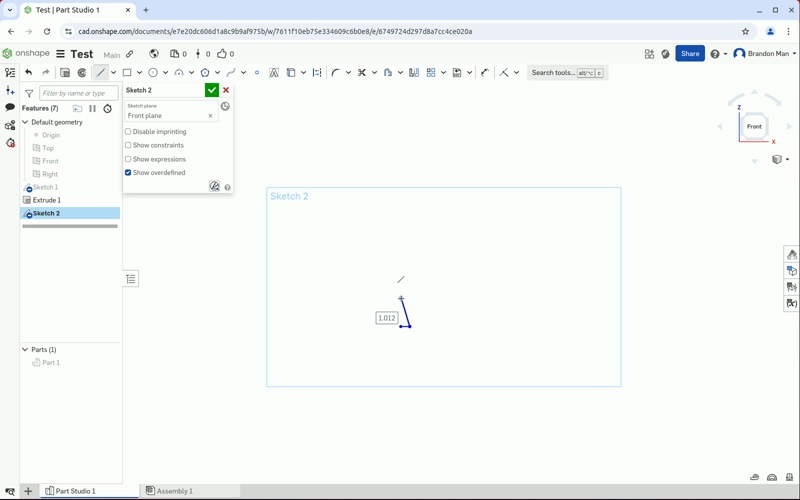
scroll(-6)
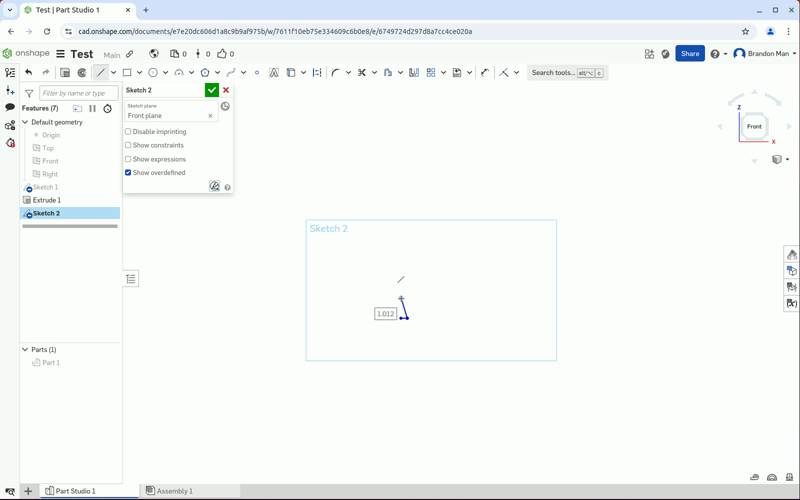
scroll(-6)
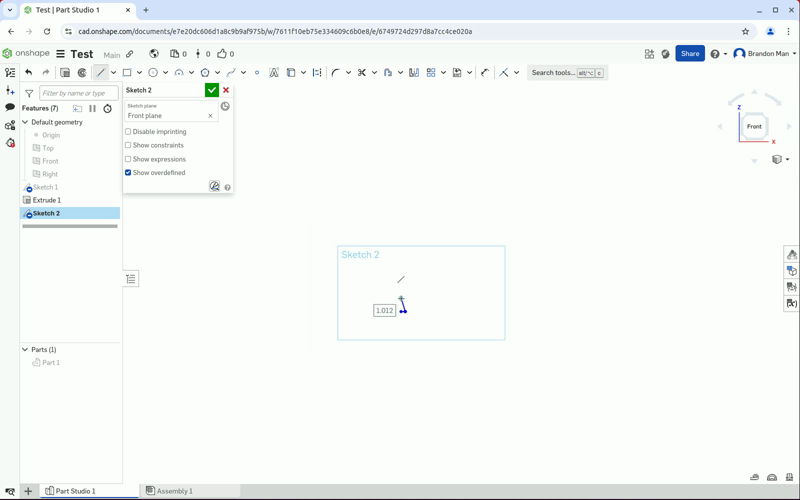
scroll(-6)
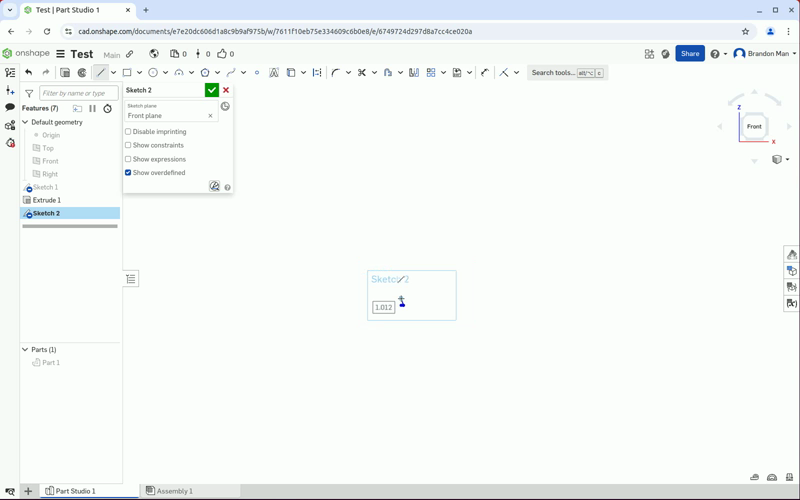
scroll(-6)
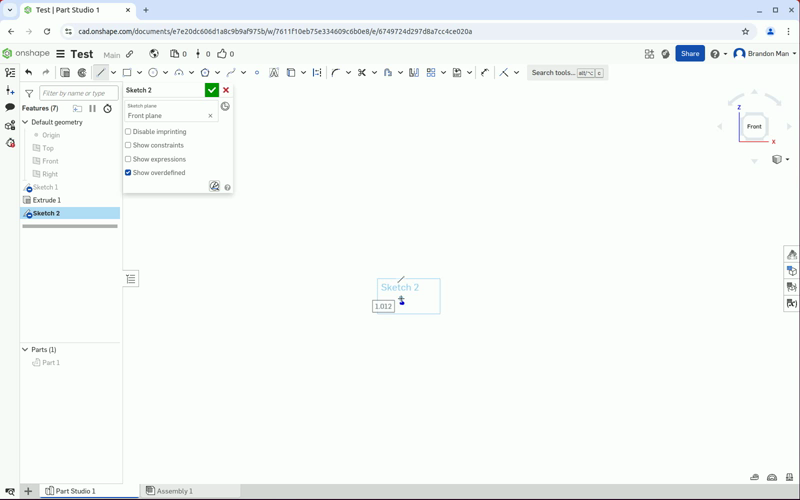
key_up(shift)
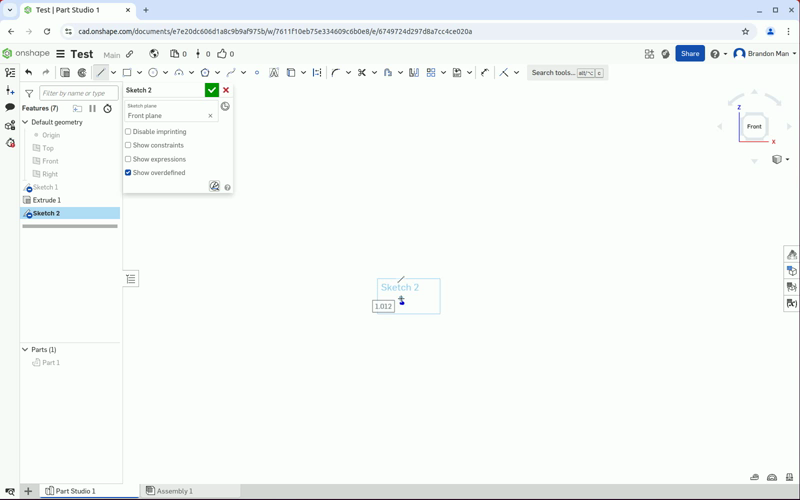
mouse_move(431, 298)
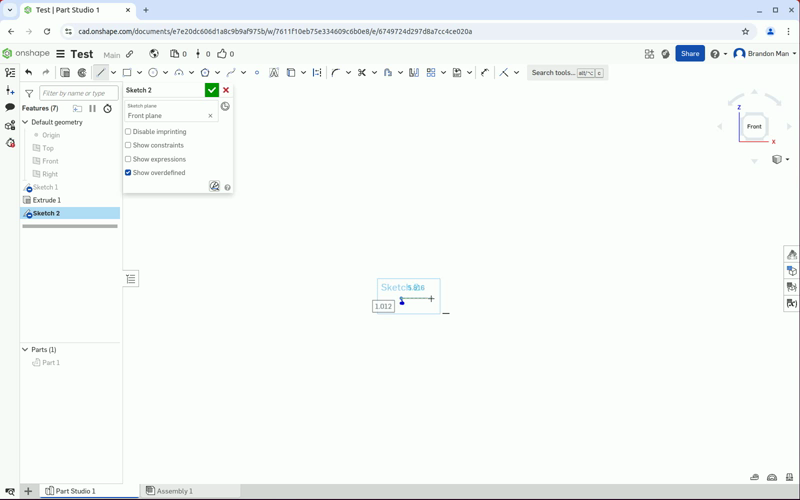
key_down(shift)
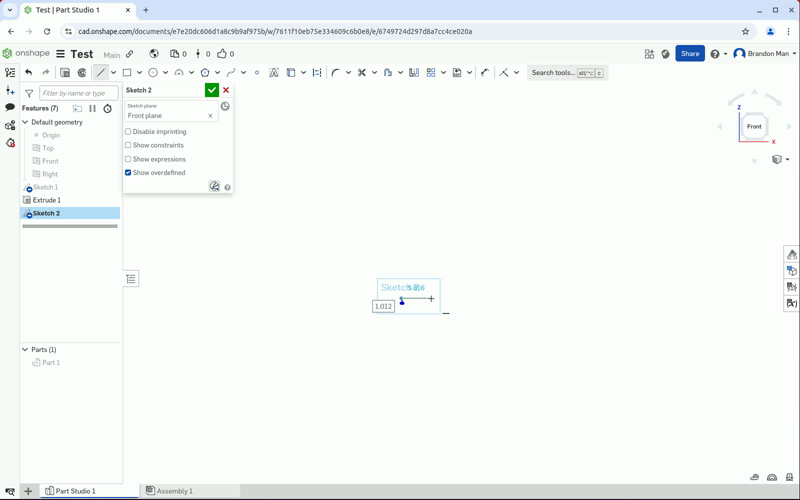
mouse_move(401, 303)
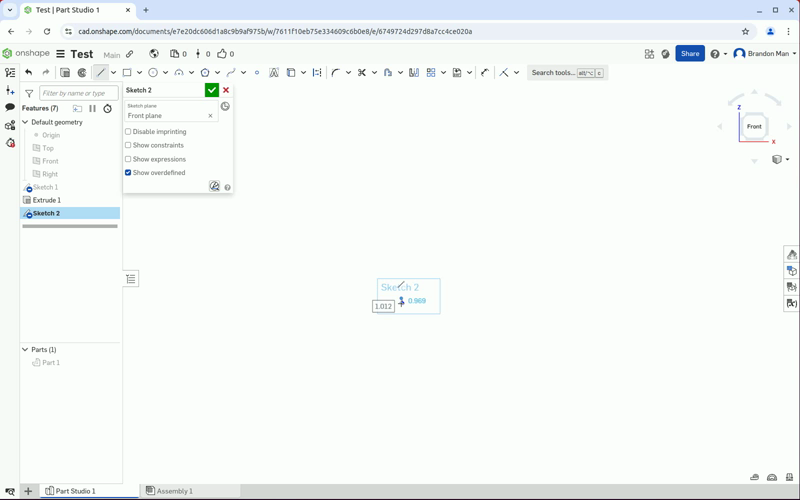
scroll(6)
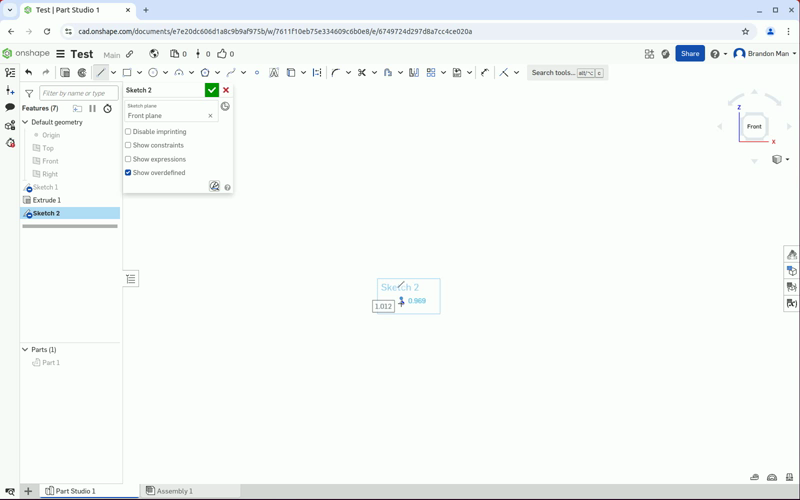
scroll(6)
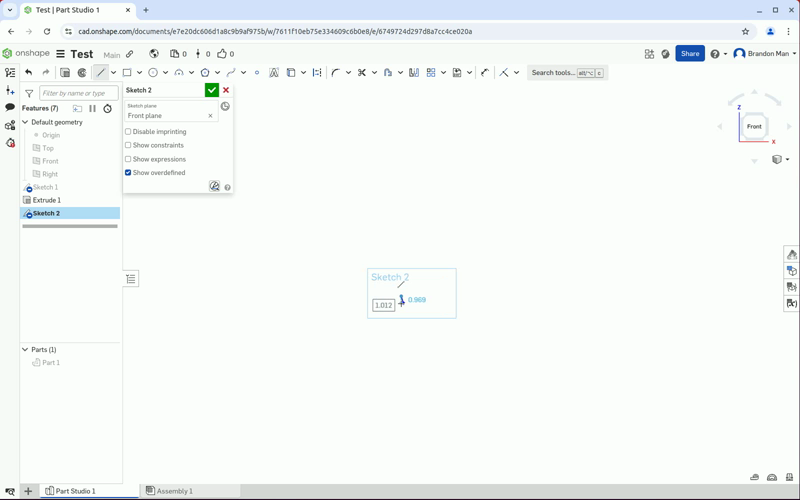
scroll(6)
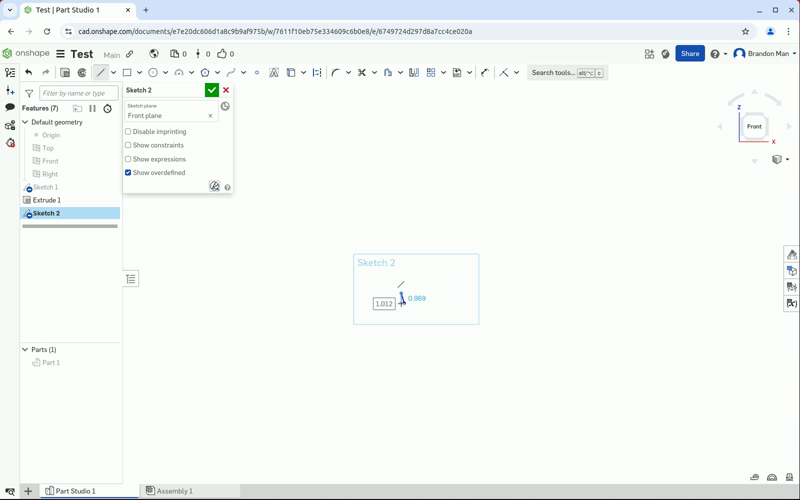
scroll(6)
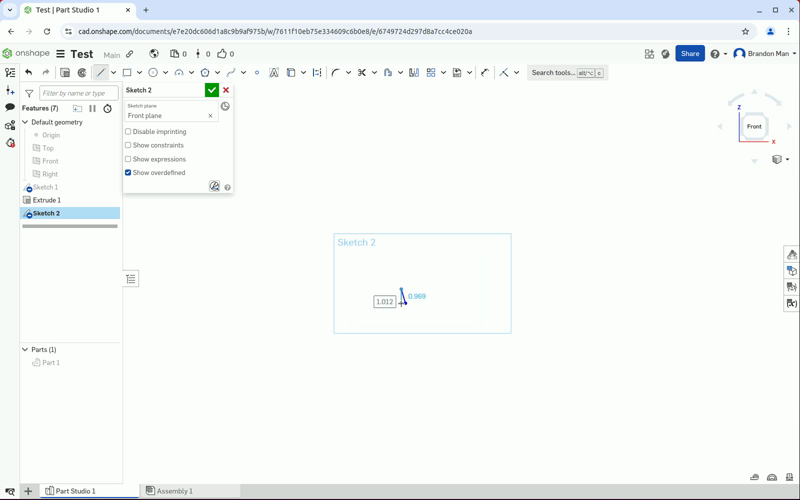
scroll(6)
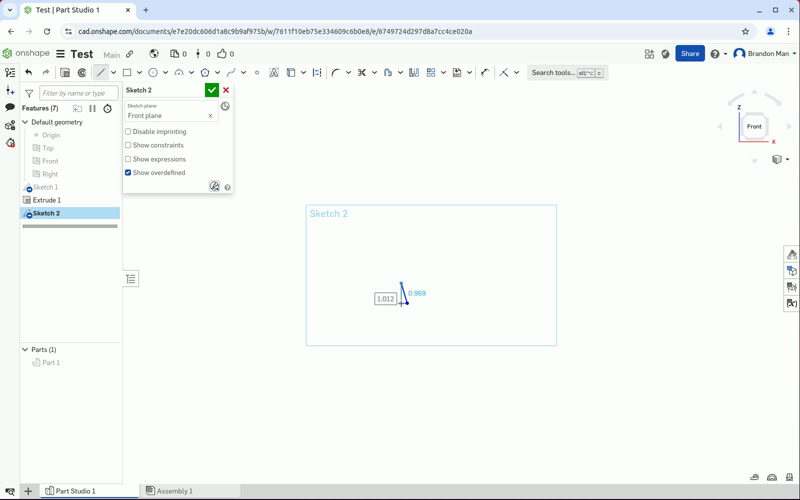
scroll(6)
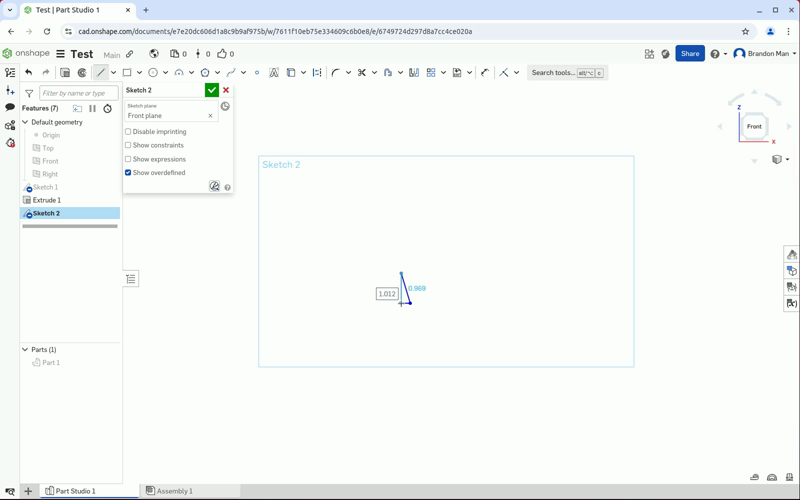
scroll(6)
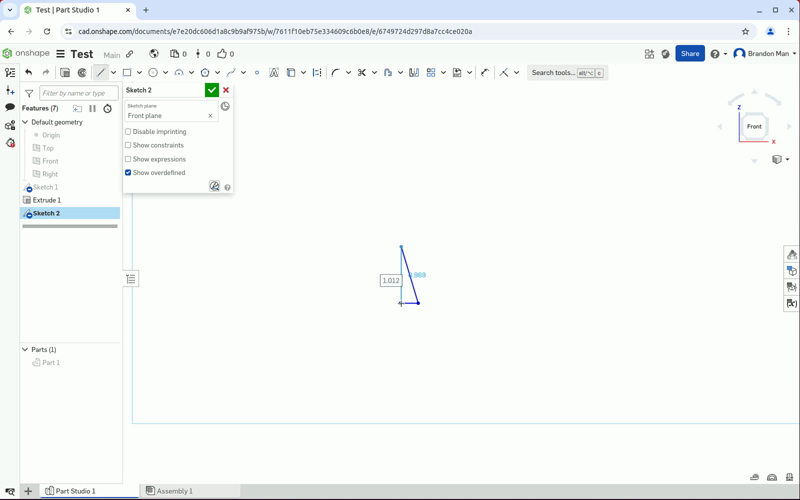
key_up(shift)
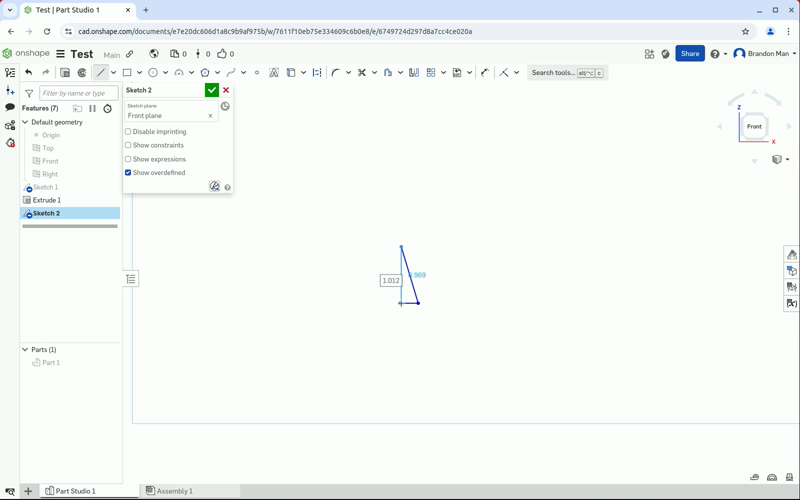
click(401, 303)
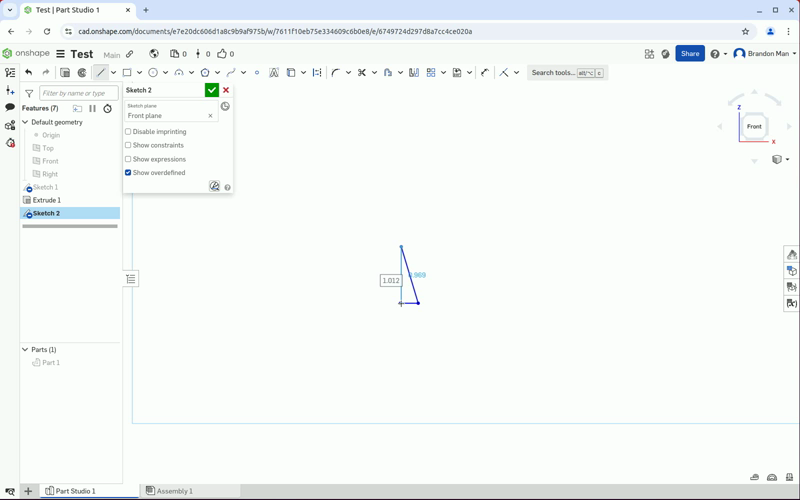
scroll(-6)
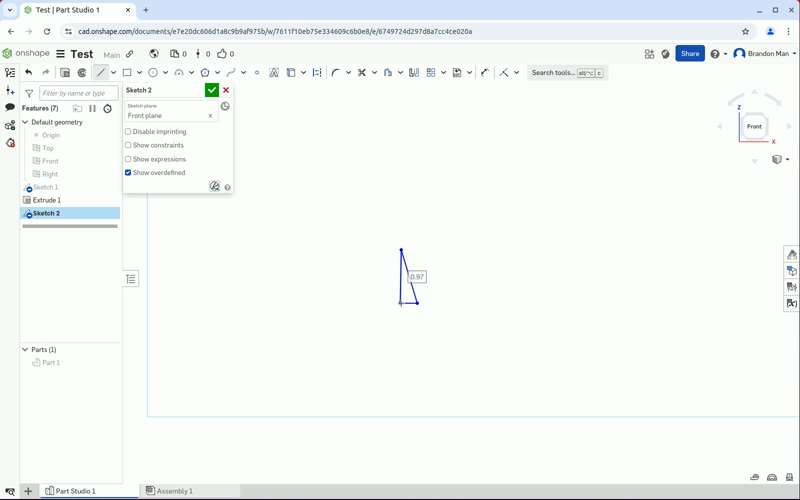
scroll(-6)
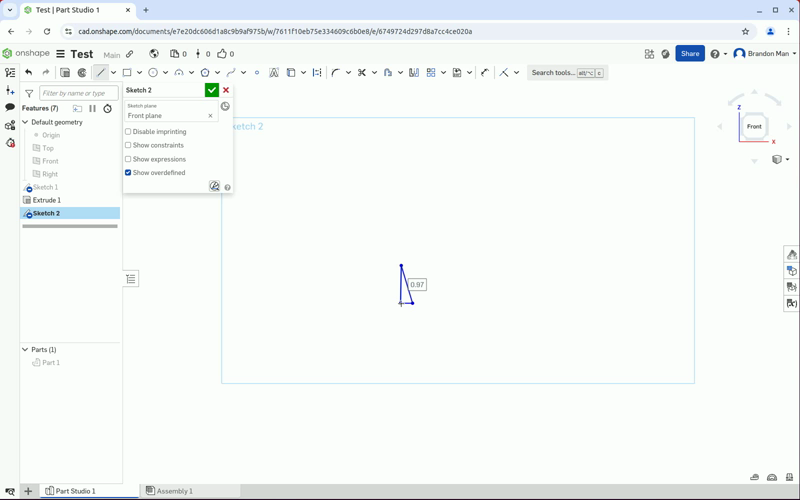
scroll(-6)
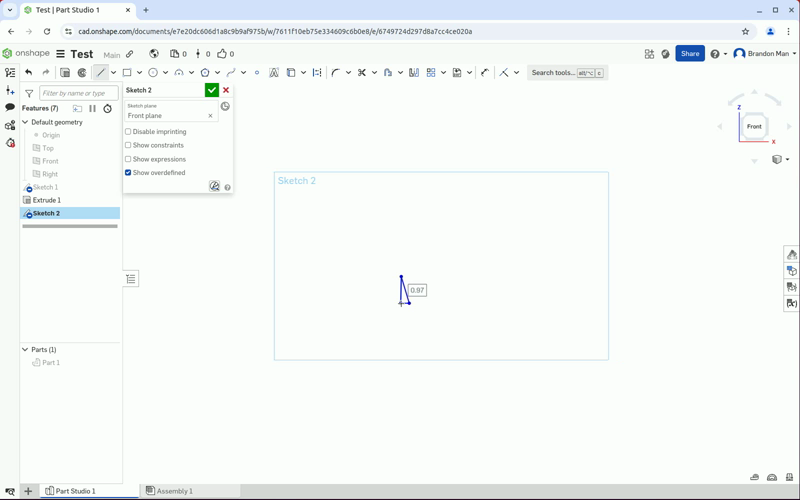
scroll(-6)
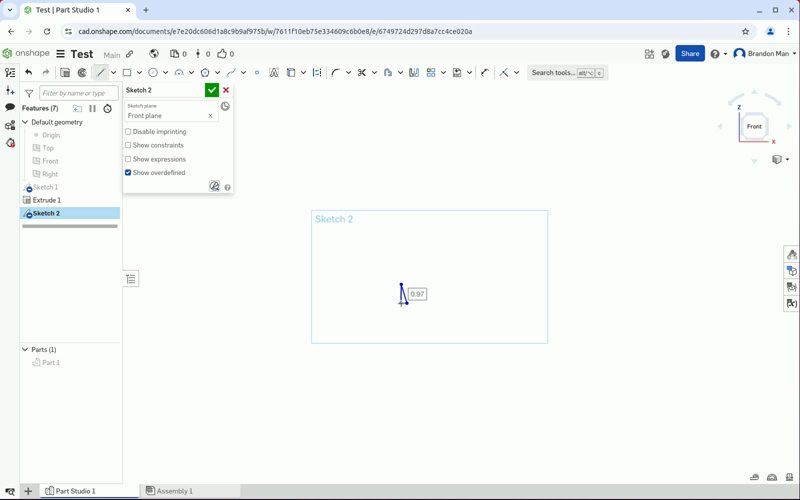
scroll(-6)
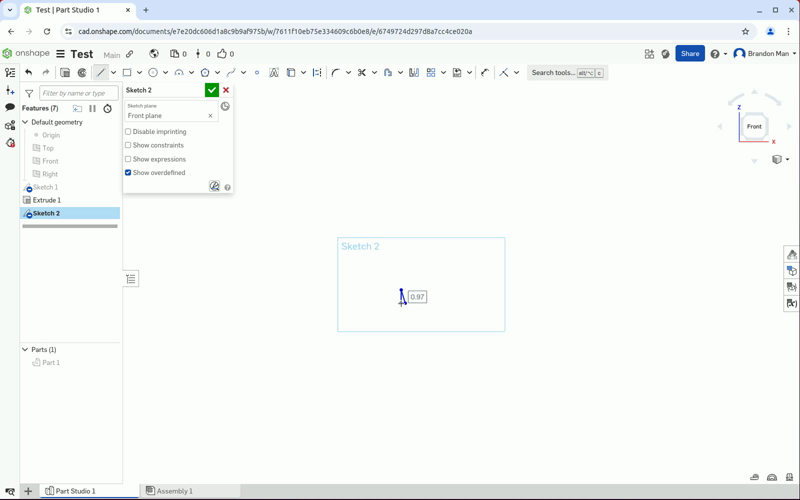
scroll(-6)
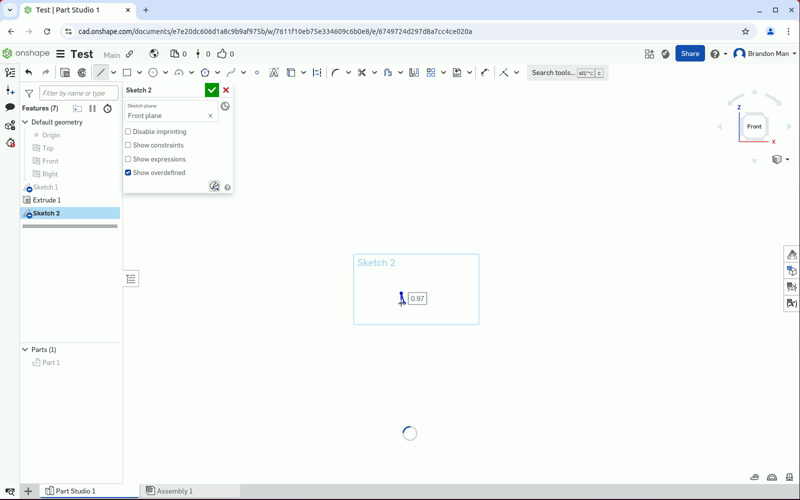
scroll(-6)
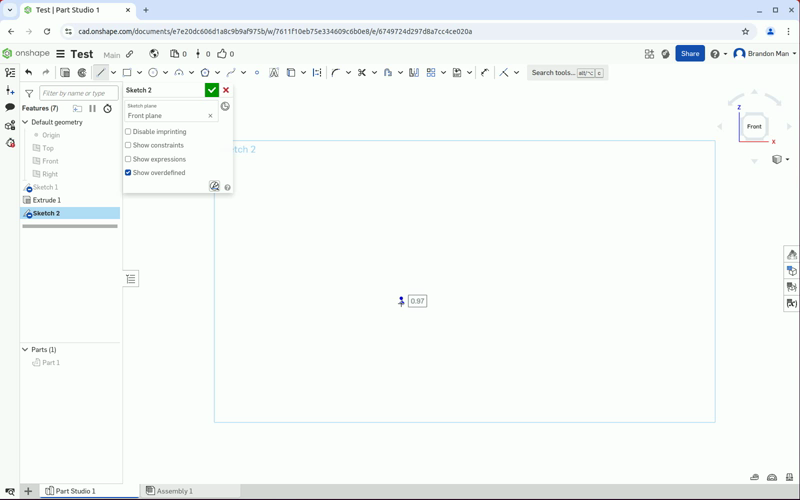
key(esc)
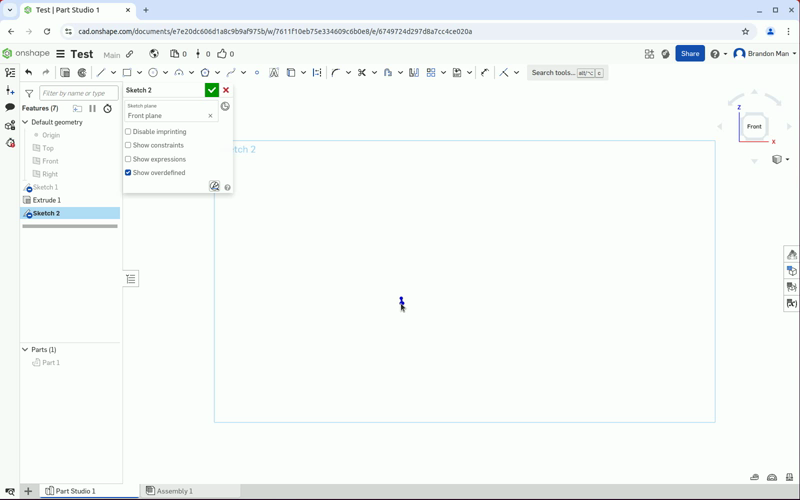
mouse_move(401, 302)
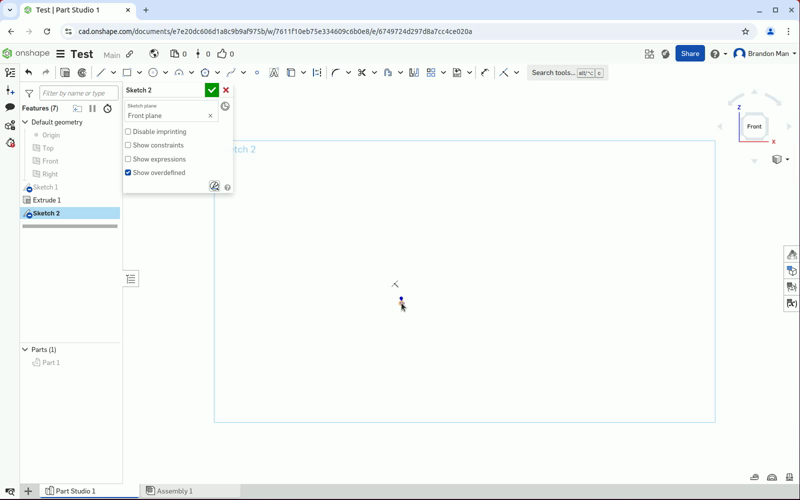
scroll(6)
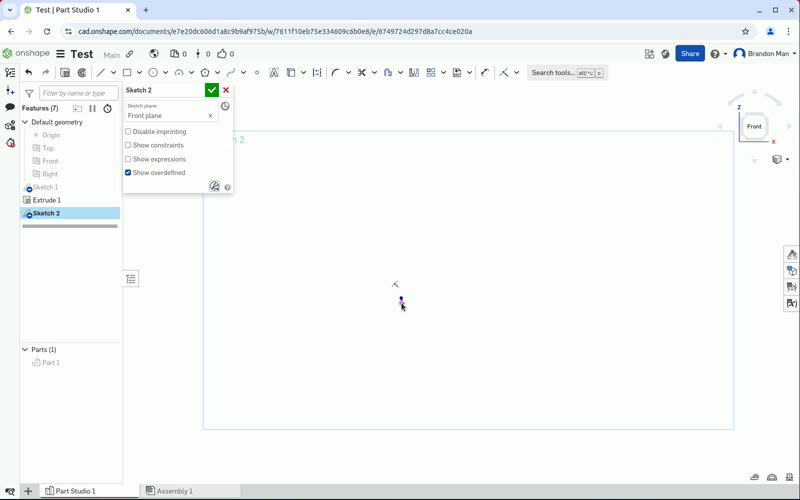
scroll(6)
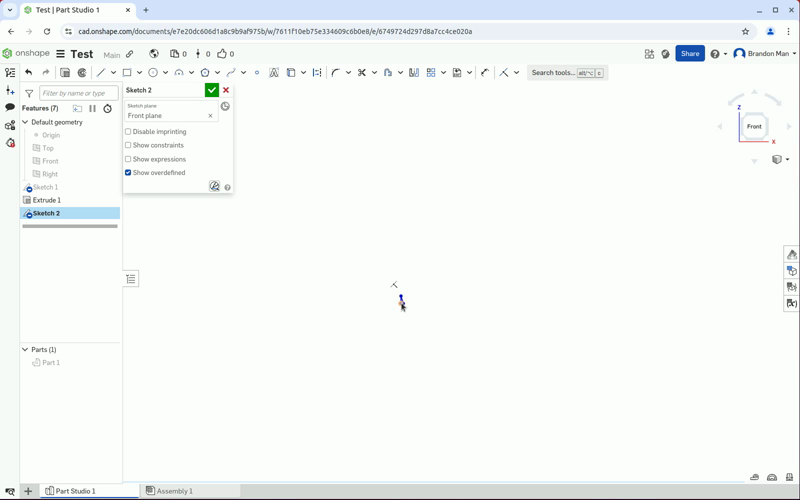
scroll(6)
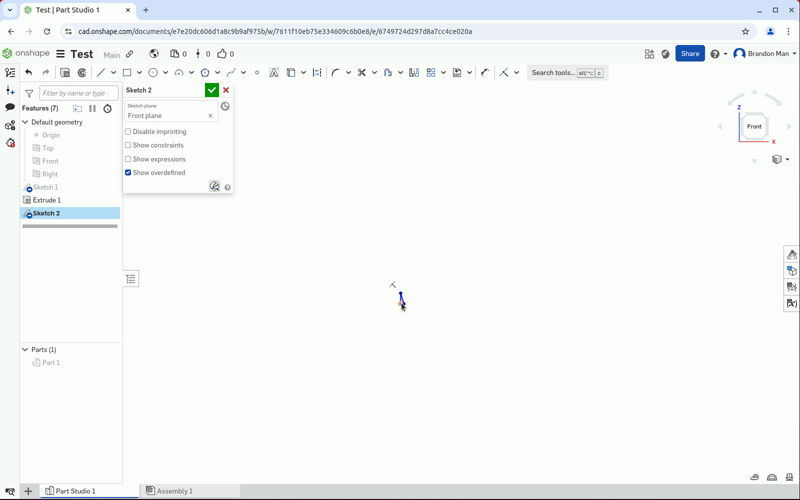
scroll(6)
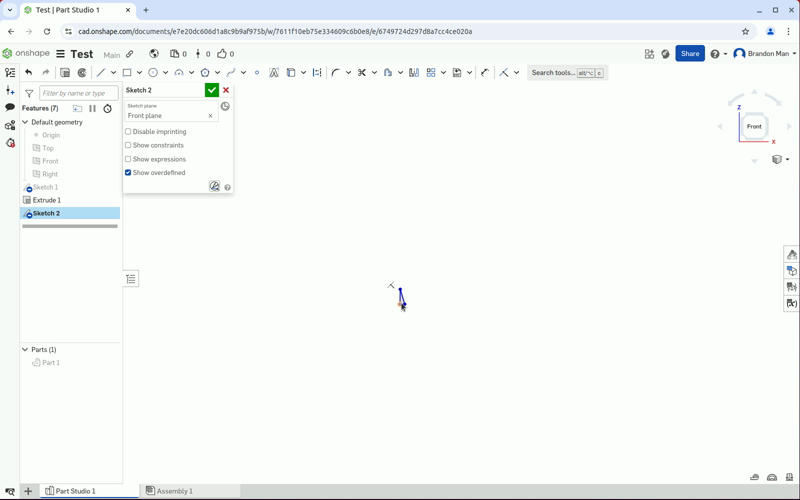
scroll(6)
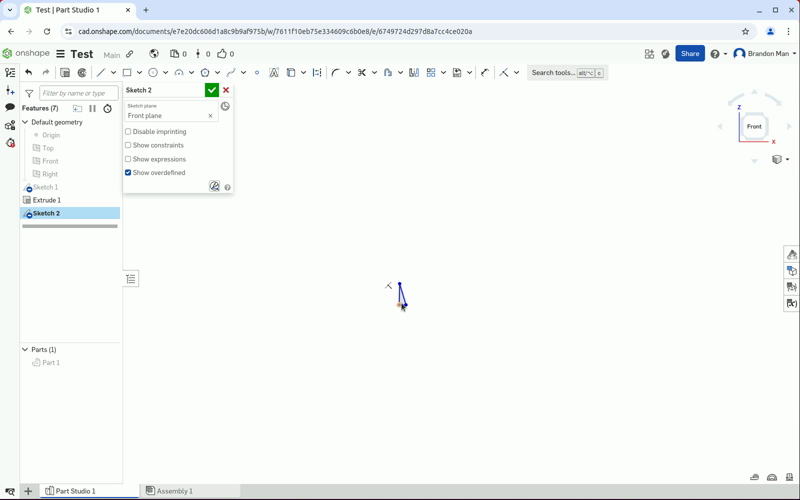
scroll(6)
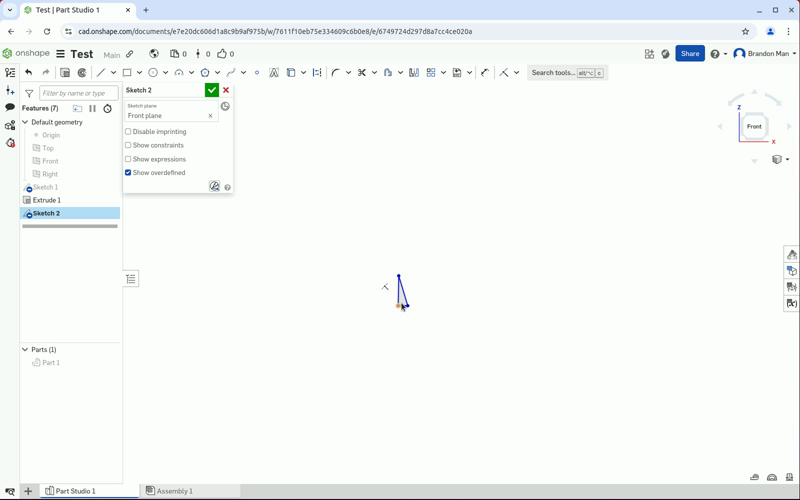
scroll(6)
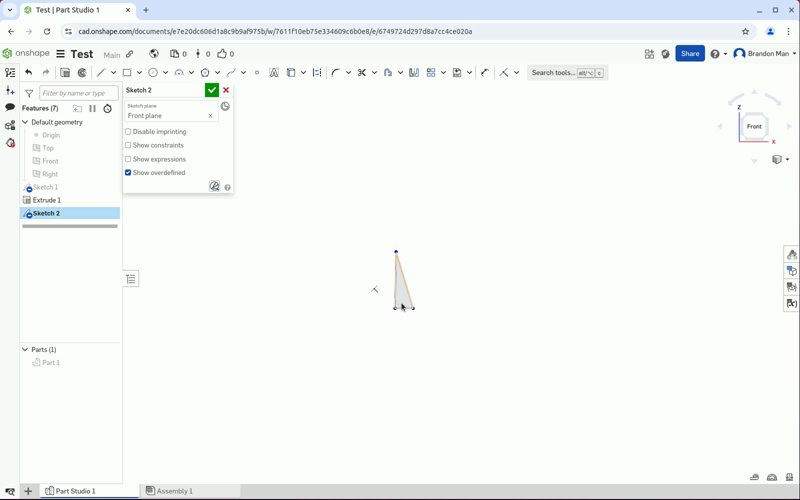
click(401, 302)
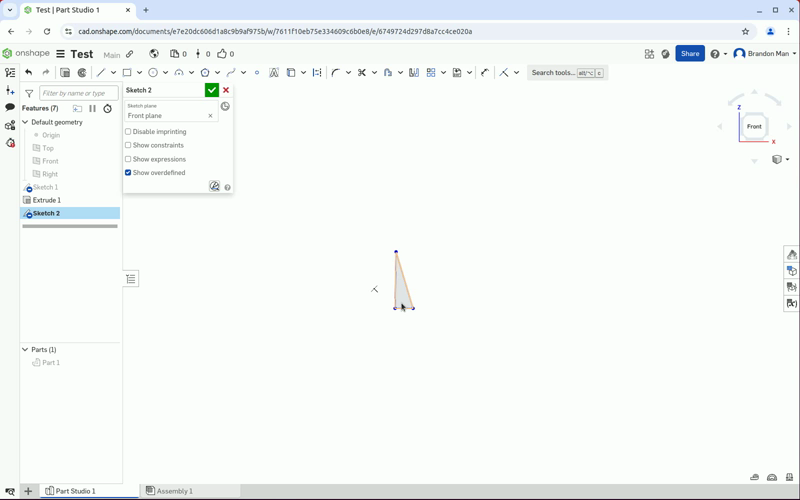
scroll(-6)
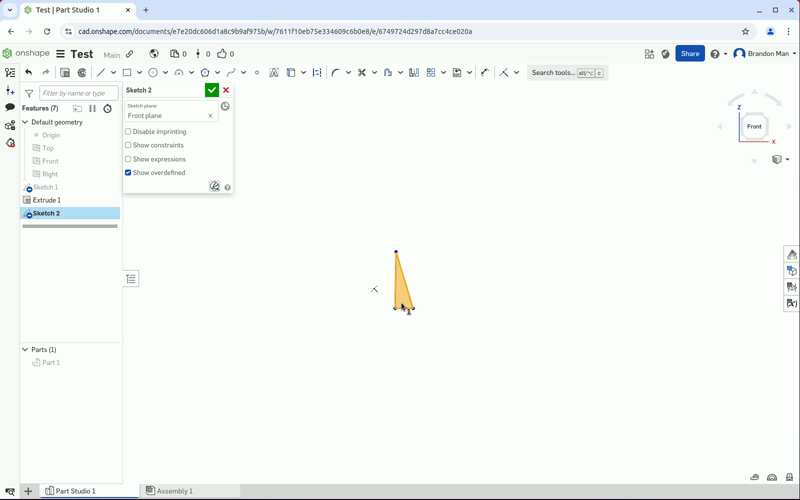
scroll(-6)
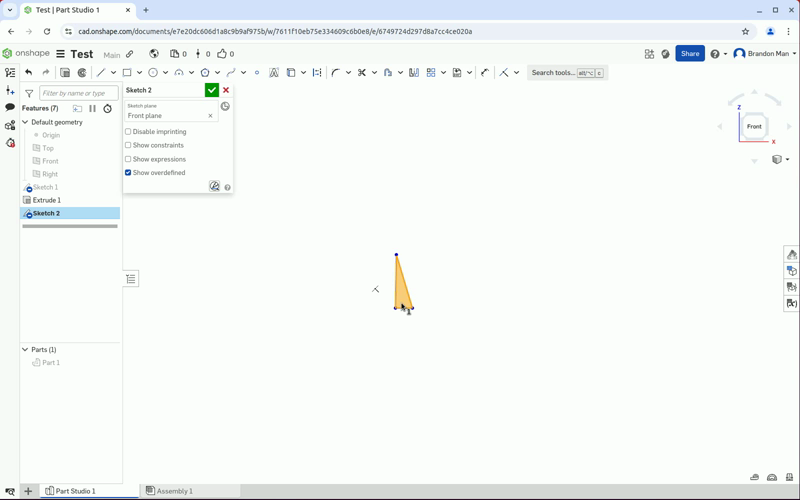
scroll(-6)
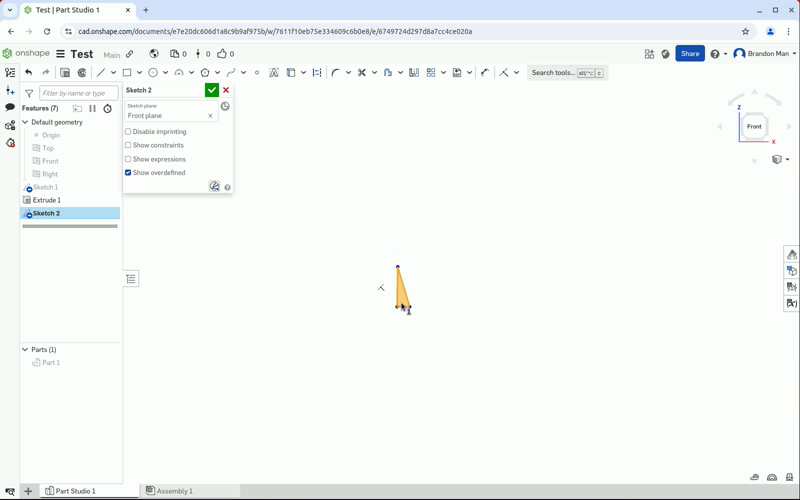
scroll(-6)
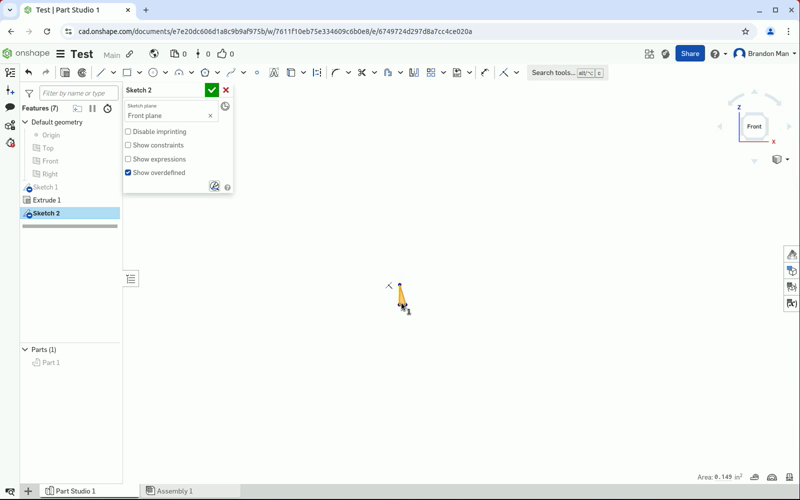
scroll(-6)
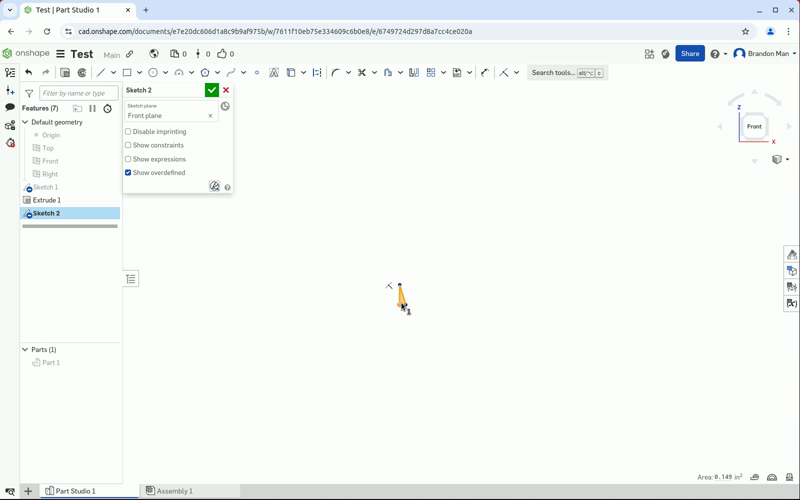
scroll(-6)
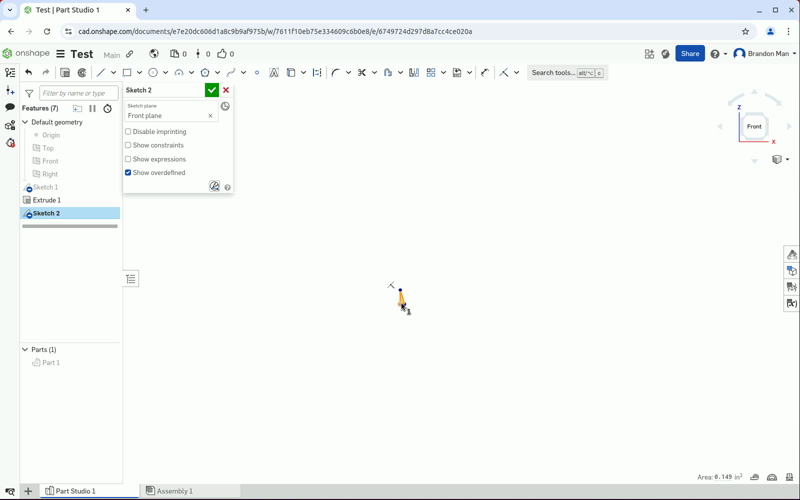
scroll(-6)
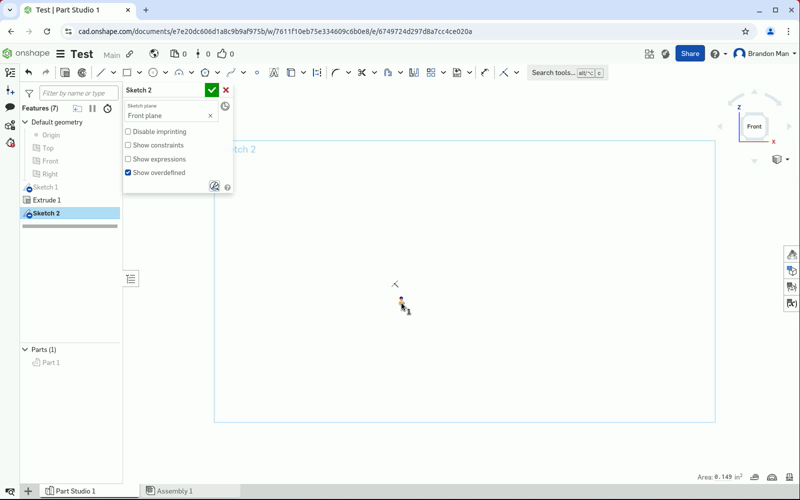
mouse_move(73, 352)
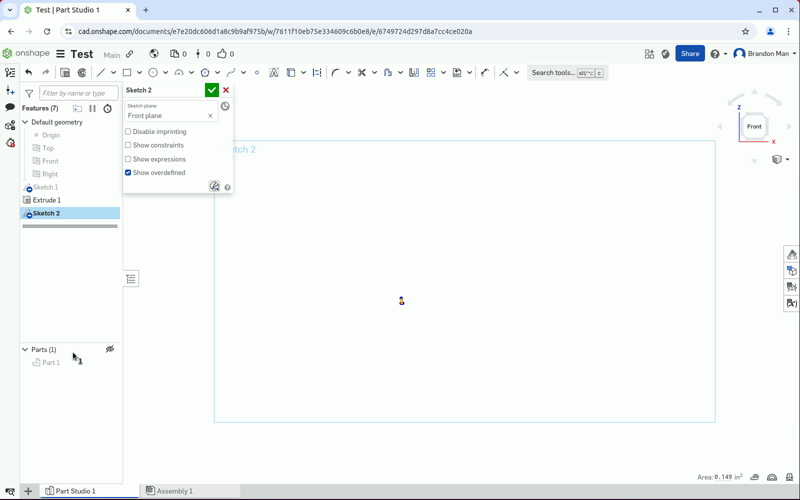
key(shift+y)
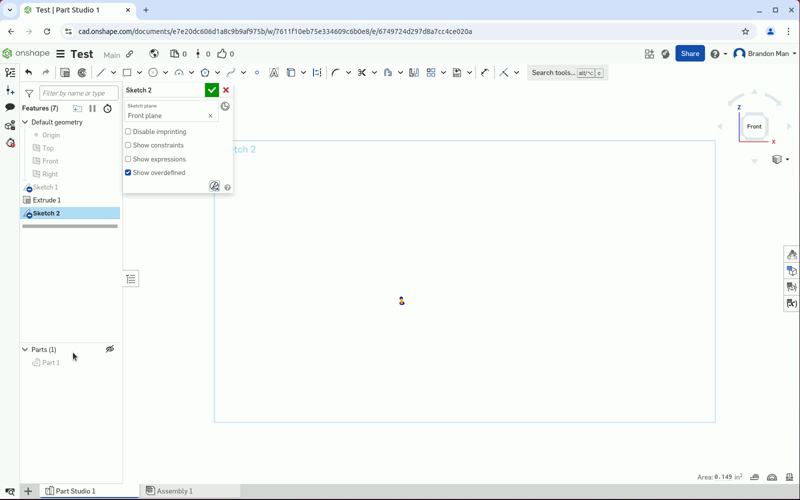
key(shift+e)
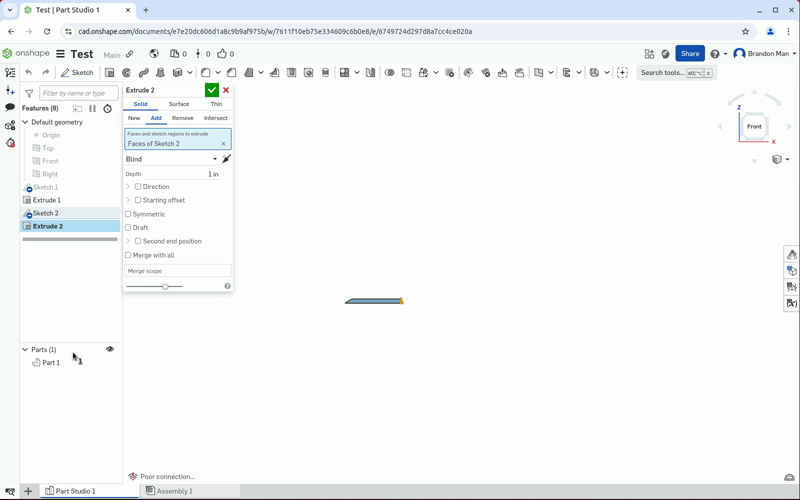
mouse_move(143, 106)
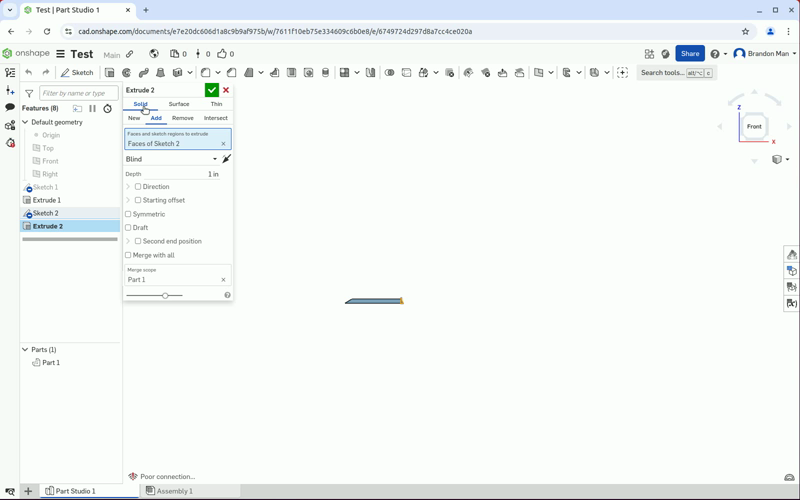
click(143, 106)
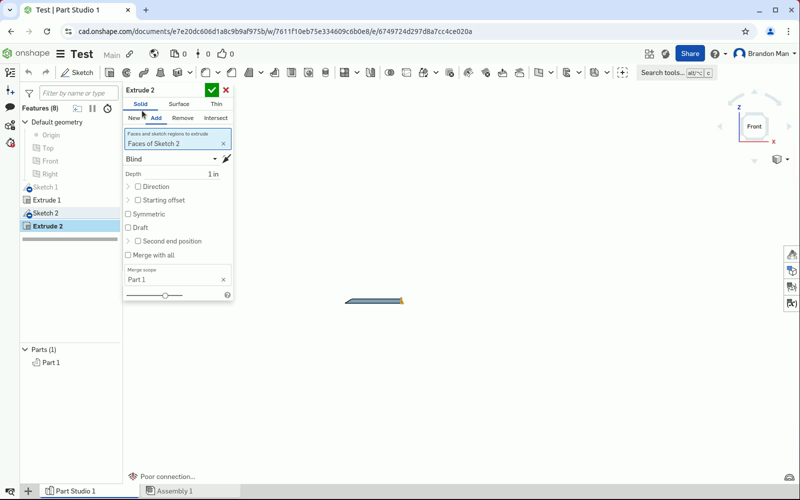
mouse_move(137, 120)
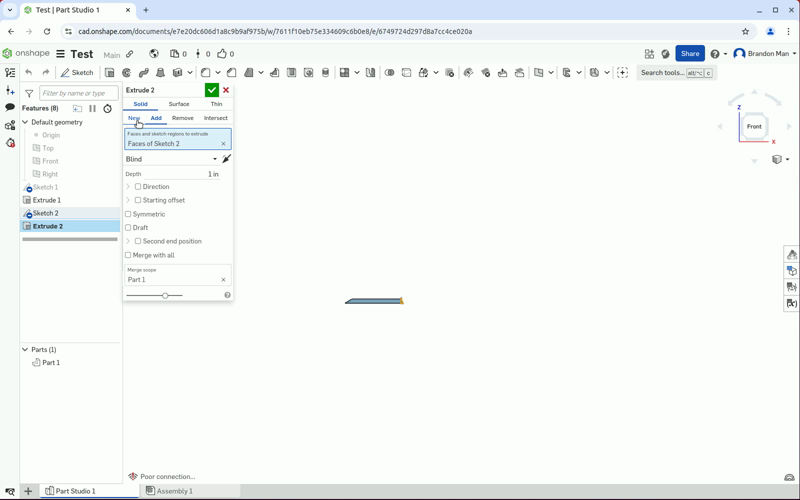
click(137, 120)
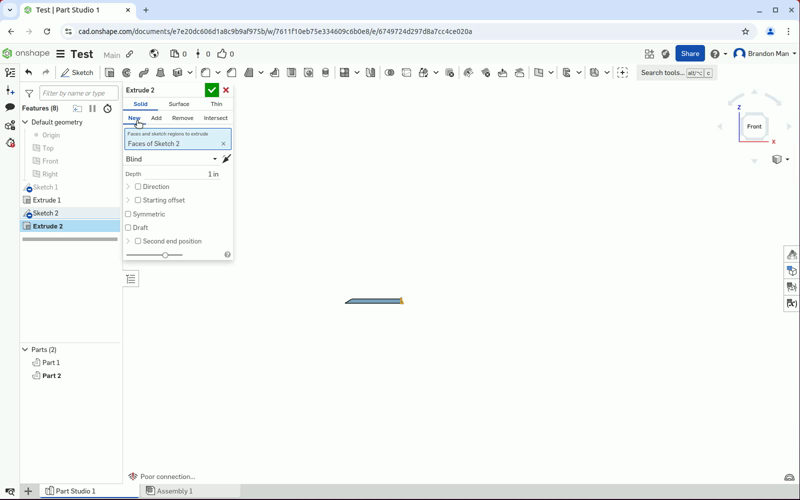
key(tab, 4)
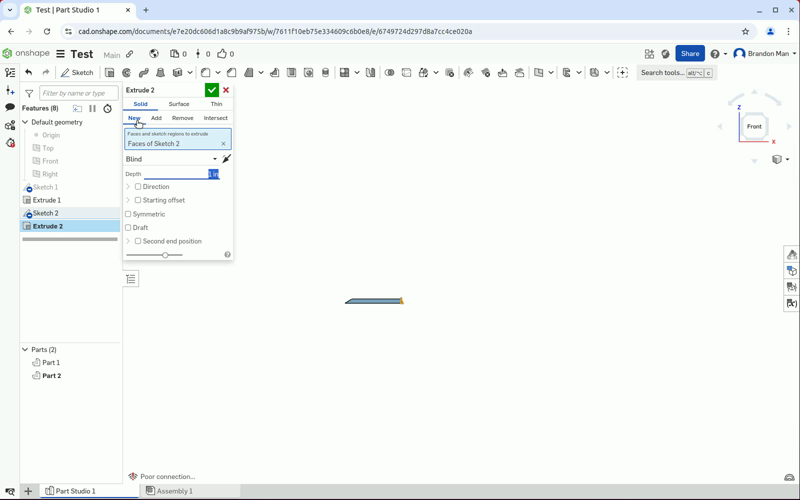
text(0.722)
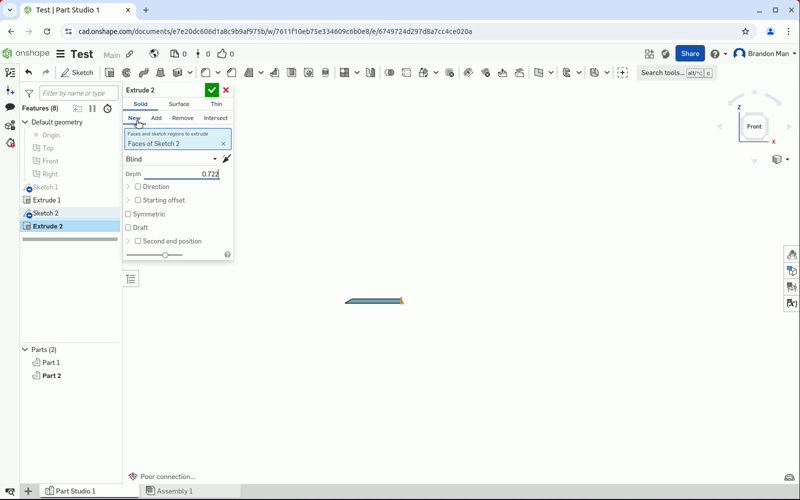
key(enter)
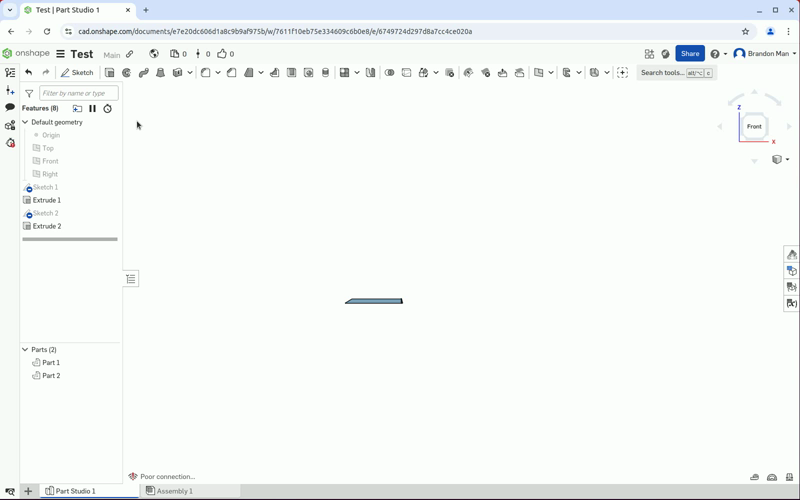
key(shift+h)
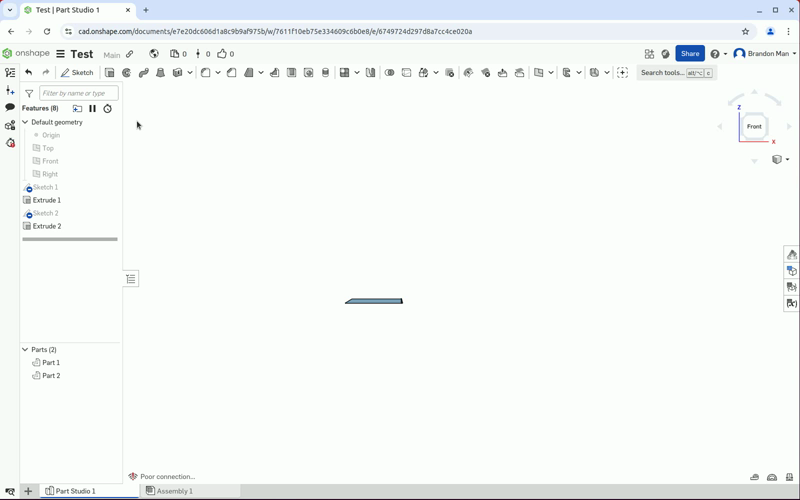
key(shift+h)
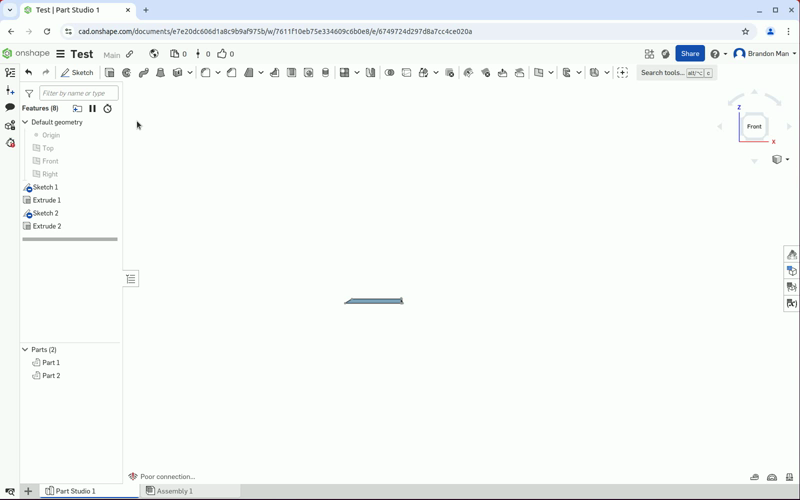
key(shift+7)
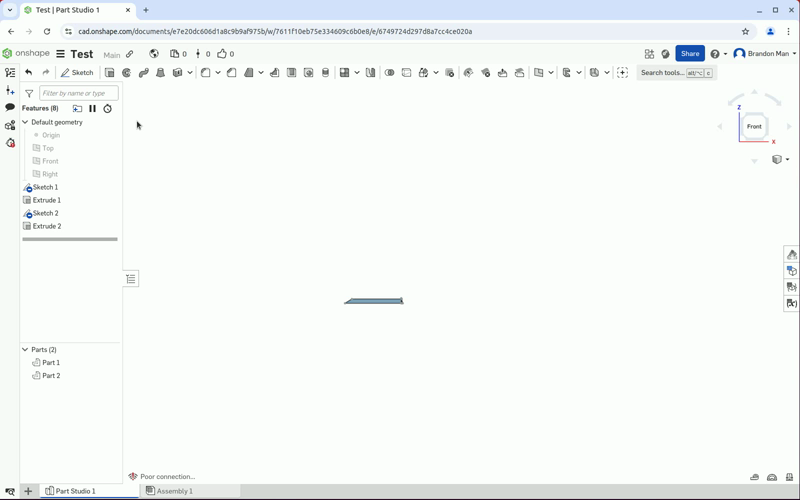
key(left, 2)
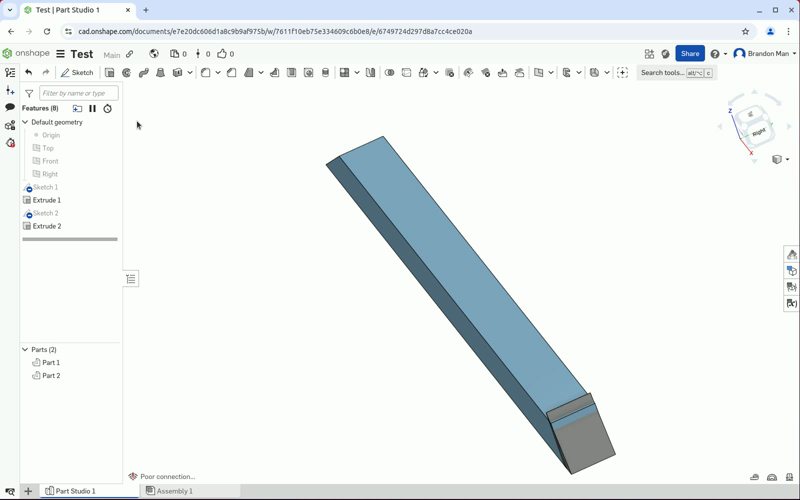
key(down, 2)
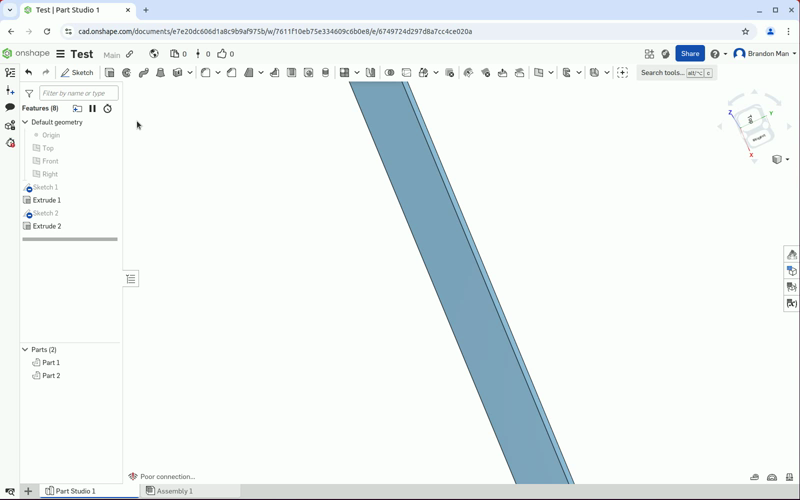
key(up, 2)
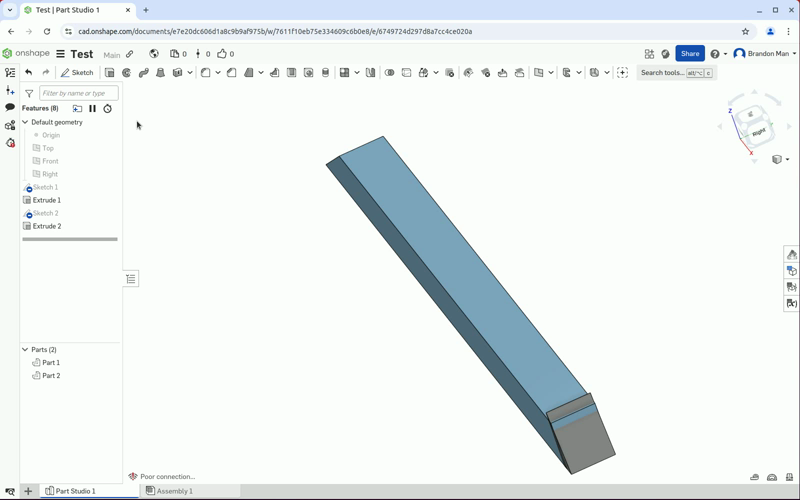
key(right, 2)
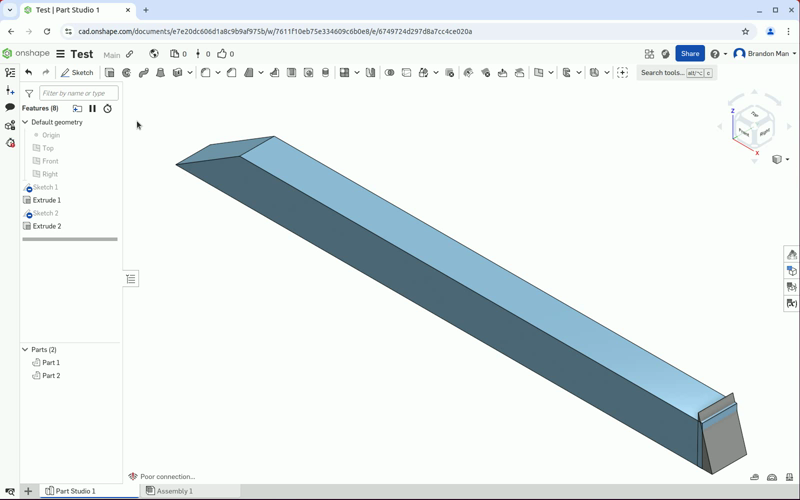
mouse_move(73, 189)
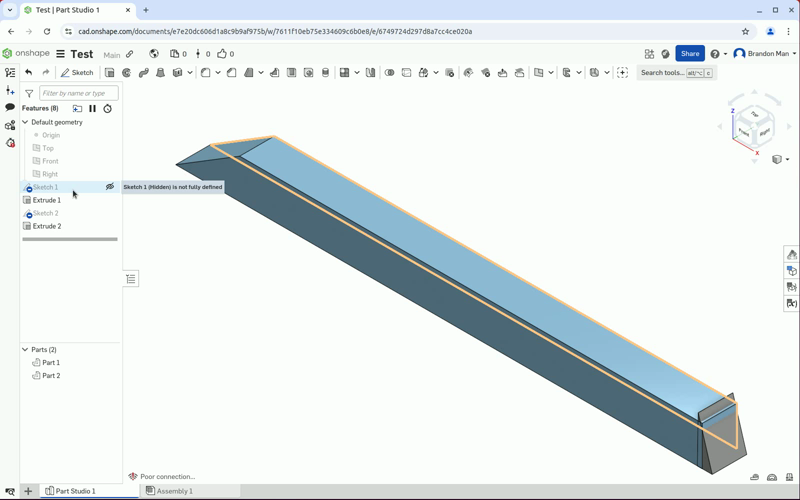
click(73, 189)